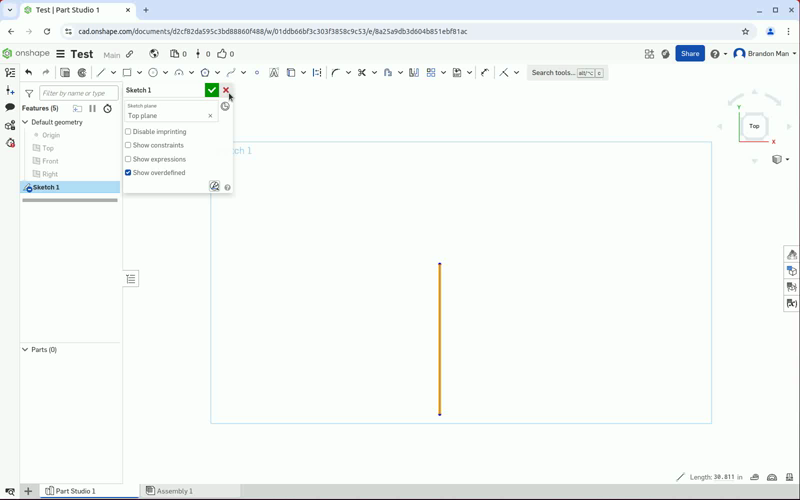
key(shift+h)
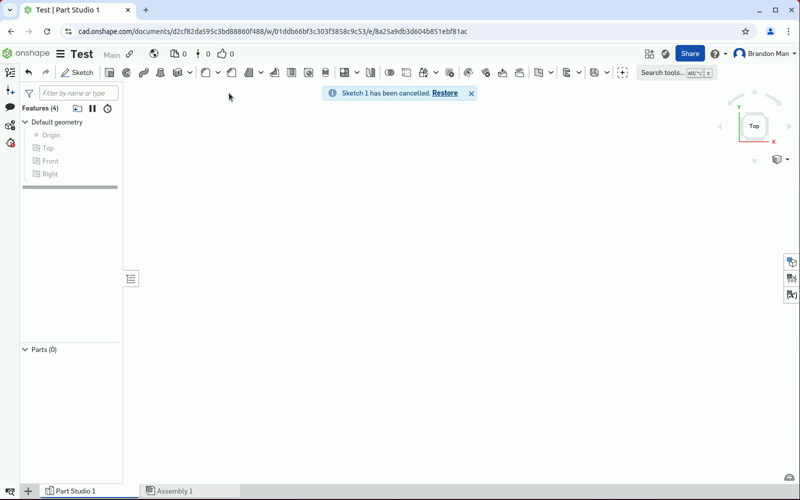
mouse_move(73, 352)
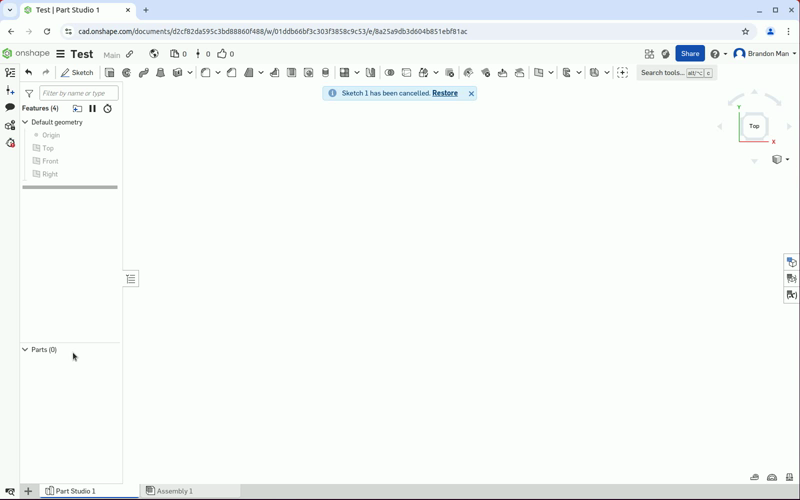
key(y)
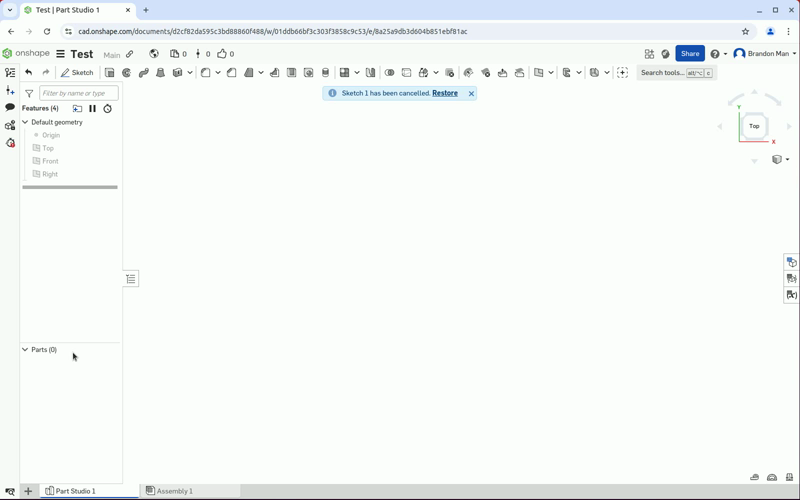
key(shift+p)
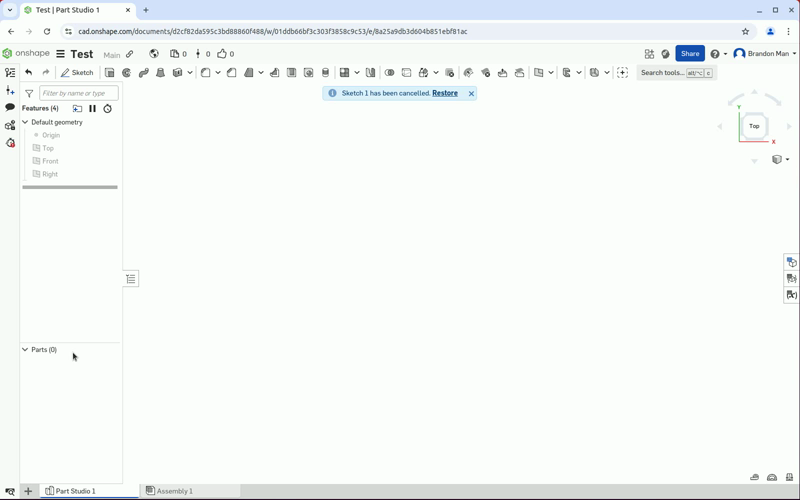
key(space)
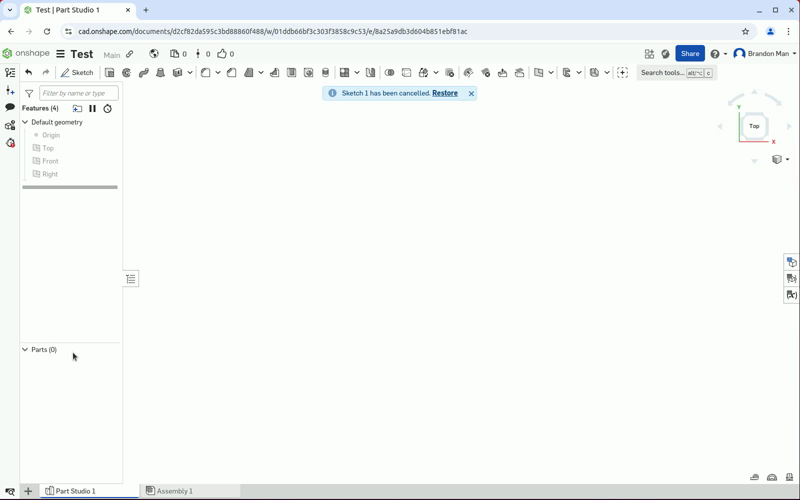
key_down(shift)
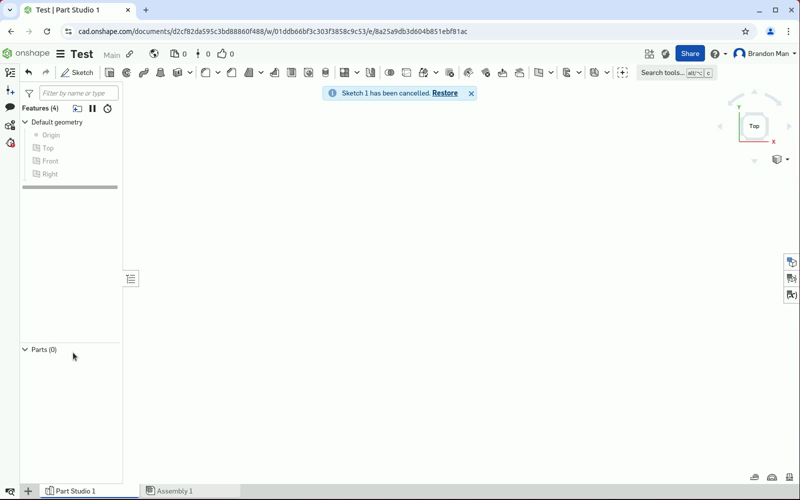
key(up)
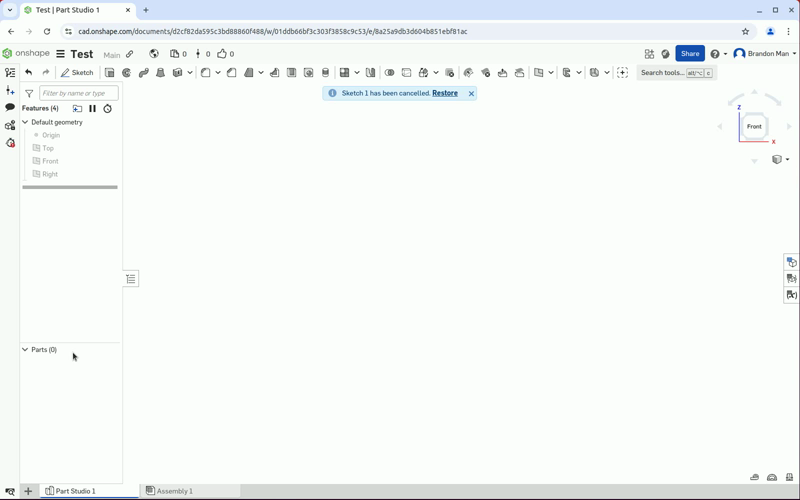
key_up(shift)
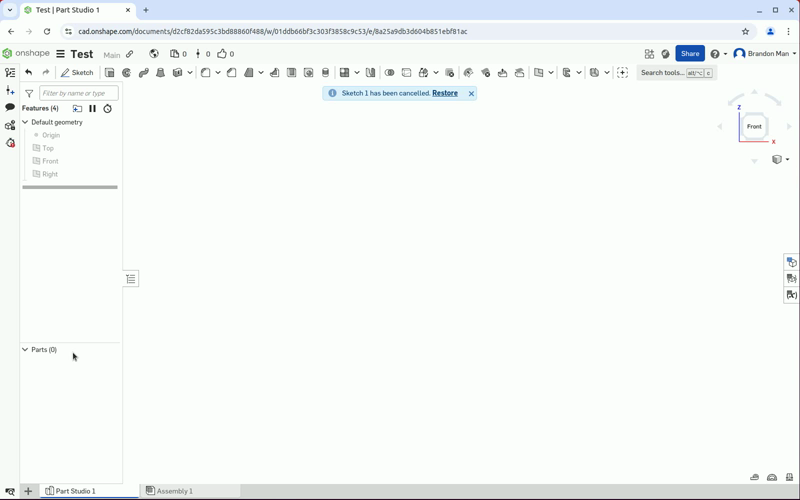
mouse_move(73, 352)
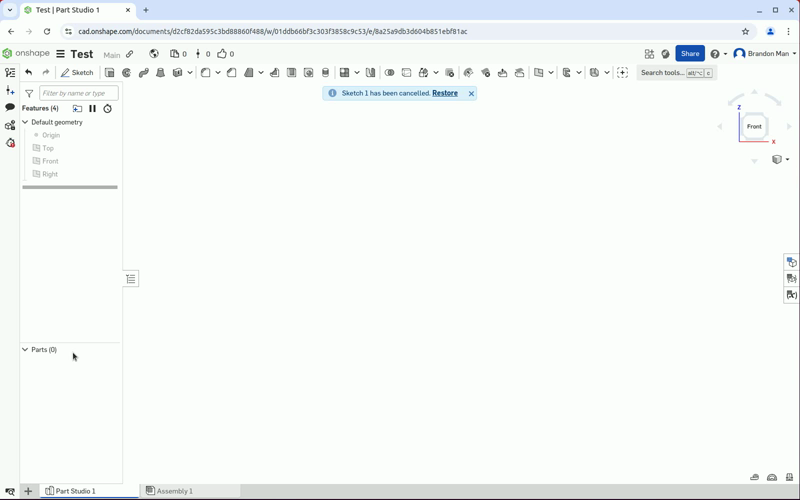
key(shift+y)
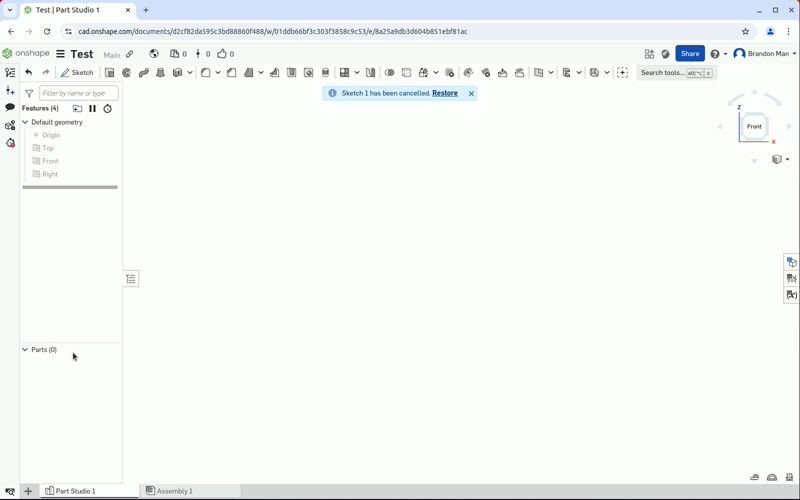
key(shift+s)
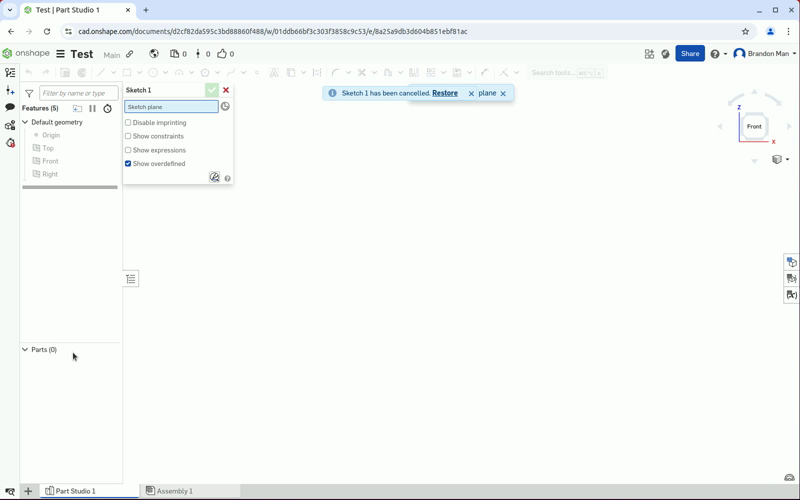
mouse_move(73, 163)
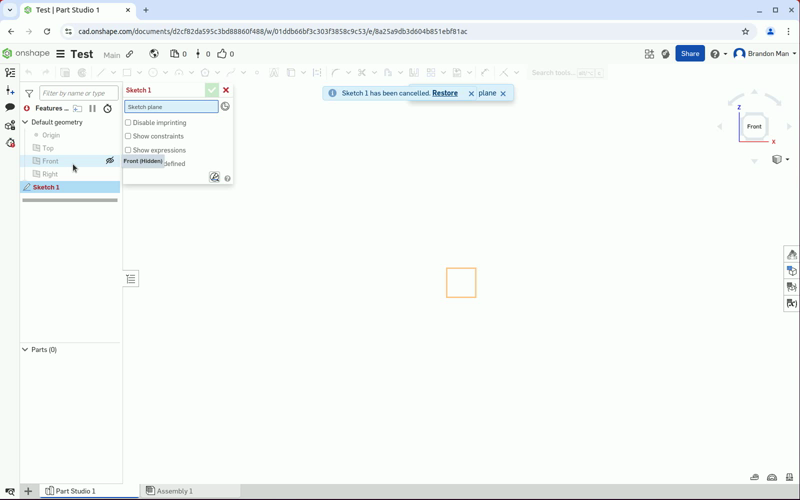
click(73, 163)
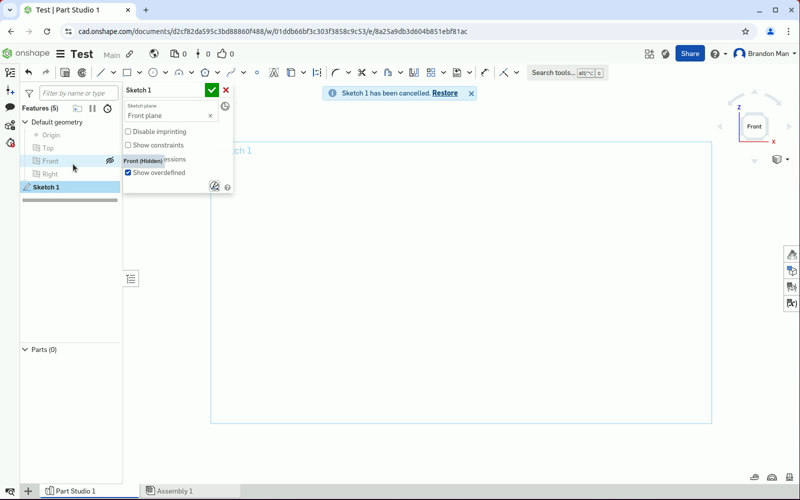
mouse_move(73, 352)
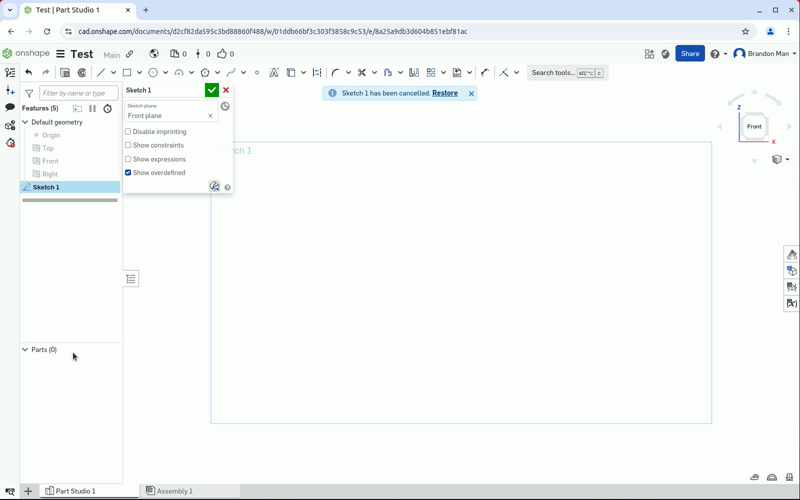
key(y)
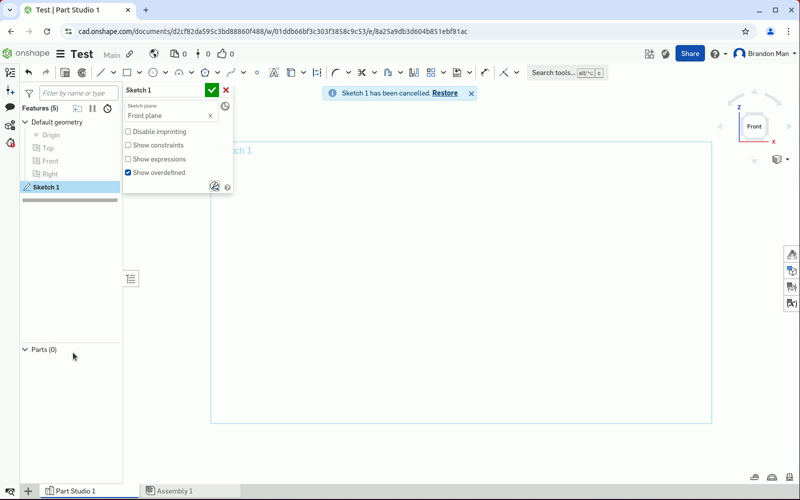
key(l)
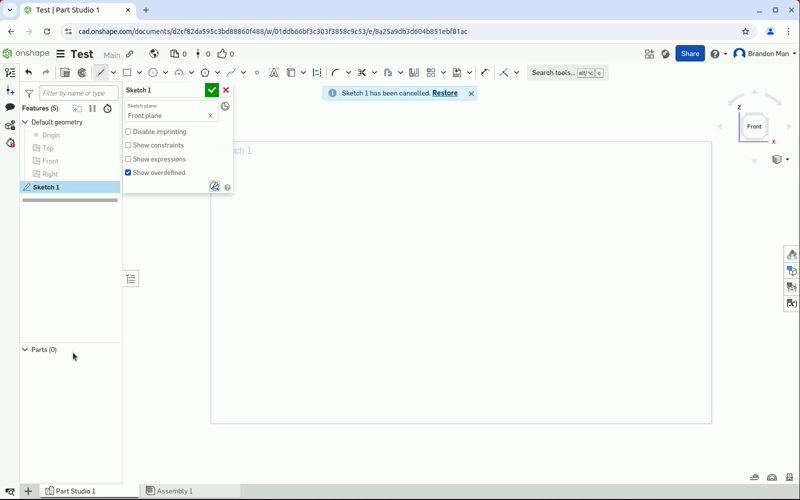
key_down(shift)
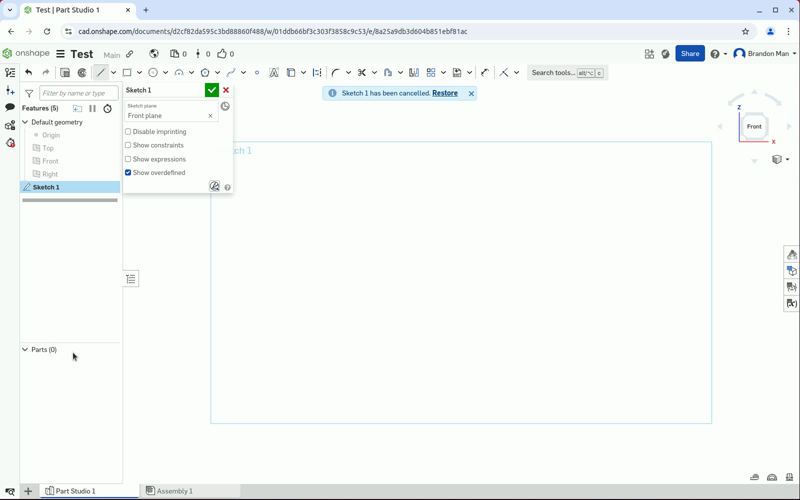
mouse_move(425, 290)
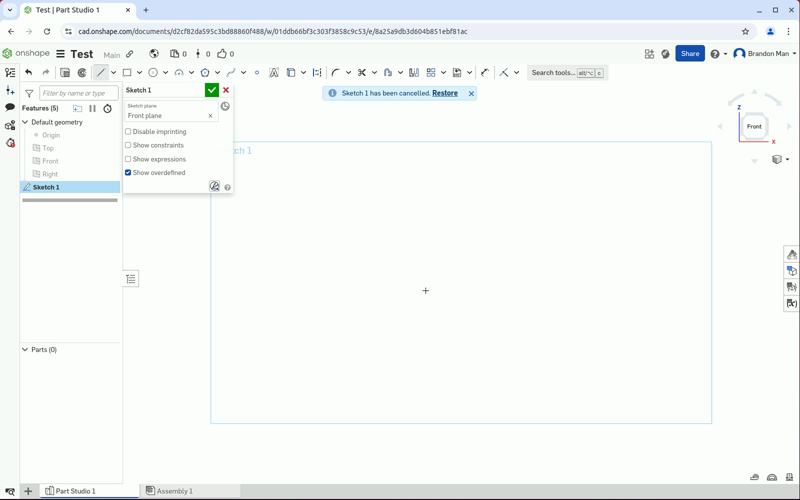
click(425, 290)
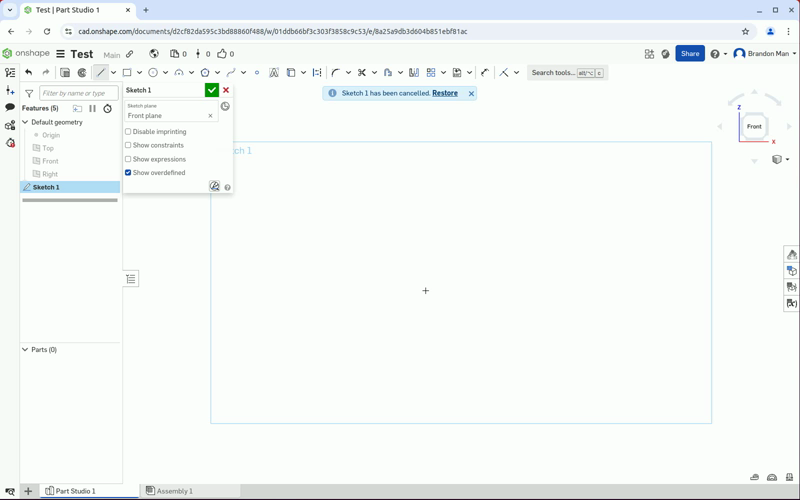
key_up(shift)
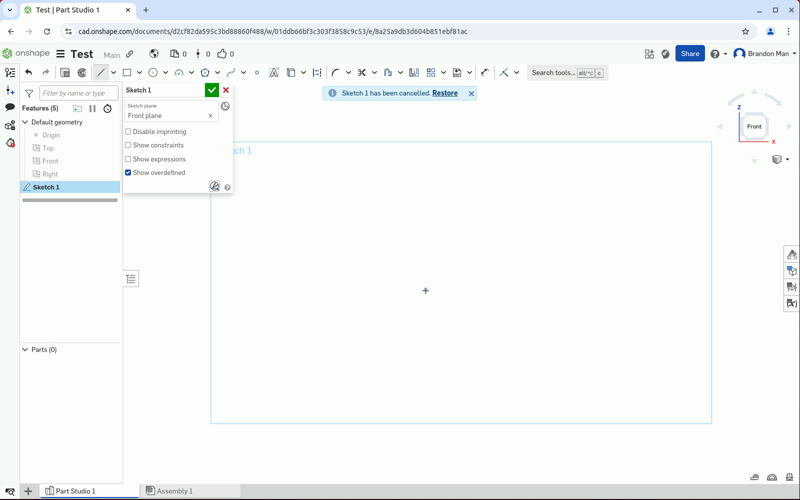
key_down(shift)
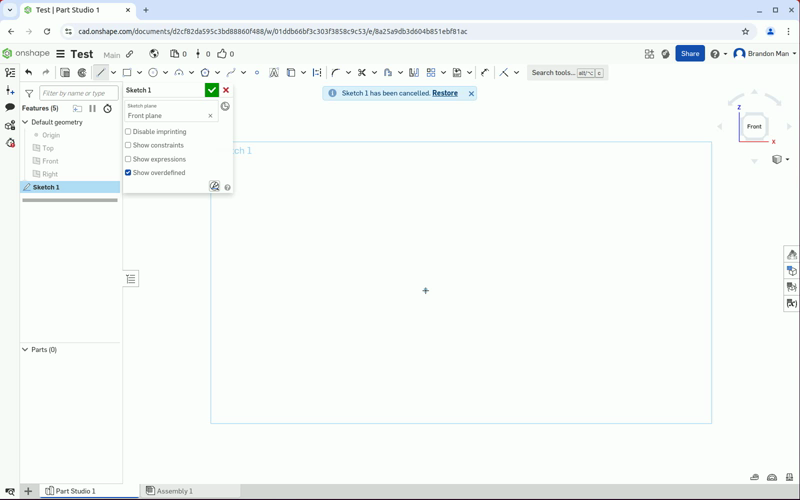
mouse_move(455, 290)
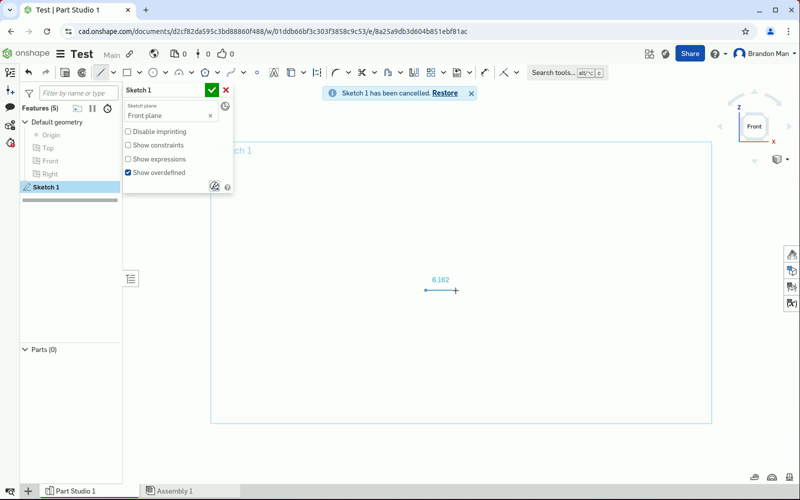
mouse_move(441, 290)
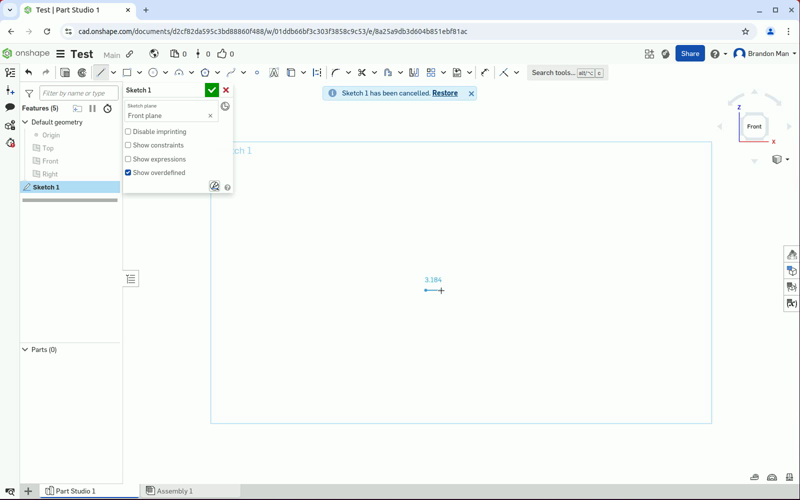
click(441, 290)
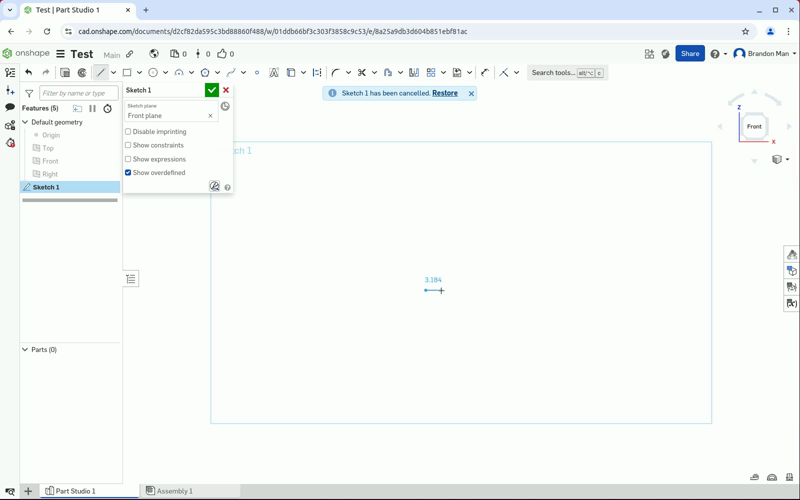
key_up(shift)
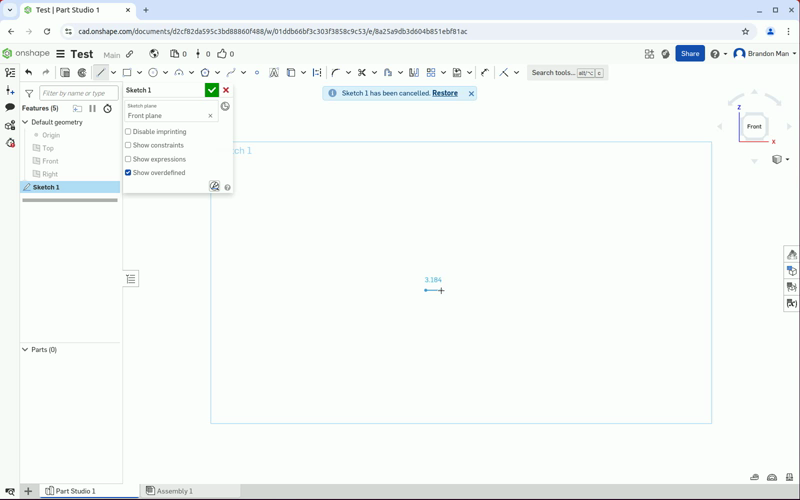
key(esc)
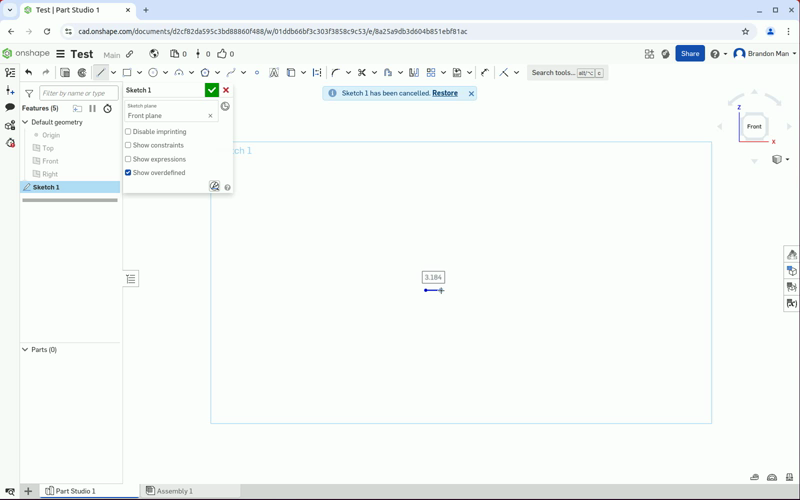
key(a)
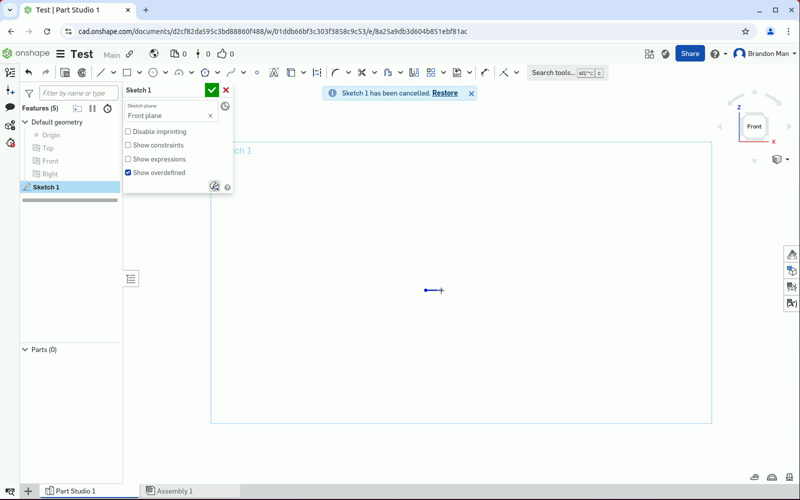
mouse_move(441, 290)
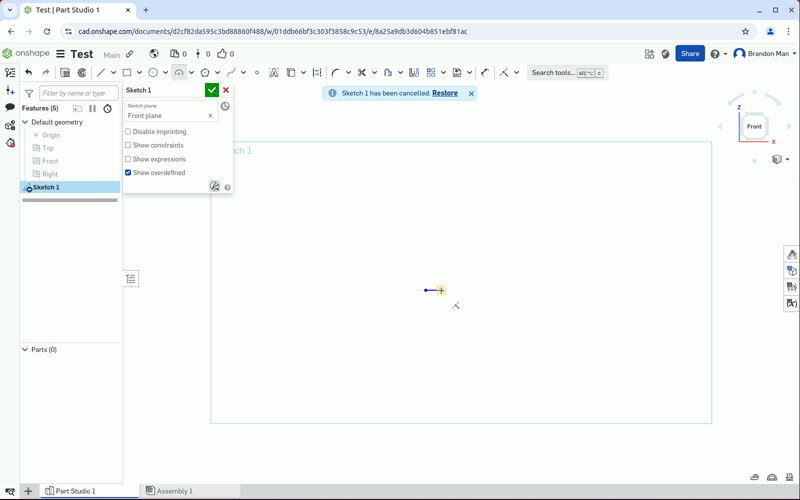
click(441, 290)
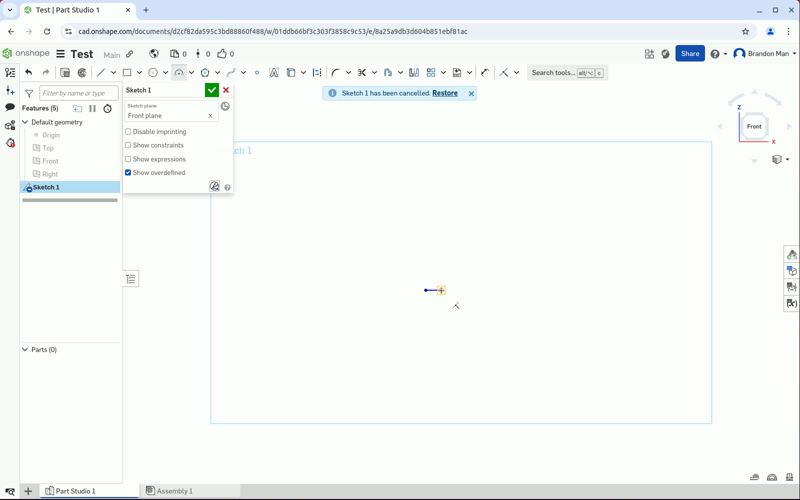
key_down(shift)
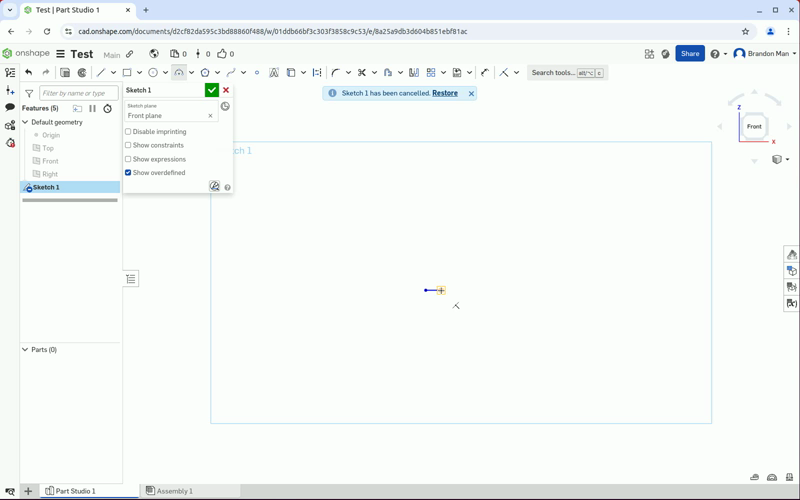
mouse_move(441, 273)
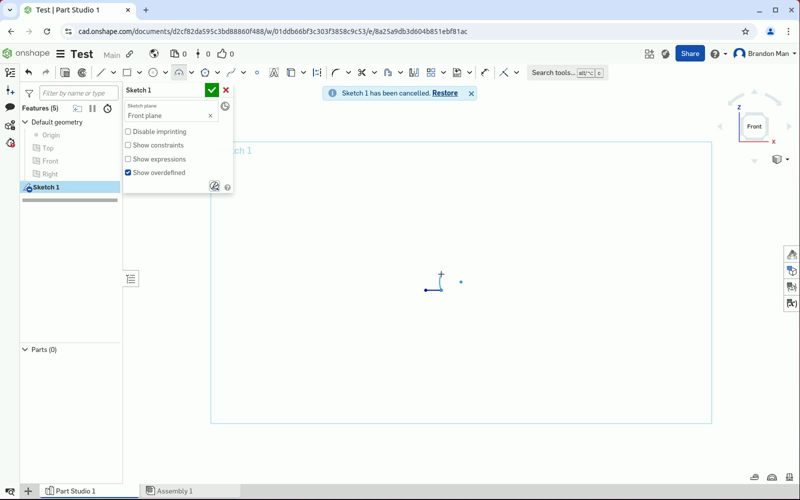
click(441, 273)
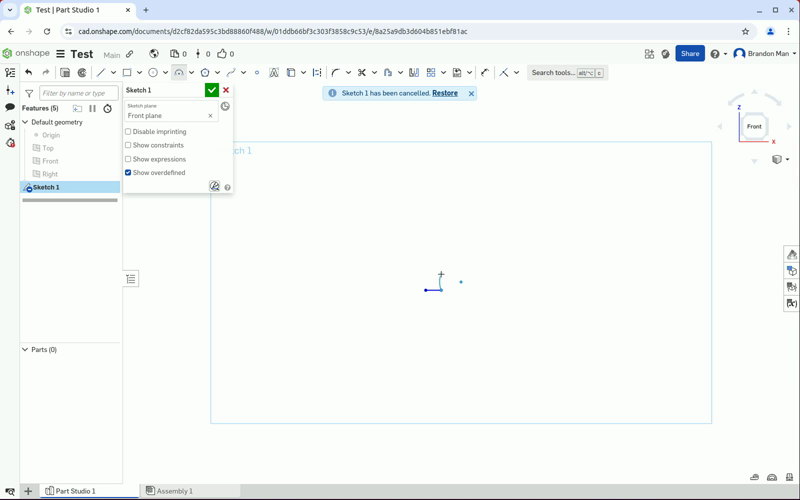
mouse_move(440, 281)
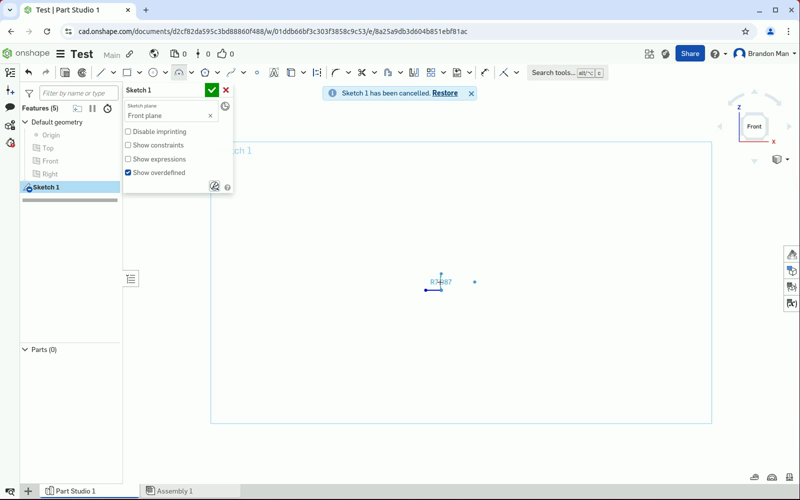
click(440, 281)
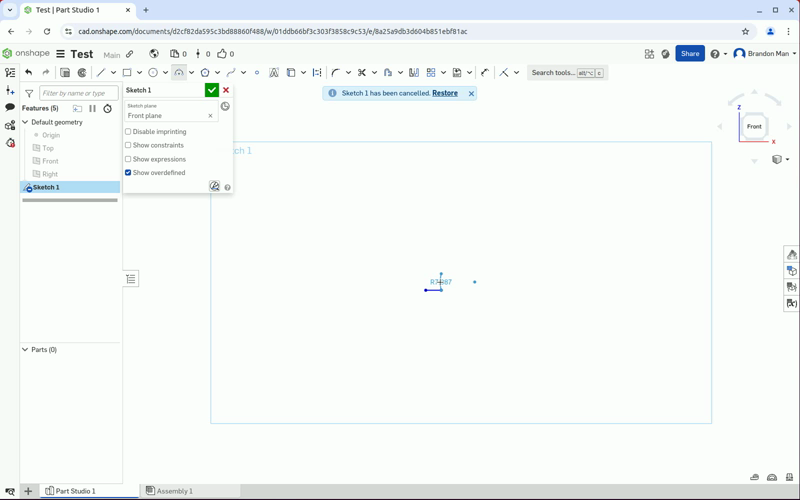
key_up(shift)
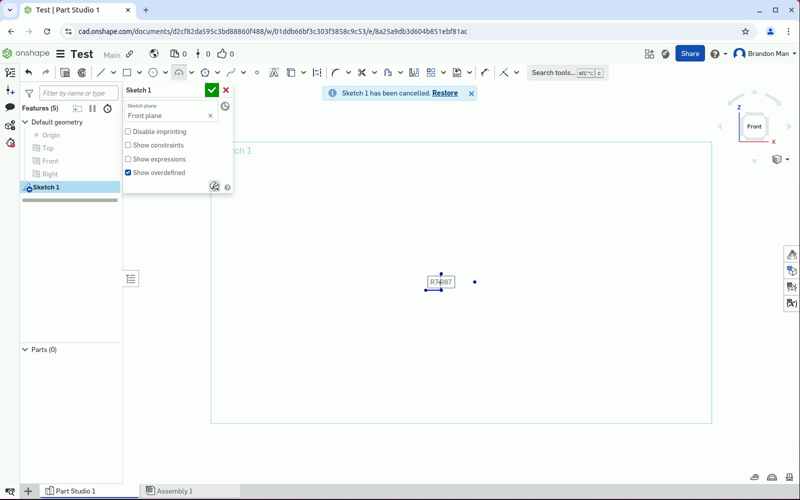
key(esc)
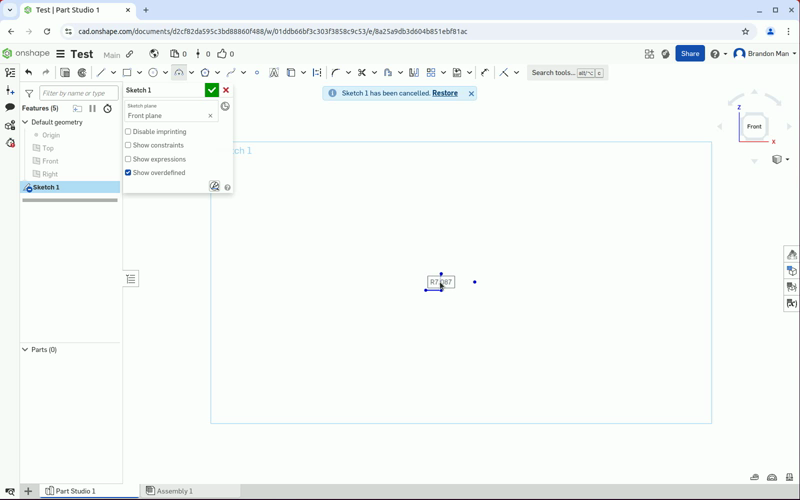
key(l)
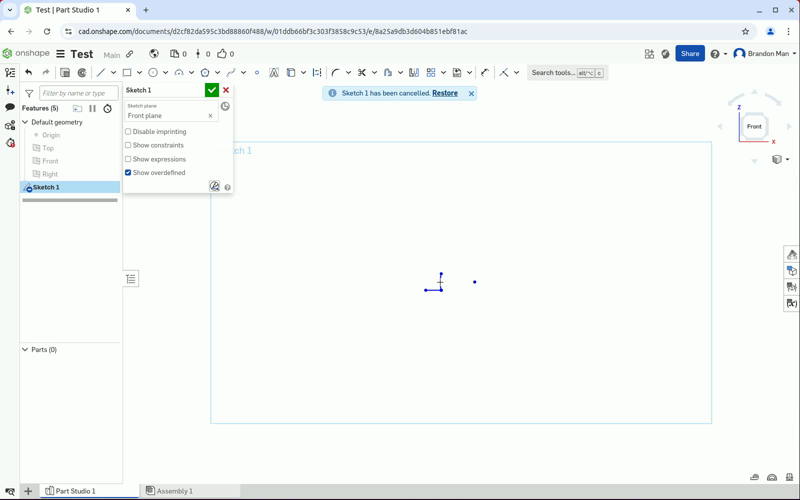
mouse_move(441, 273)
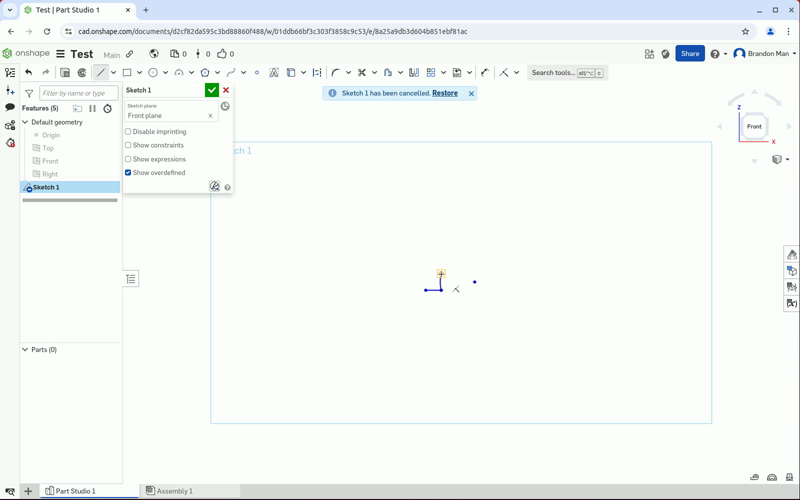
click(441, 273)
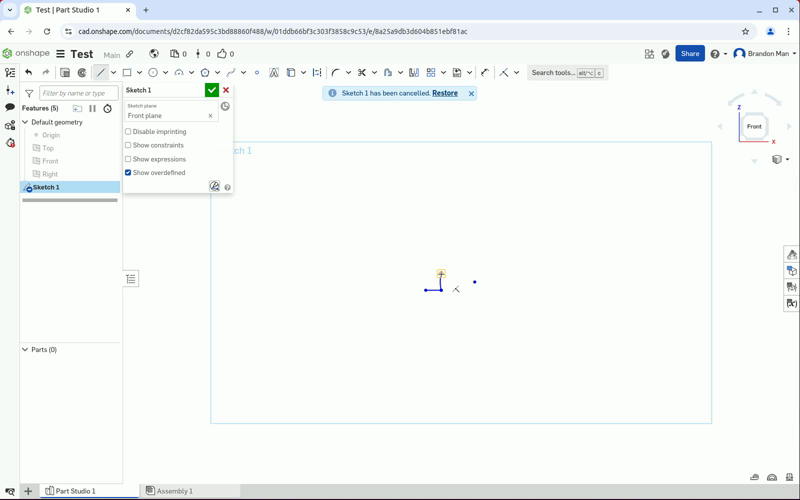
key_down(shift)
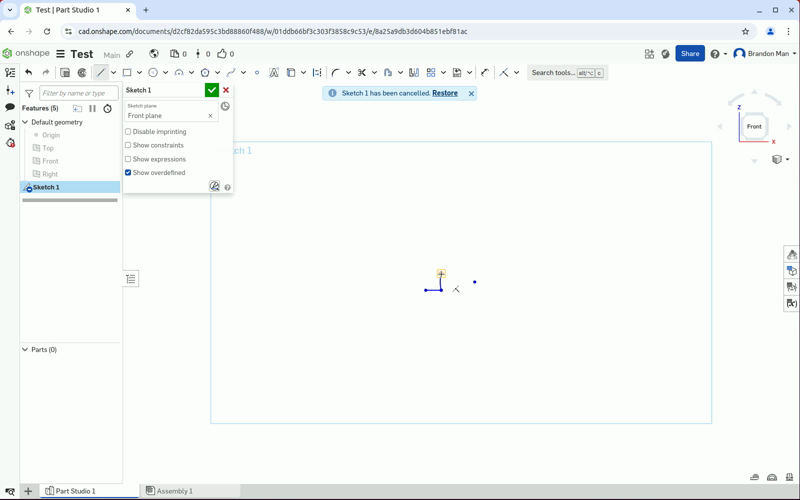
mouse_move(471, 273)
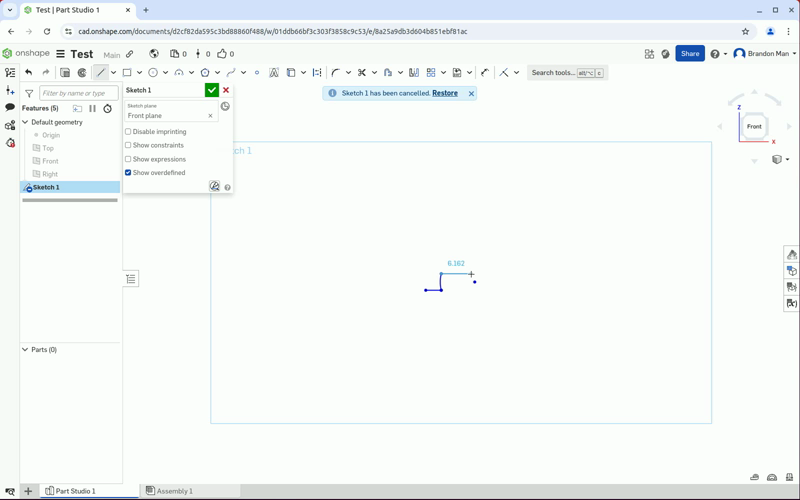
mouse_move(425, 273)
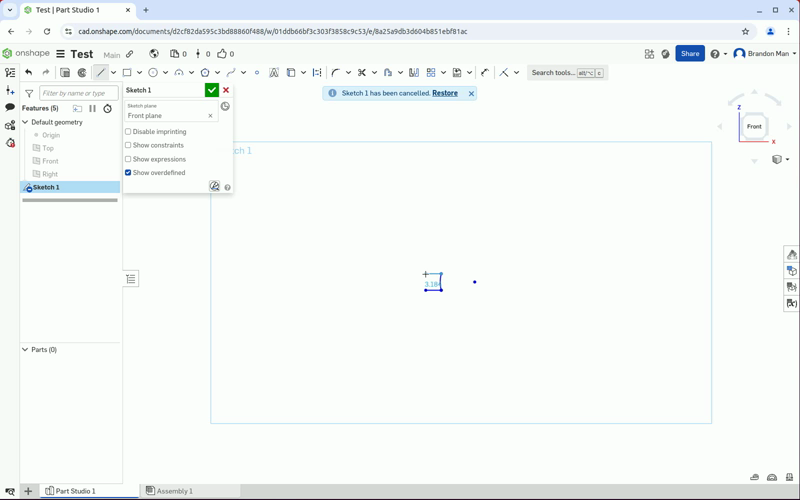
click(425, 273)
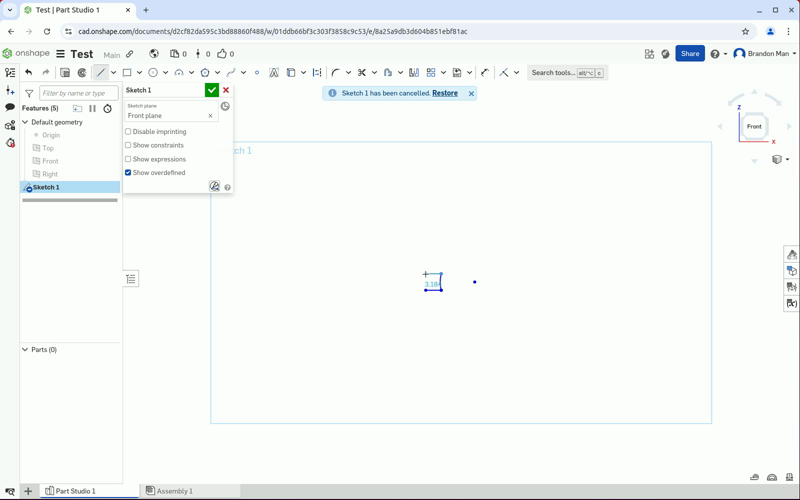
key_up(shift)
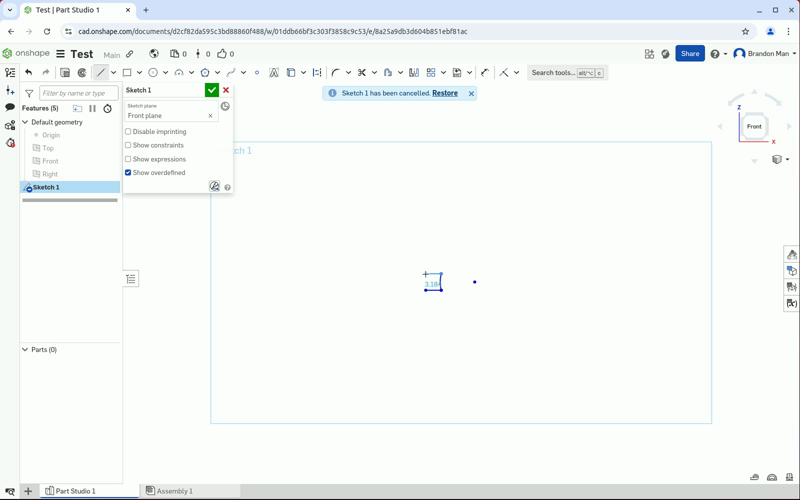
mouse_move(455, 273)
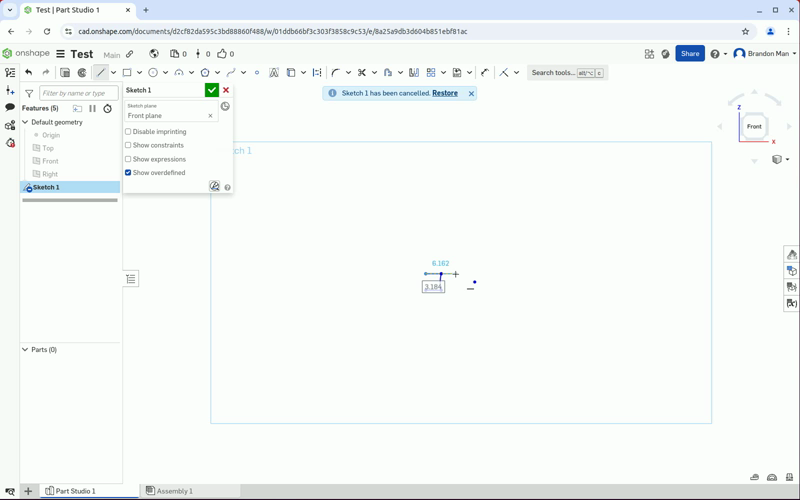
key_down(shift)
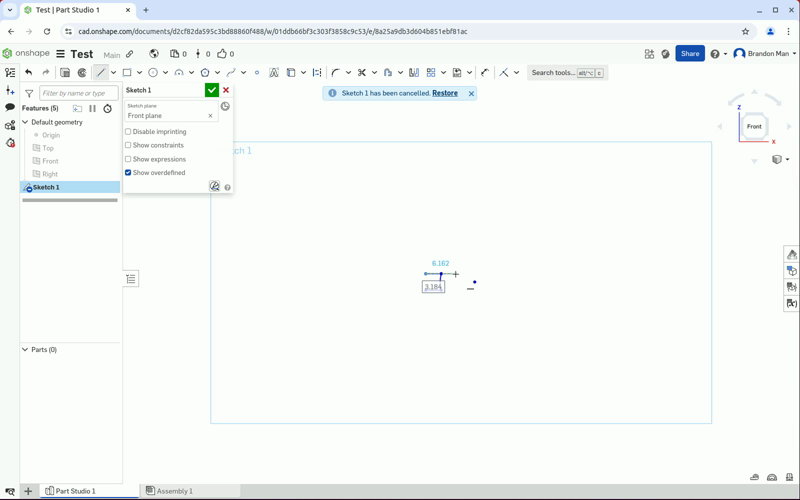
mouse_move(425, 290)
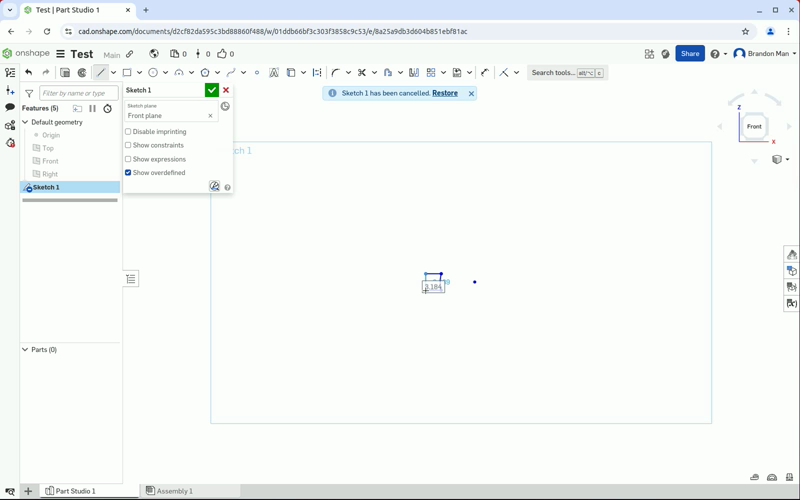
key_up(shift)
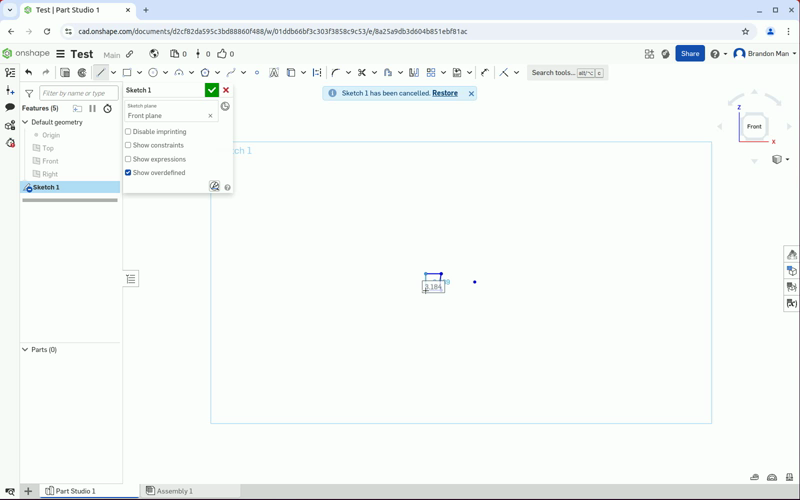
click(425, 290)
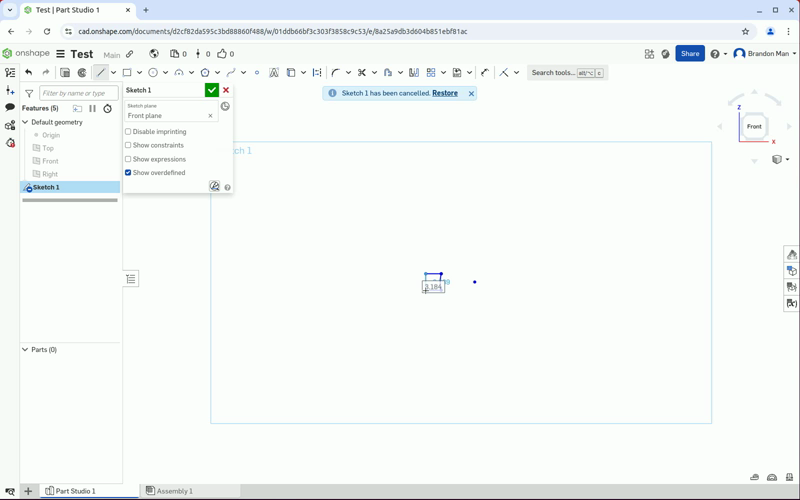
key(esc)
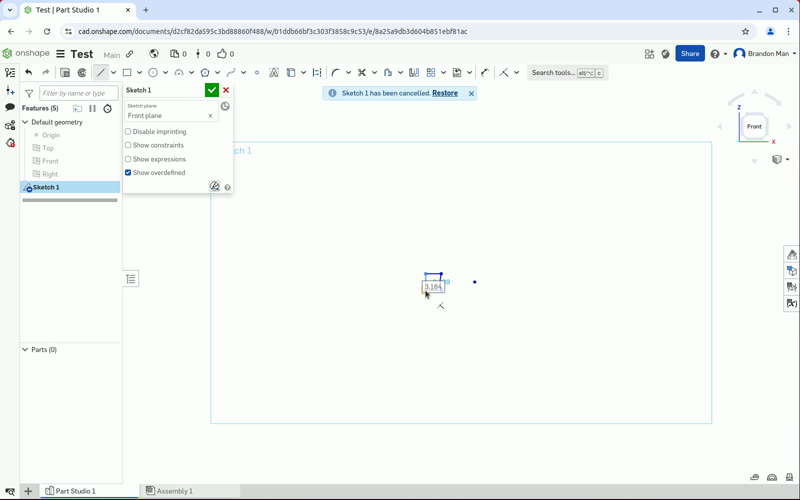
mouse_move(427, 279)
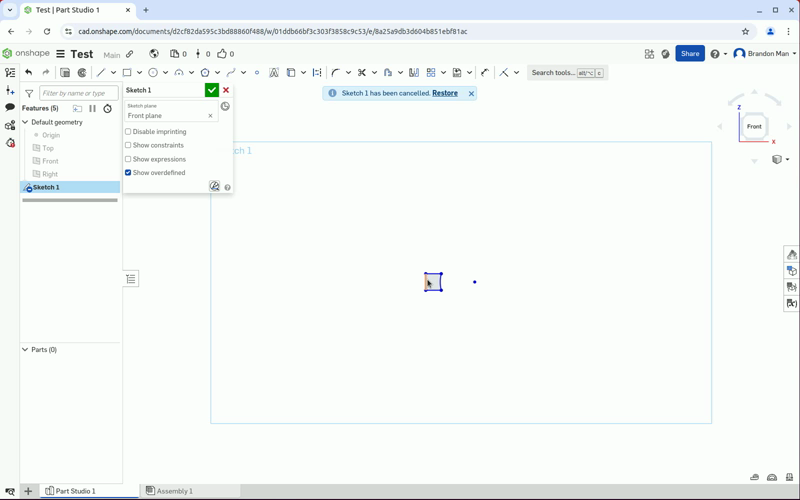
scroll(6)
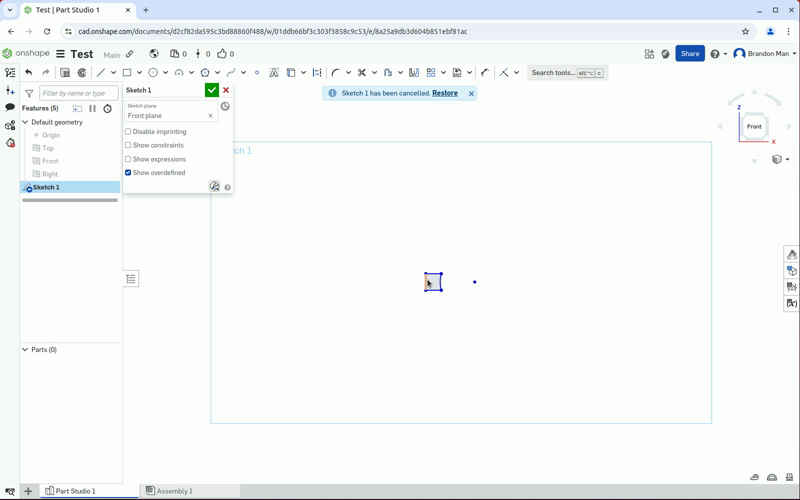
scroll(6)
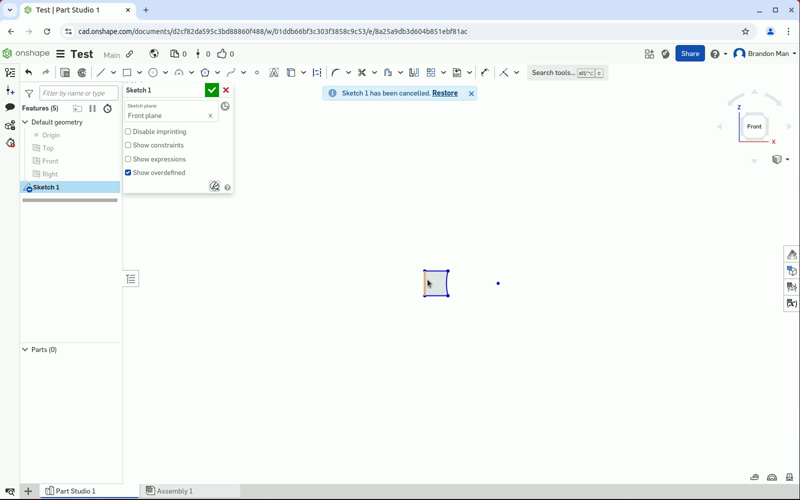
scroll(6)
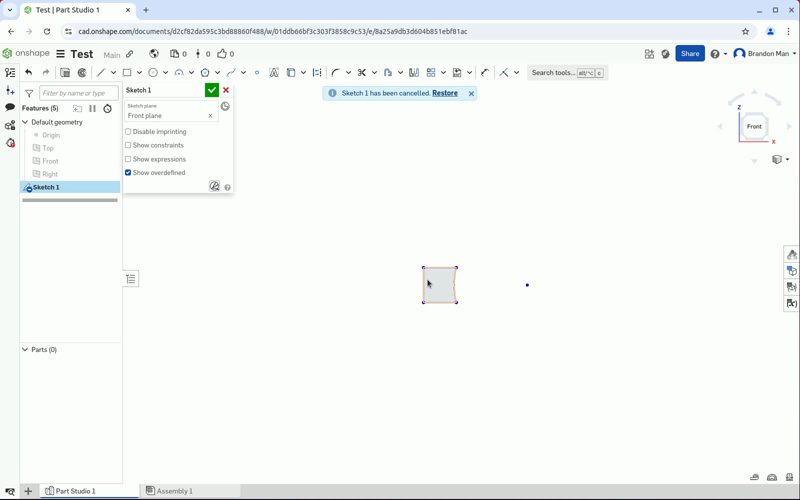
scroll(6)
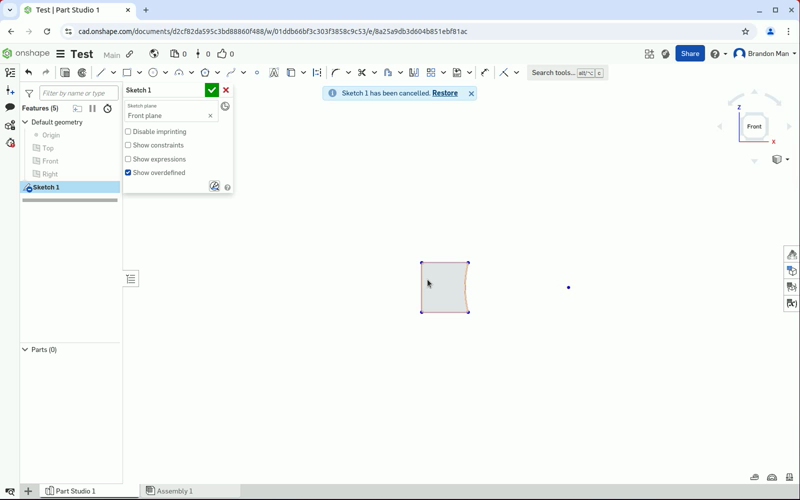
scroll(6)
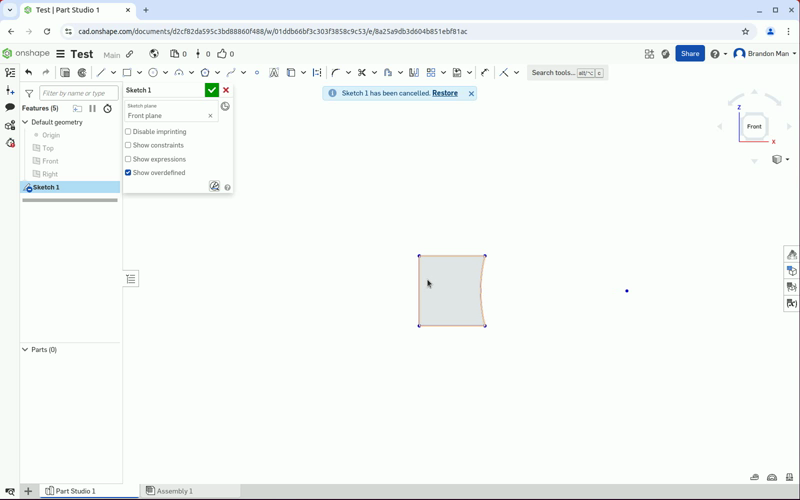
scroll(6)
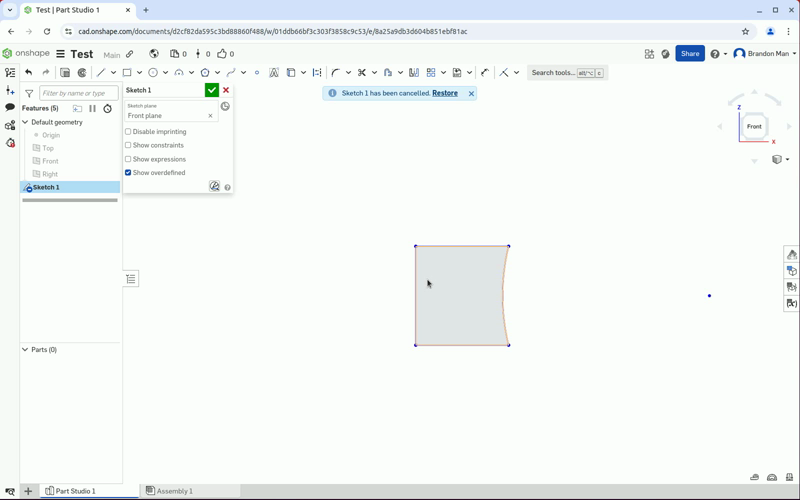
scroll(6)
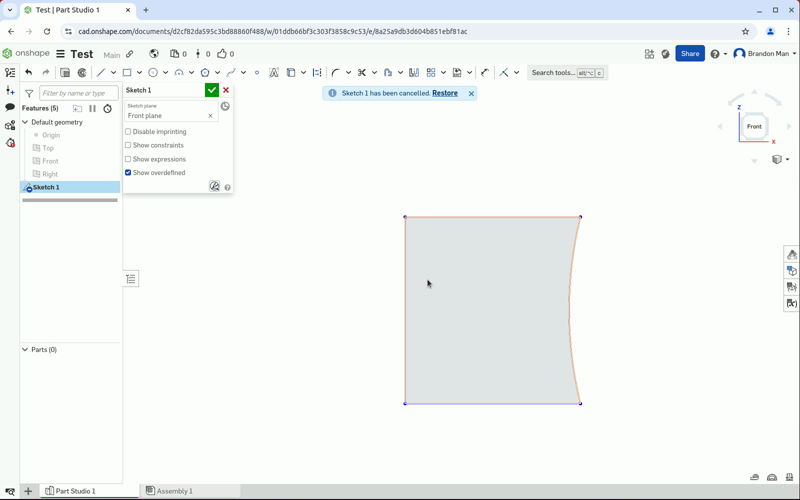
click(427, 279)
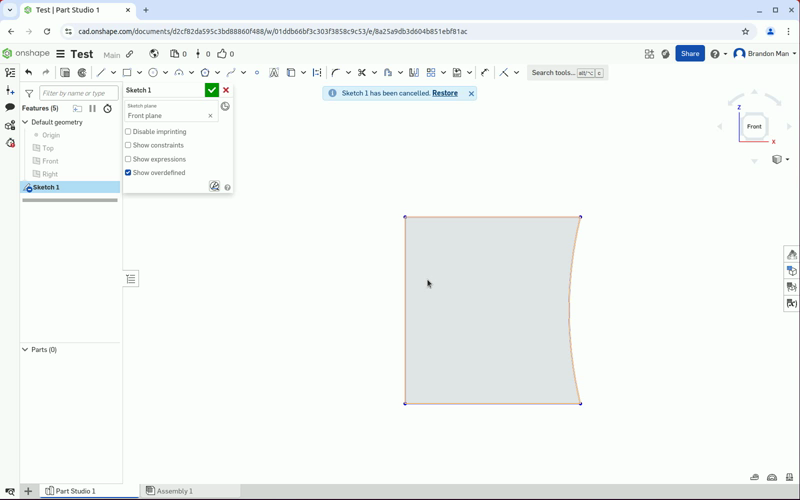
scroll(-6)
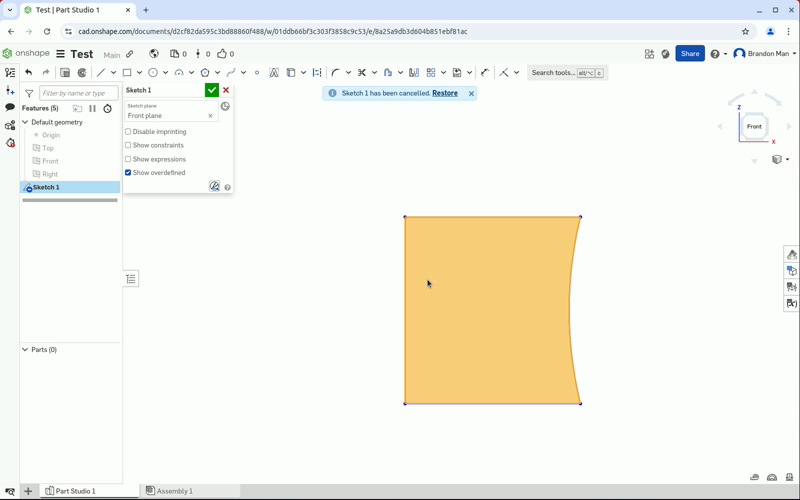
scroll(-6)
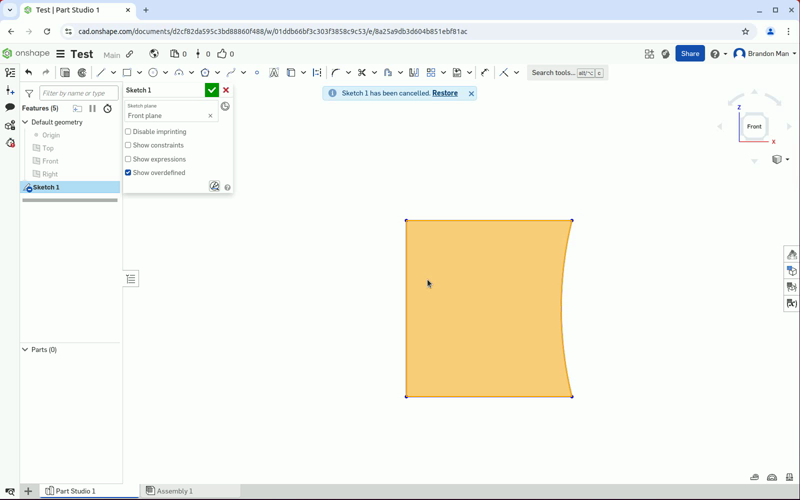
scroll(-6)
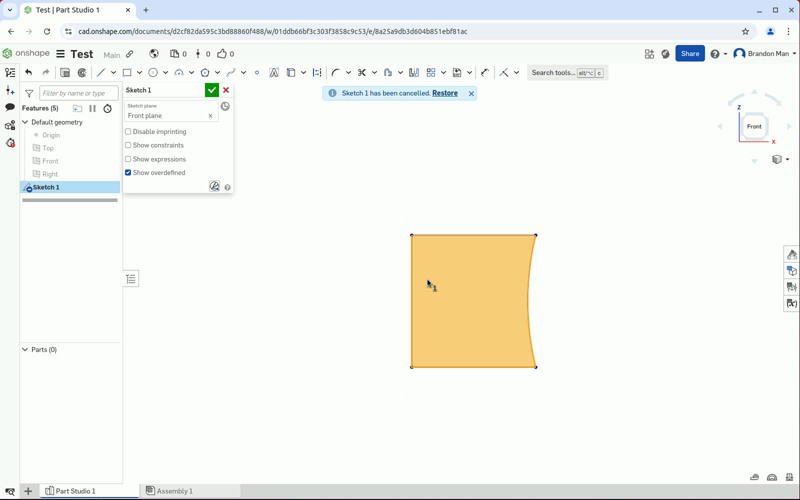
scroll(-6)
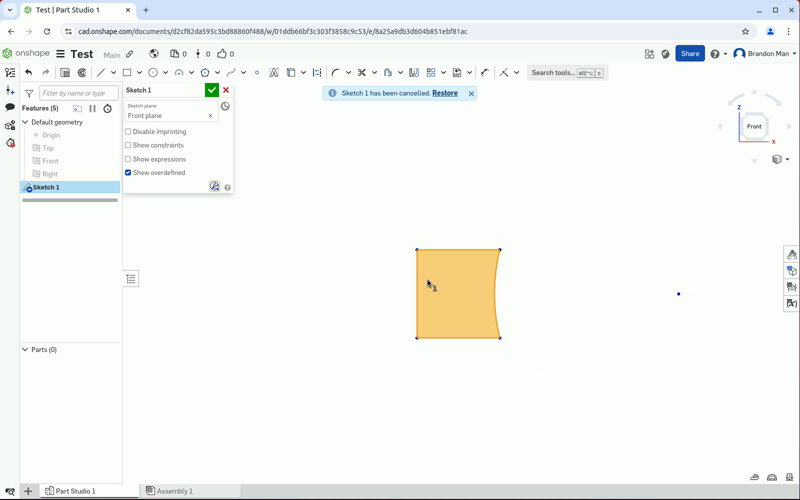
scroll(-6)
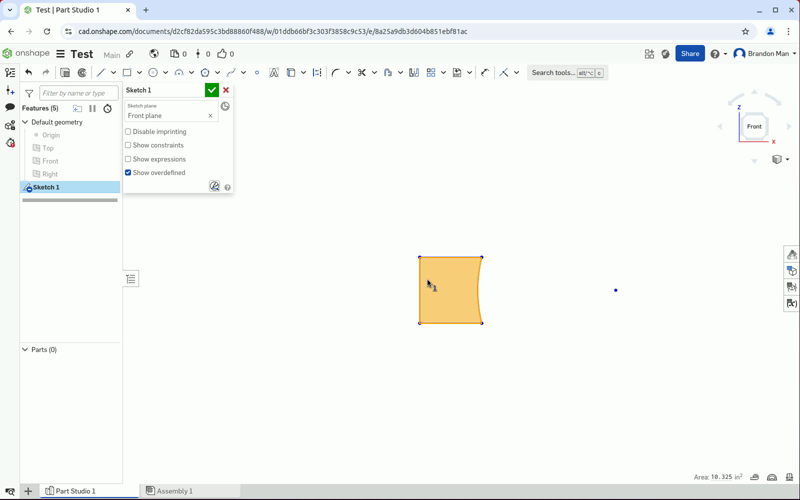
scroll(-6)
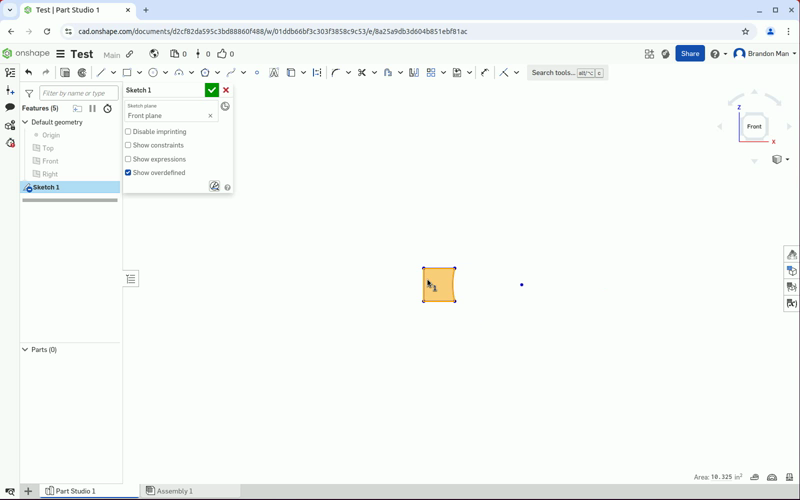
scroll(-6)
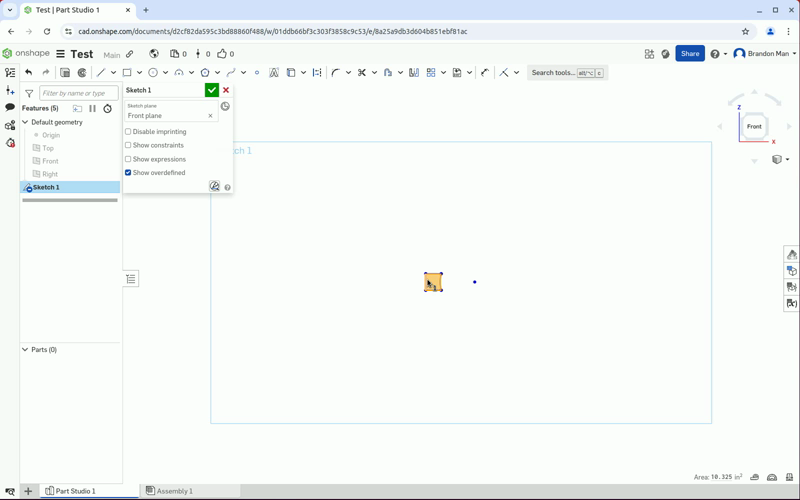
mouse_move(73, 352)
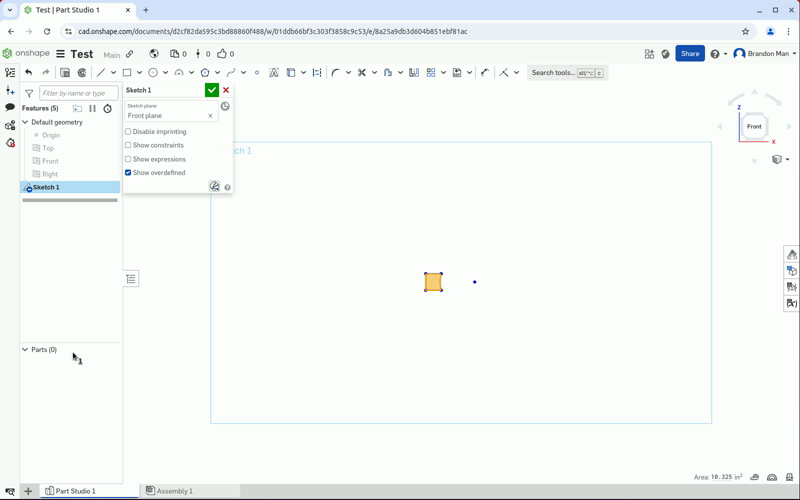
key(shift+y)
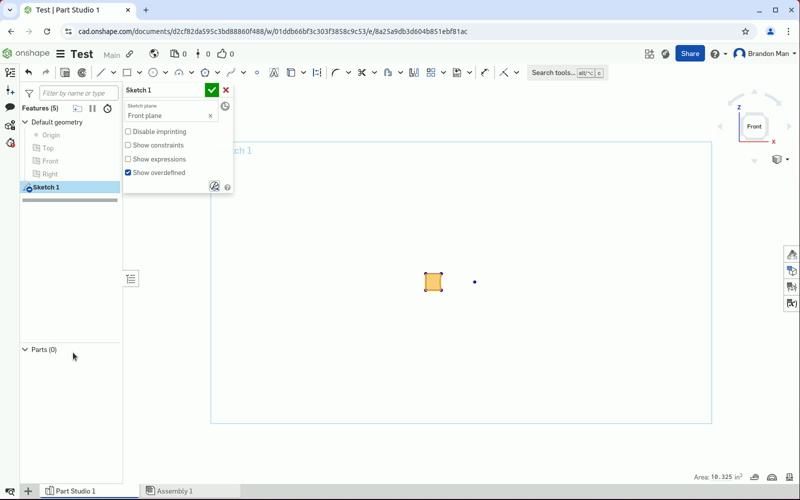
key(shift+e)
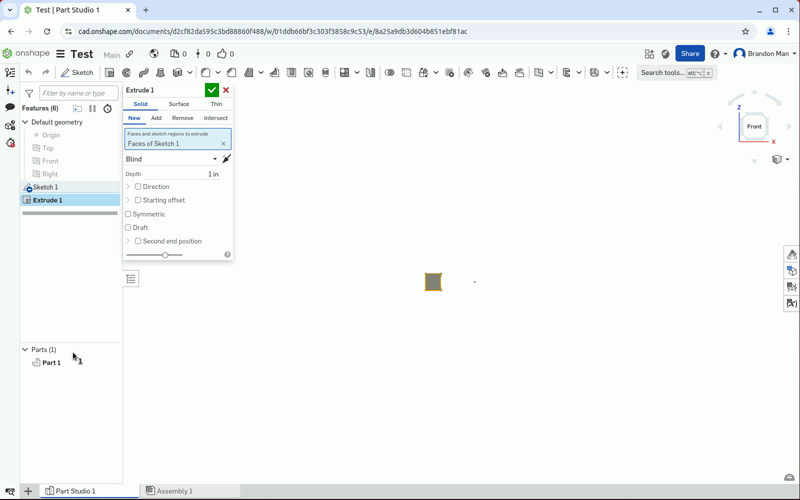
mouse_move(143, 106)
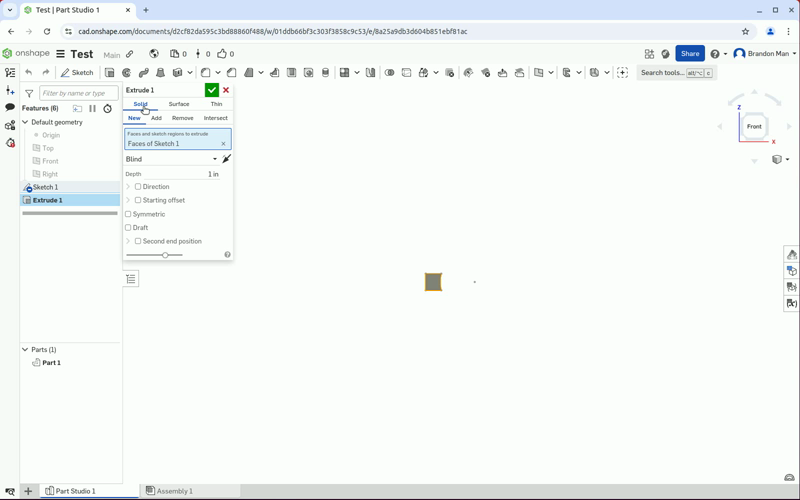
click(143, 106)
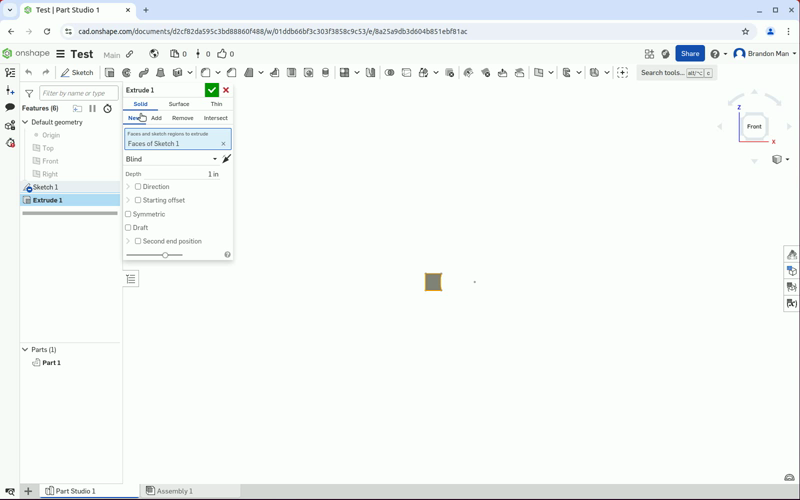
mouse_move(137, 120)
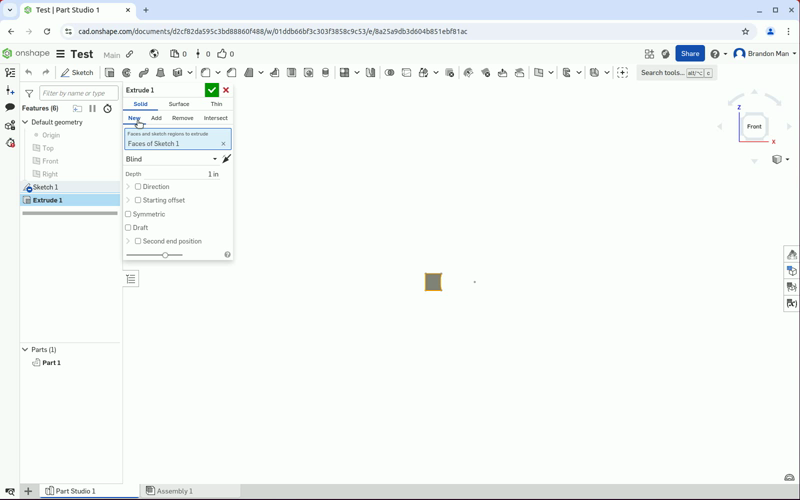
click(137, 120)
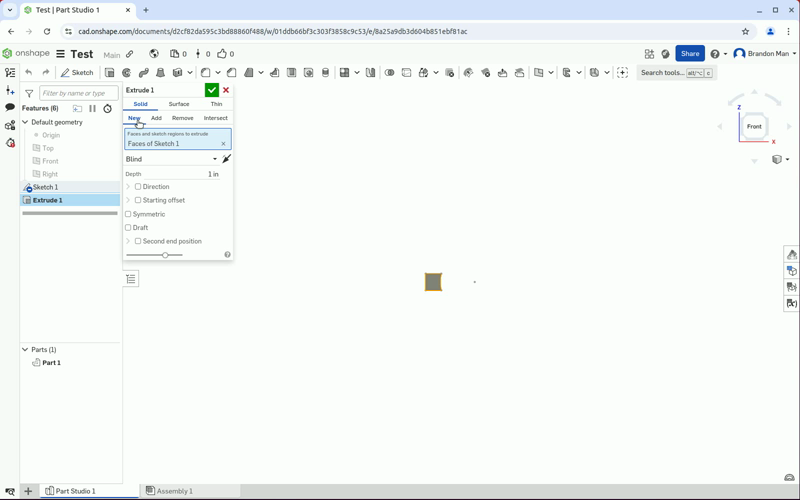
key(tab, 4)
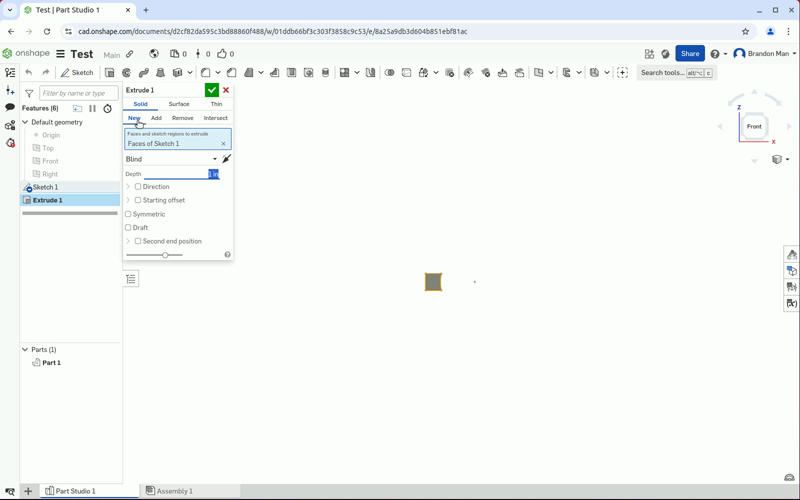
text(16.128)
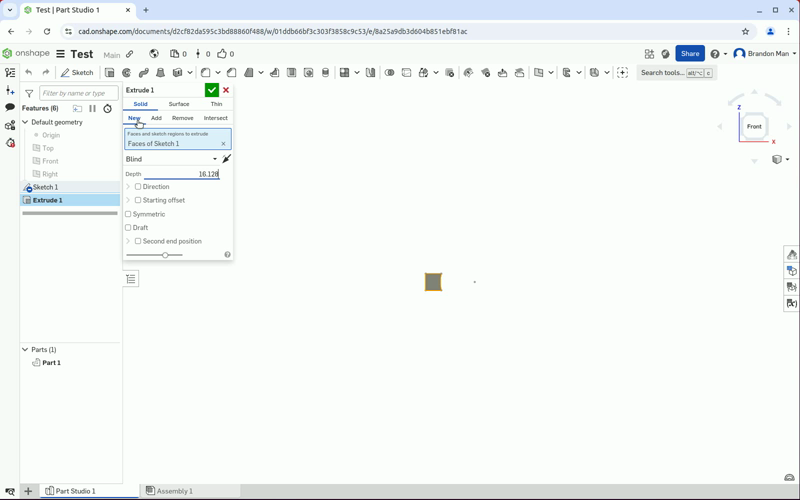
key(enter)
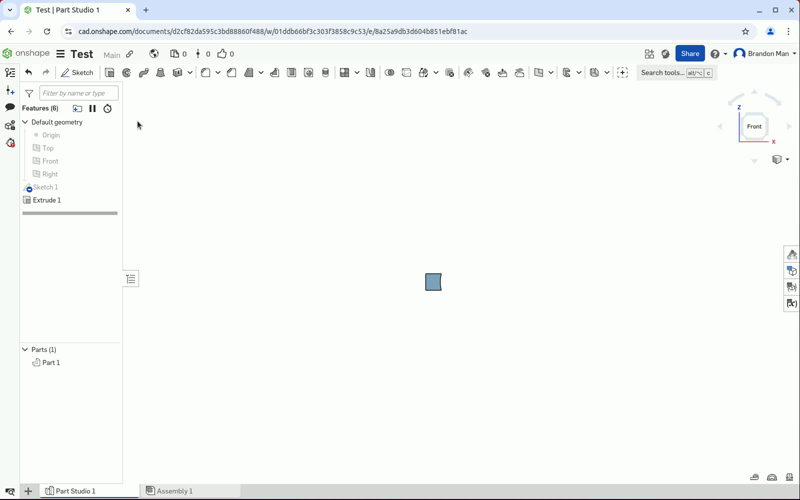
key(shift+h)
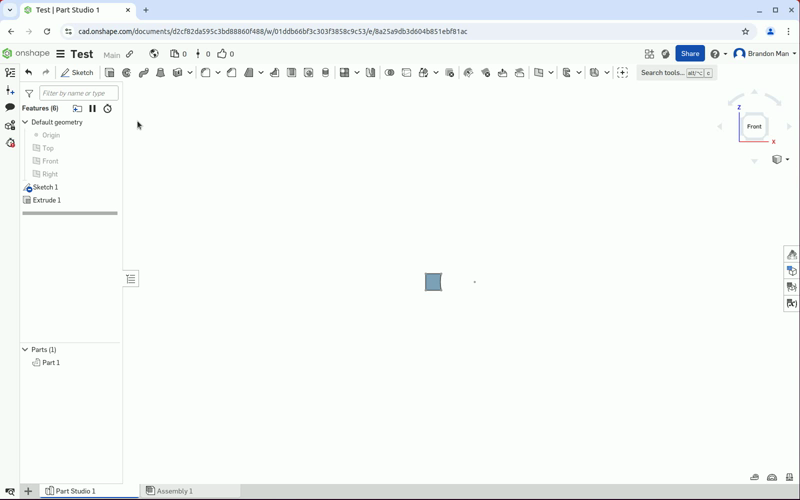
key(shift+h)
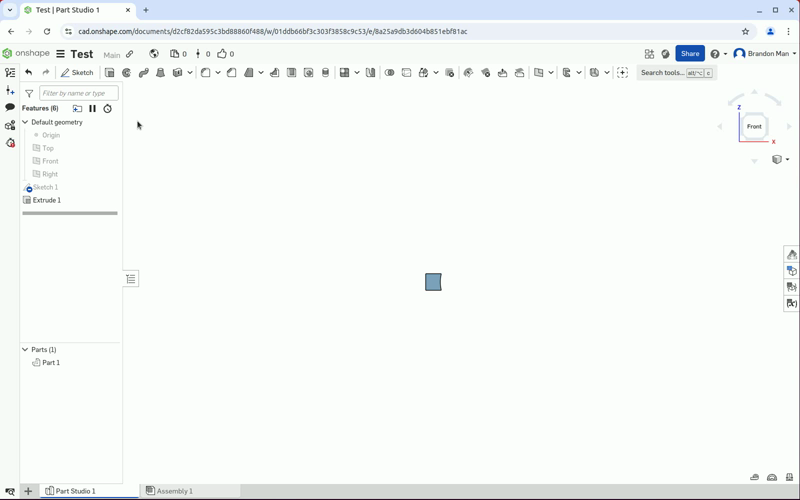
mouse_move(73, 189)
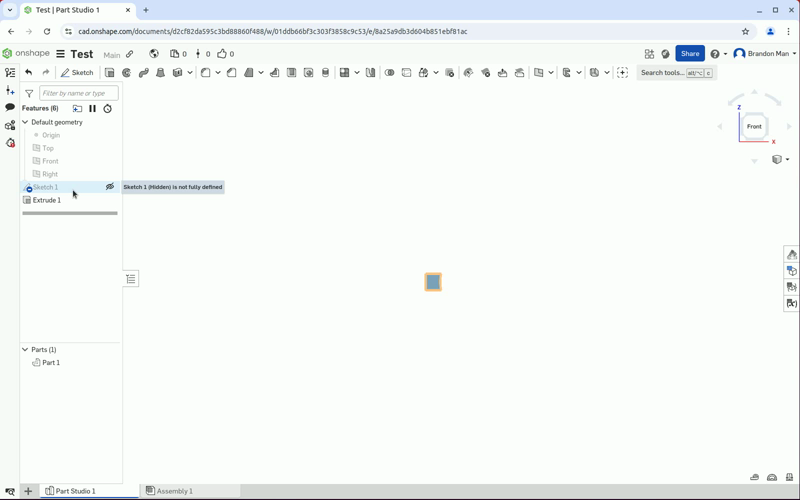
click(73, 189)
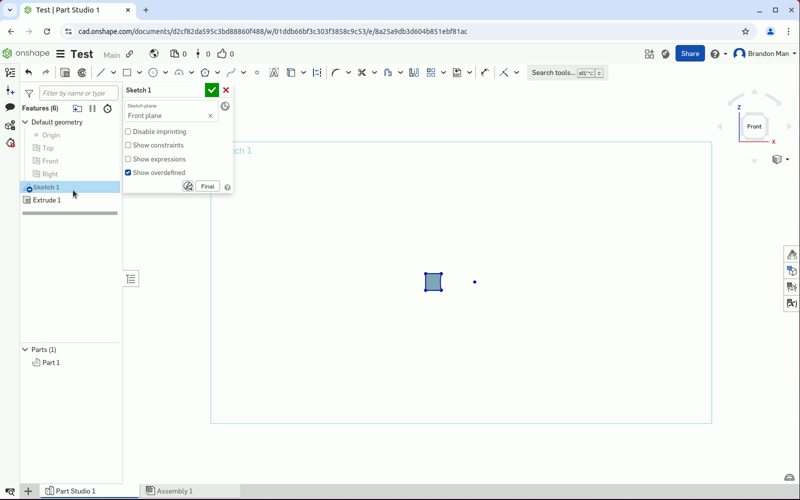
mouse_move(229, 92)
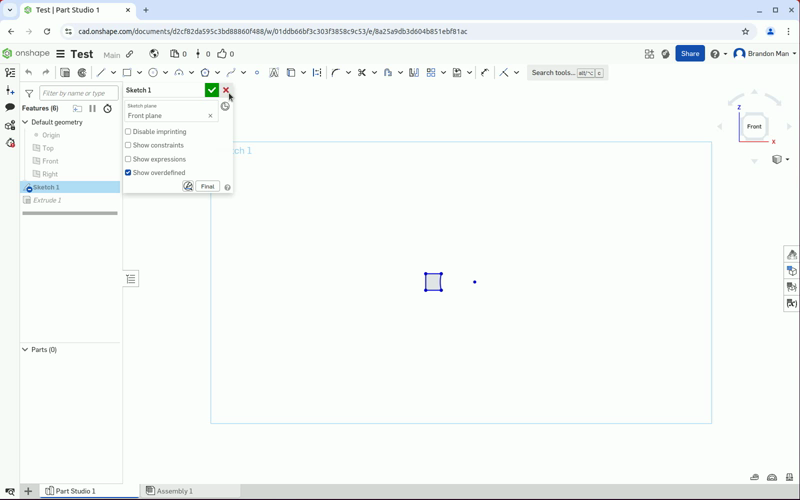
click(229, 92)
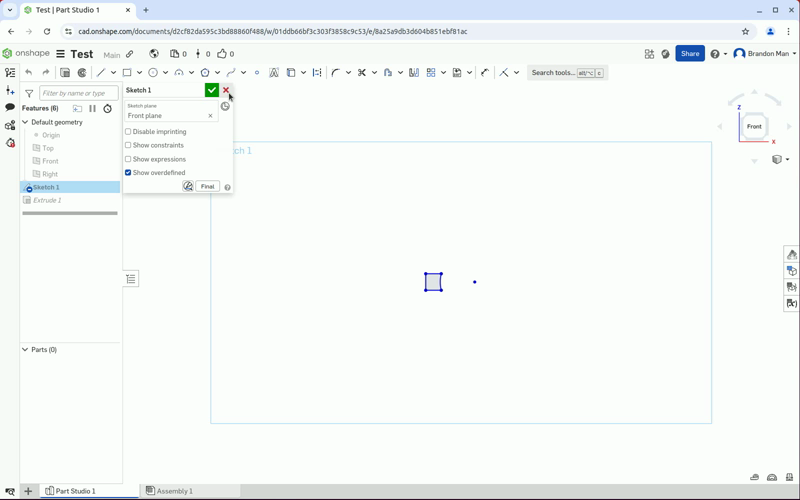
key(shift+s)
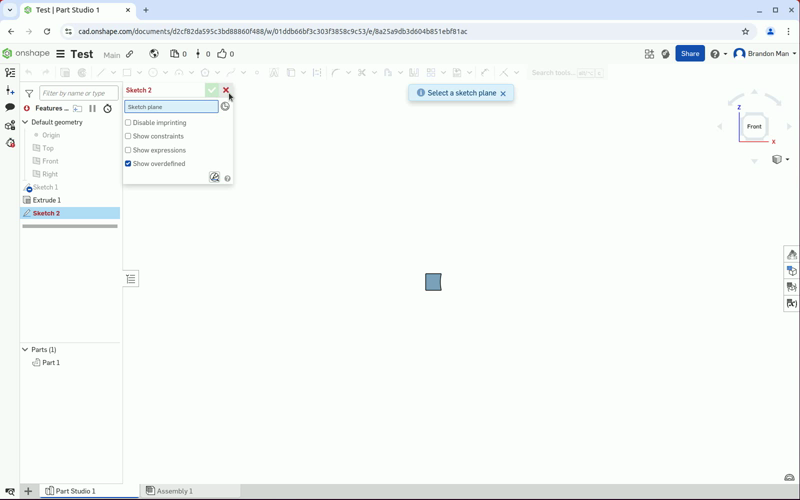
mouse_move(73, 163)
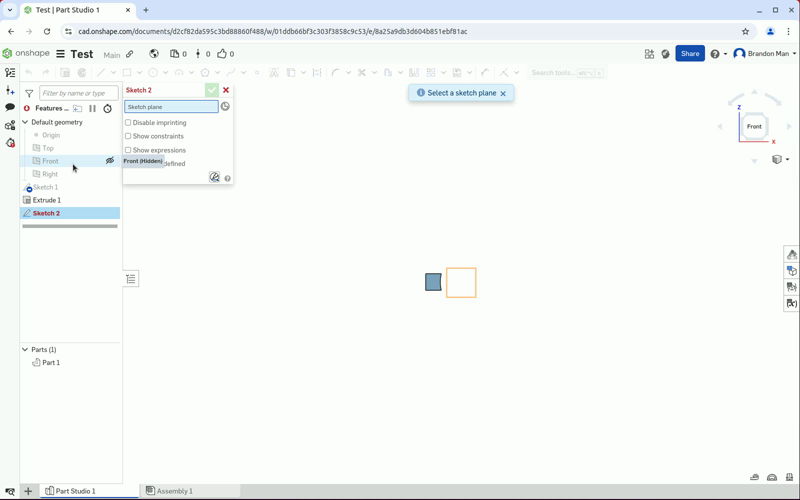
click(73, 163)
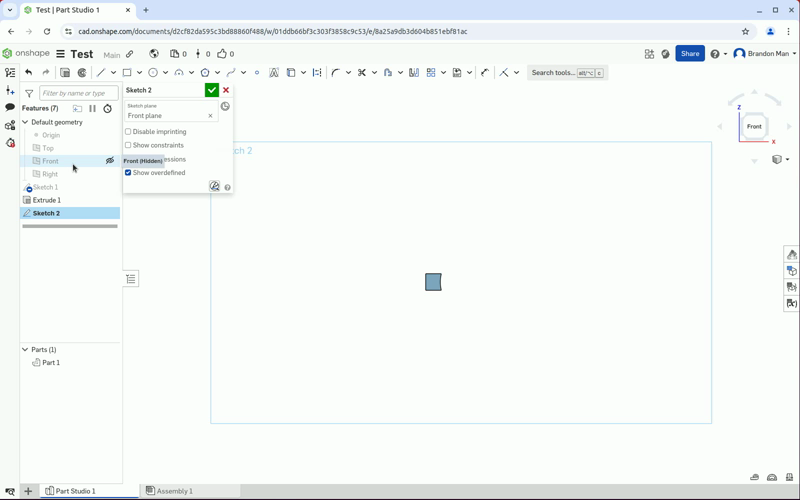
mouse_move(73, 352)
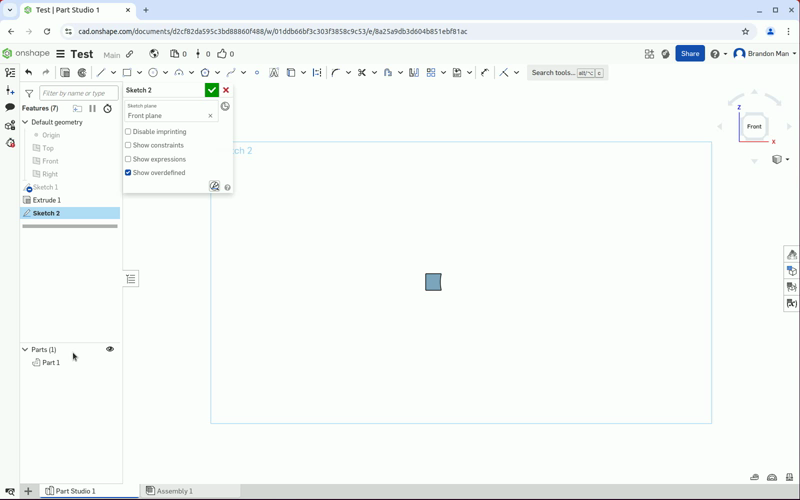
key(y)
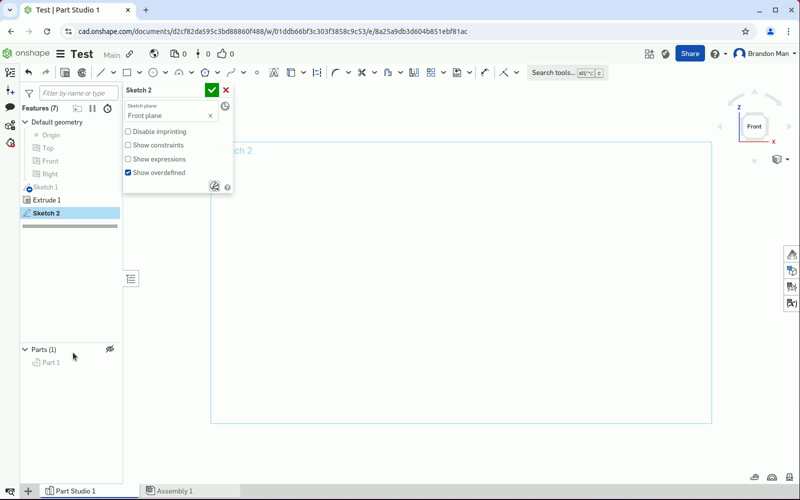
key(l)
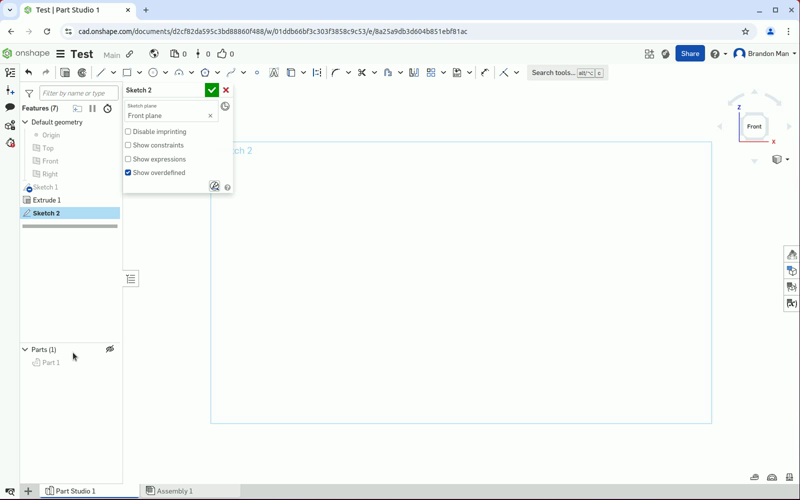
key_down(shift)
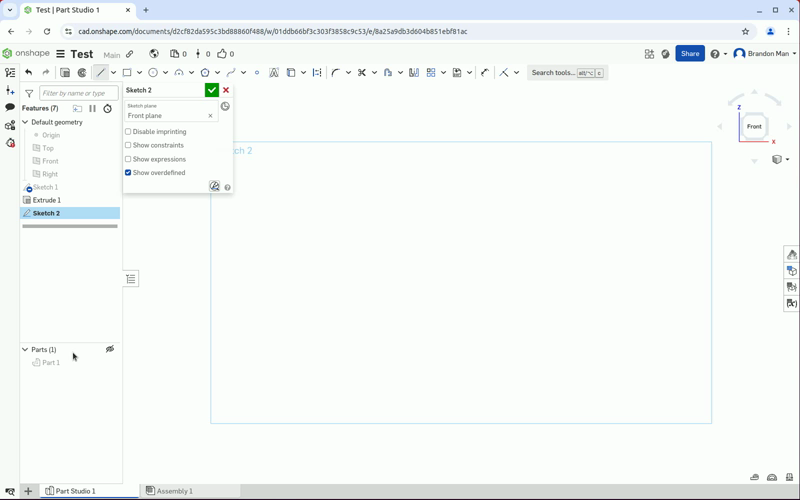
mouse_move(466, 326)
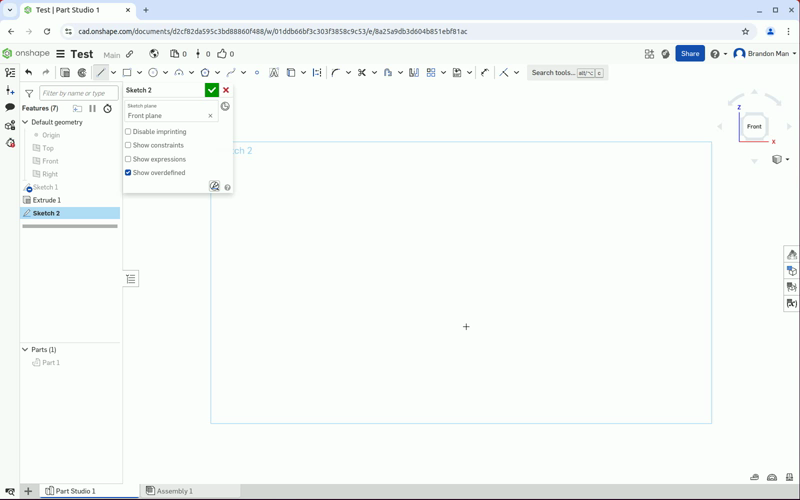
click(466, 326)
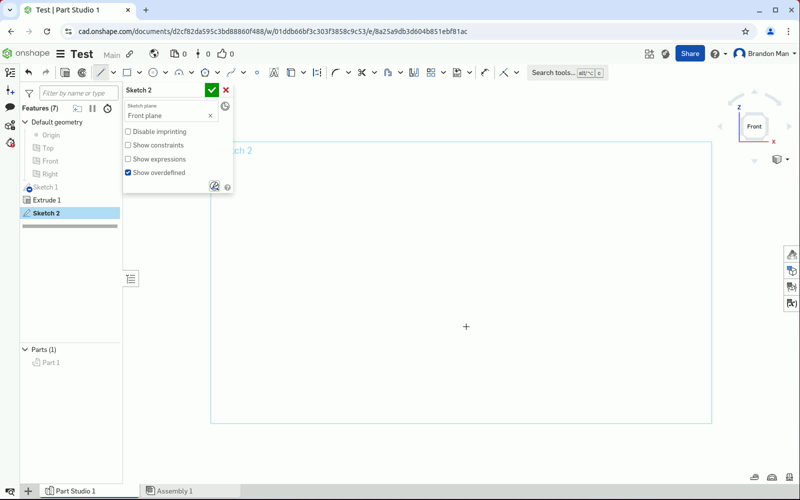
key_up(shift)
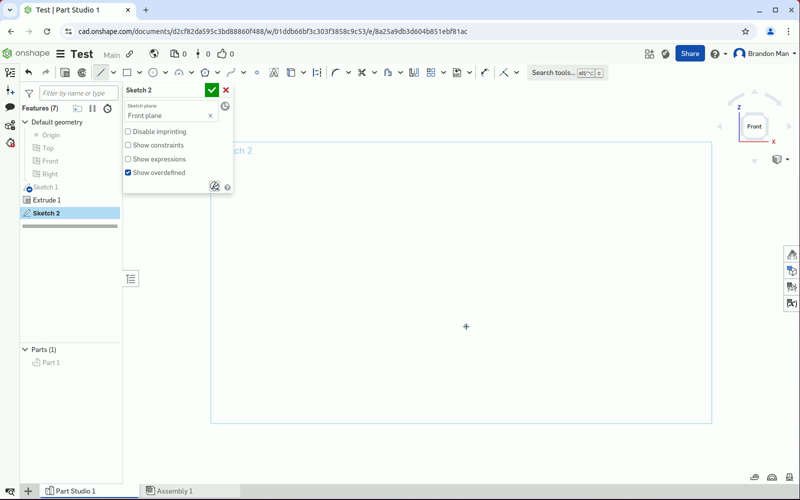
key_down(shift)
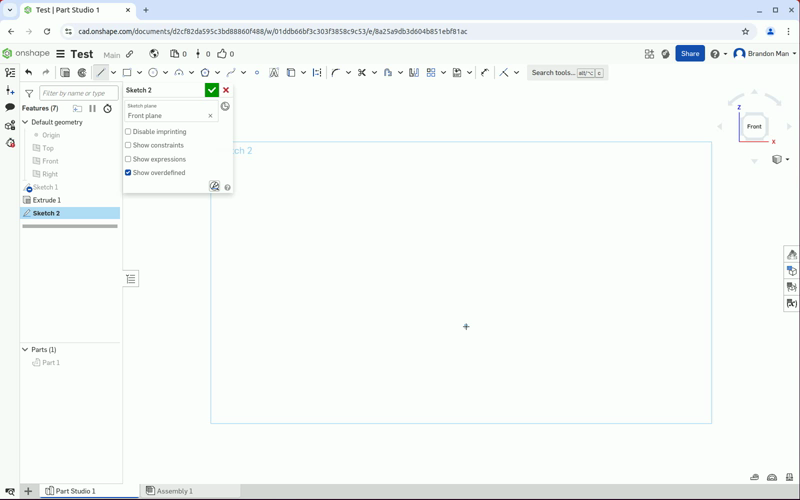
mouse_move(496, 326)
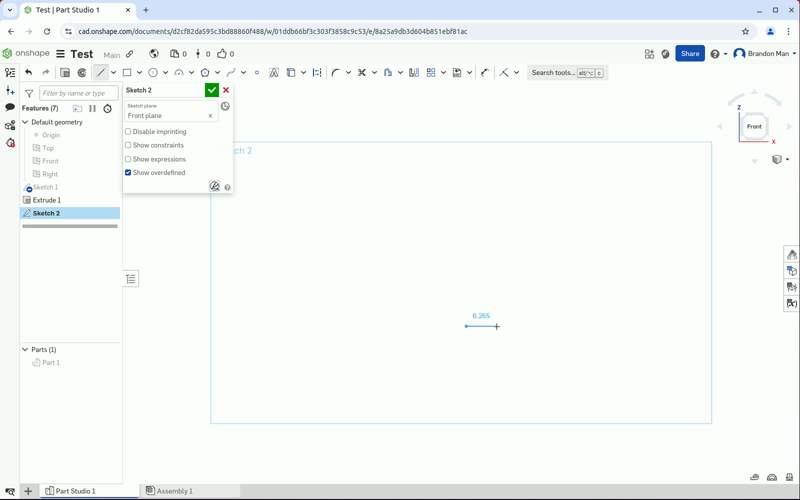
mouse_move(470, 325)
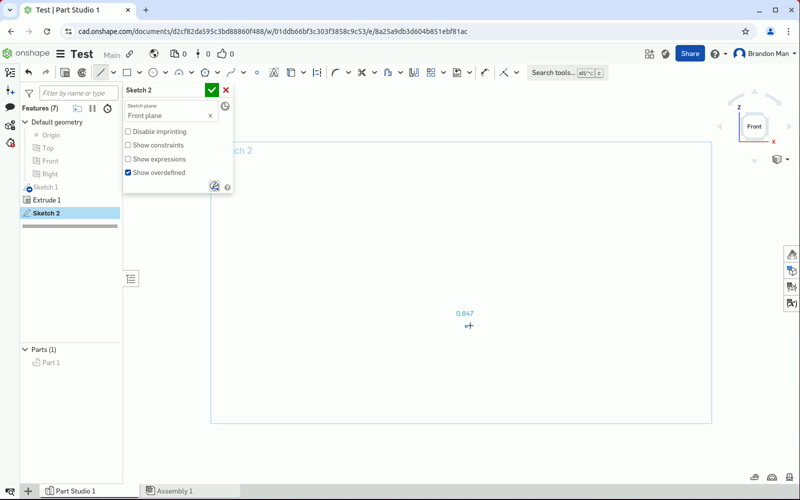
scroll(6)
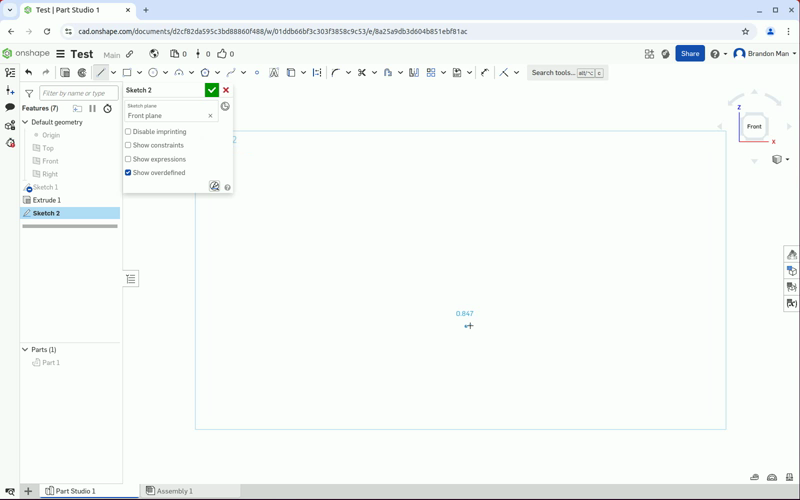
scroll(6)
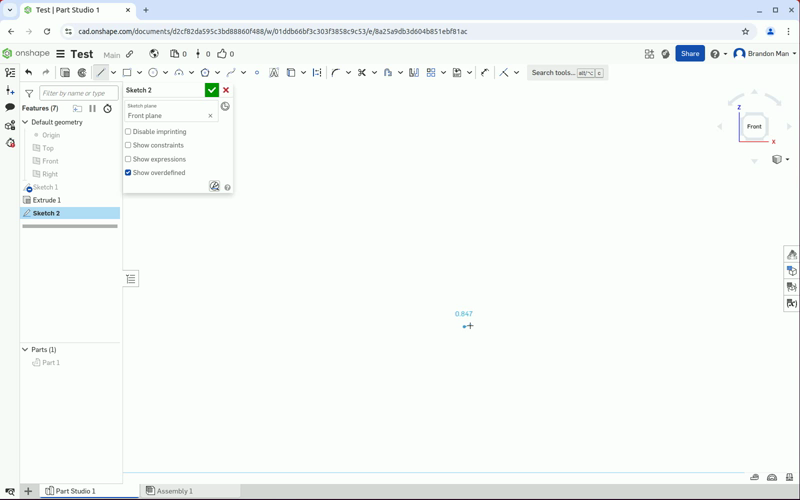
scroll(6)
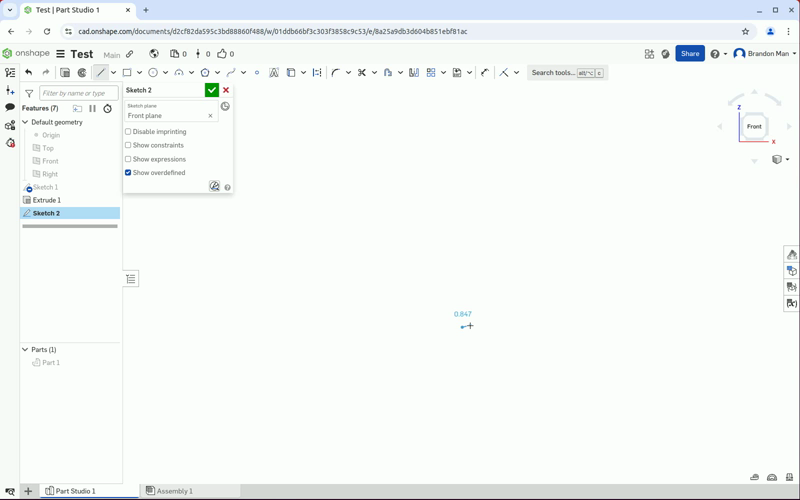
scroll(6)
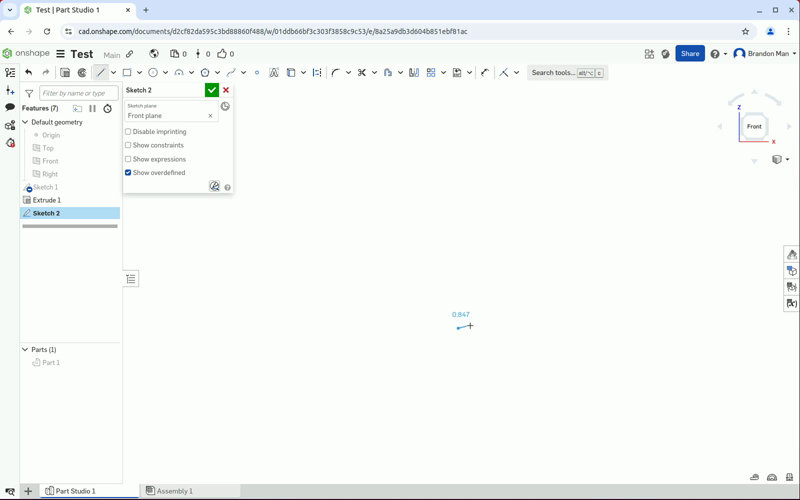
scroll(6)
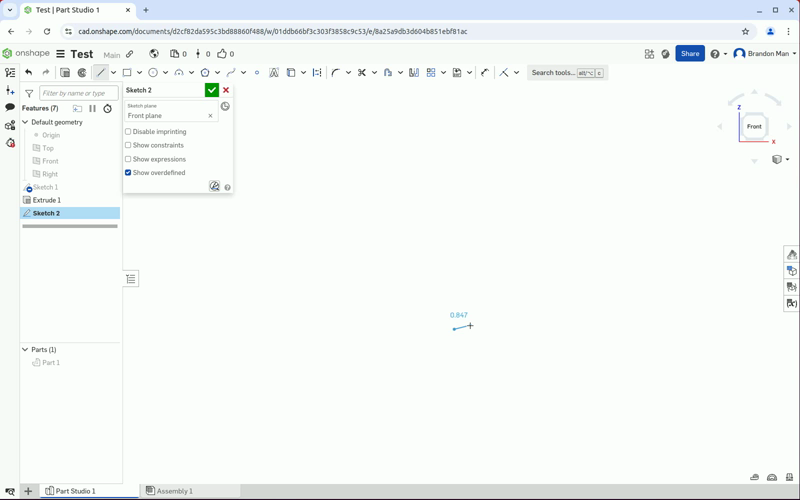
scroll(6)
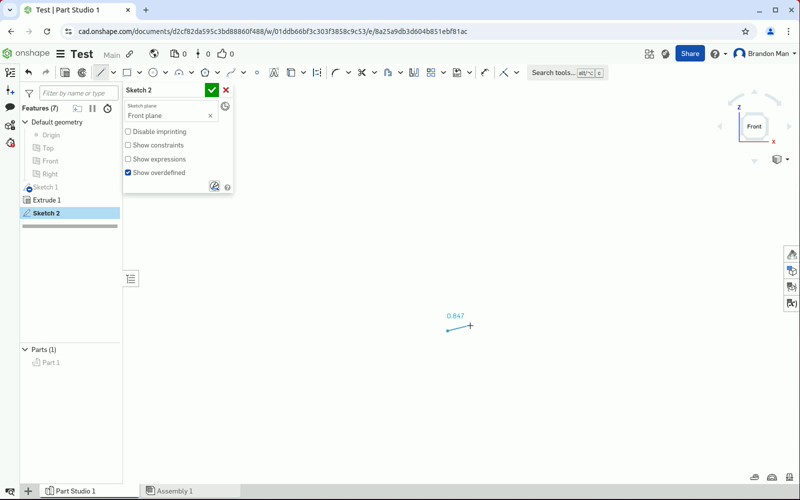
scroll(6)
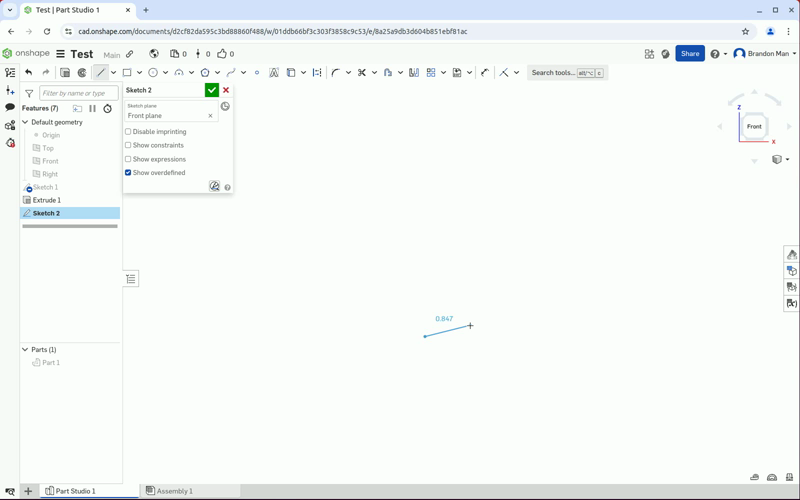
click(470, 325)
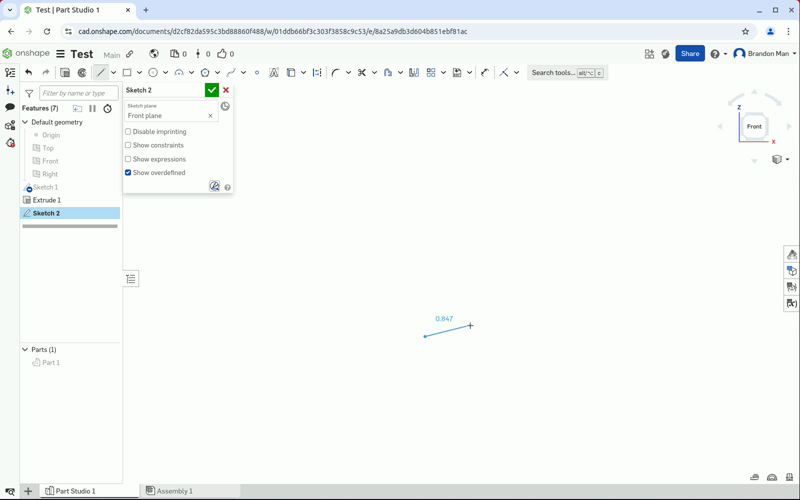
scroll(-6)
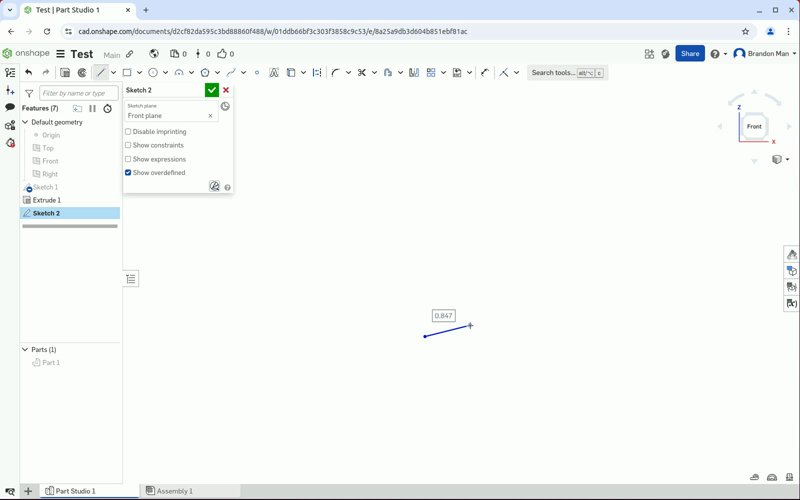
scroll(-6)
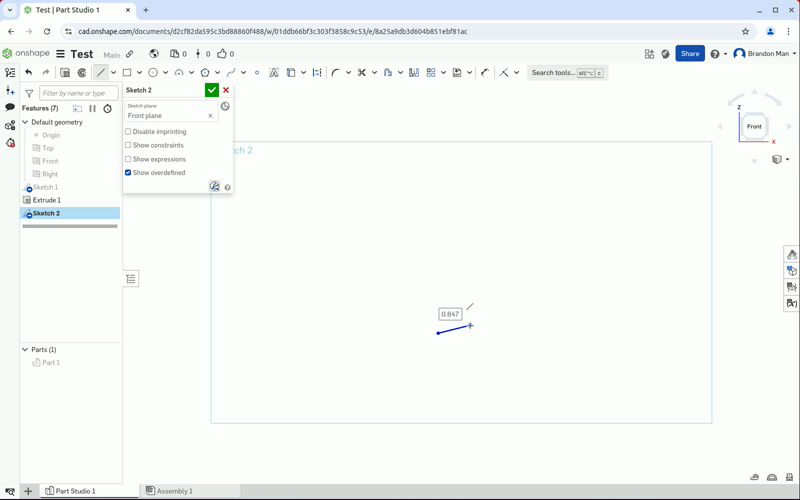
scroll(-6)
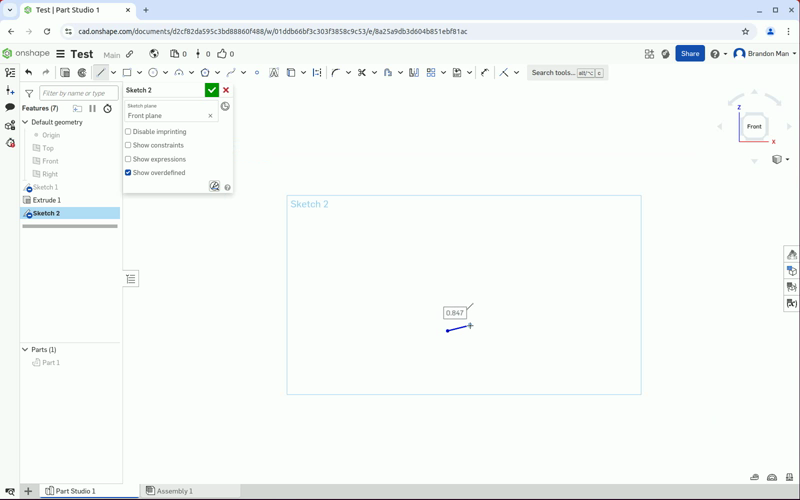
scroll(-6)
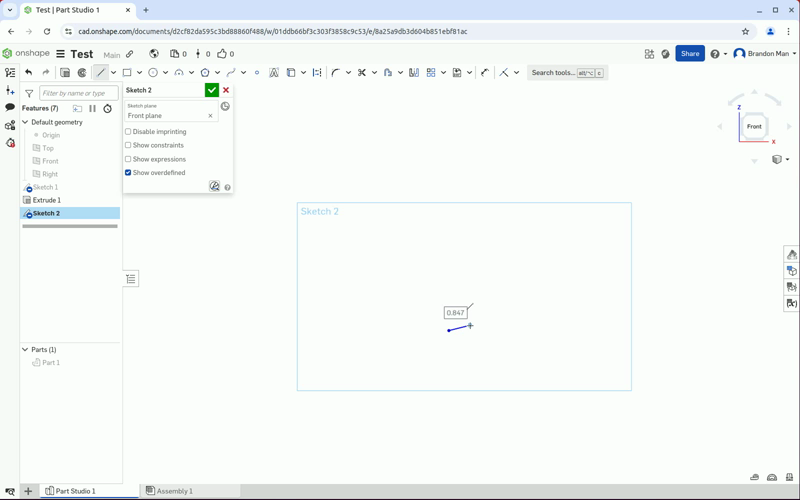
scroll(-6)
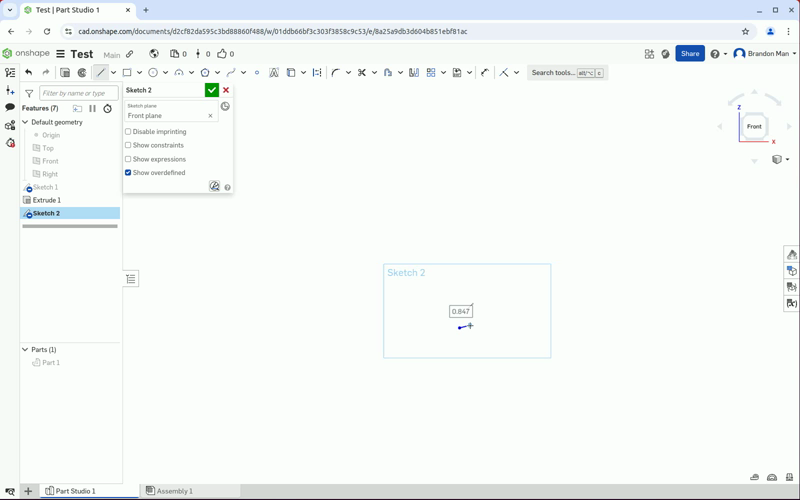
scroll(-6)
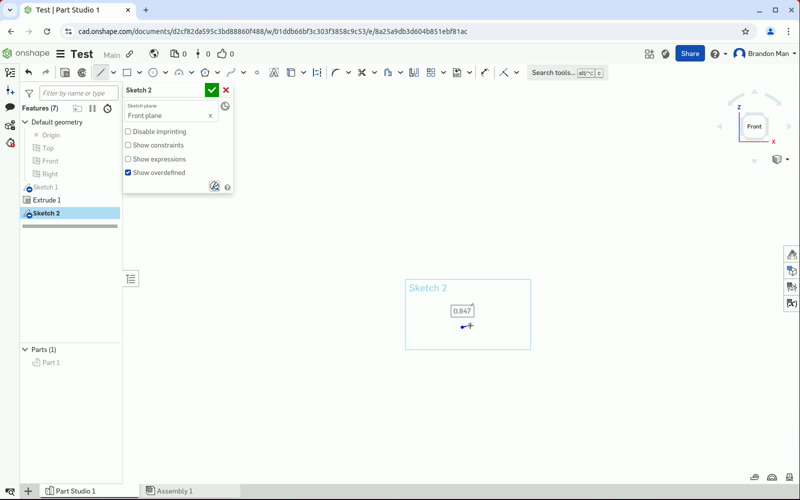
scroll(-6)
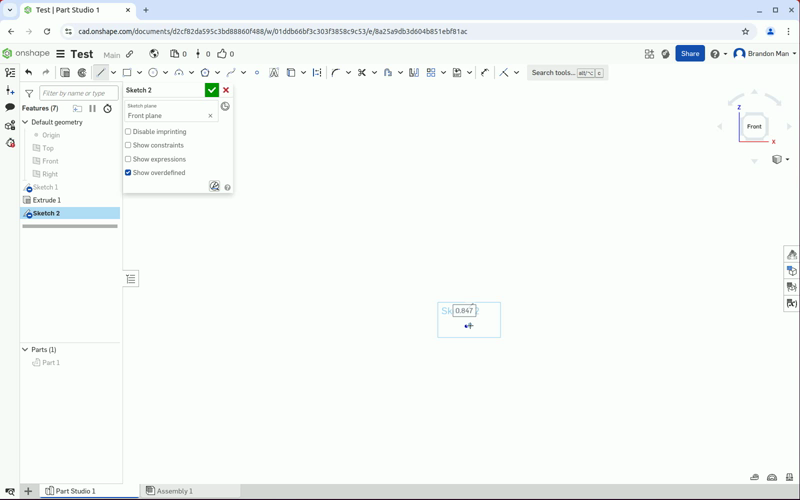
key_up(shift)
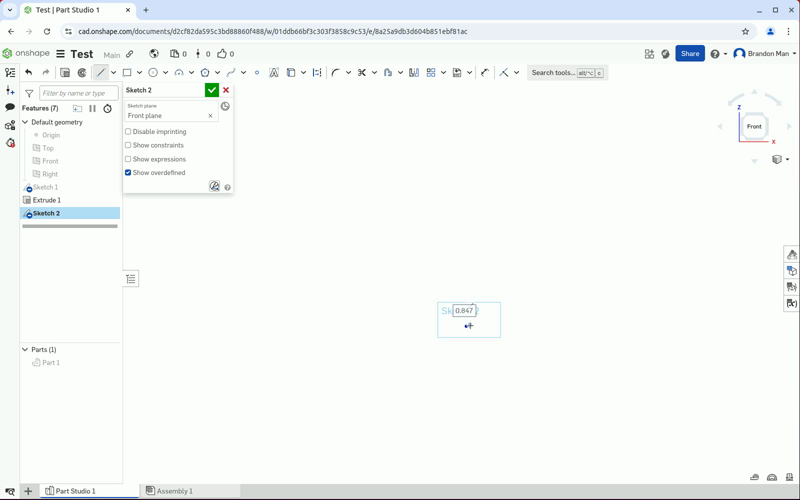
key(esc)
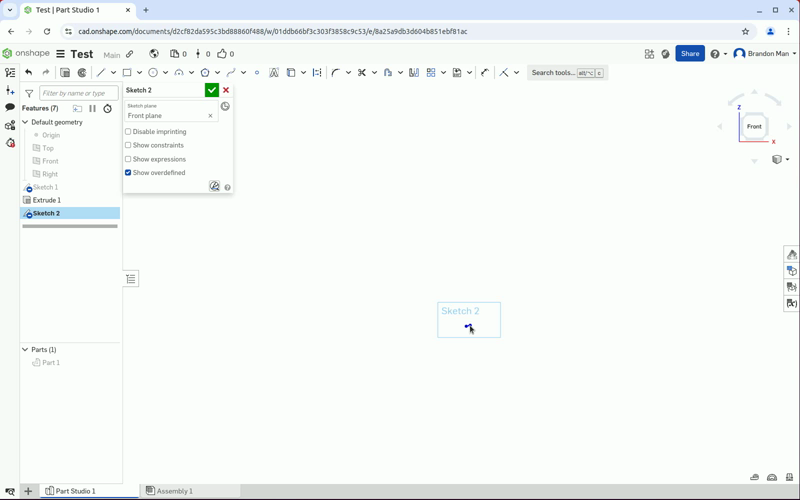
key(a)
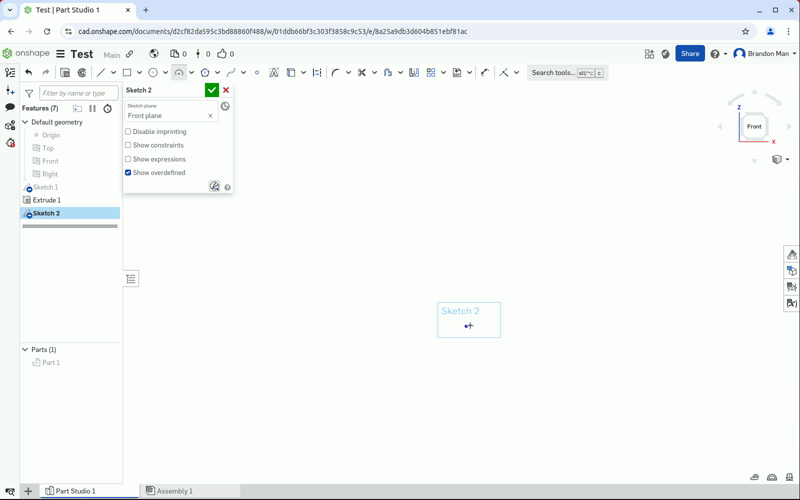
mouse_move(470, 325)
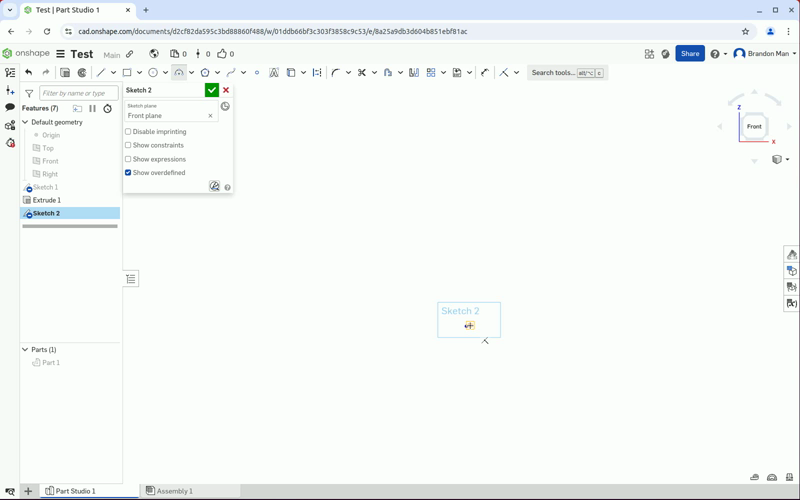
scroll(6)
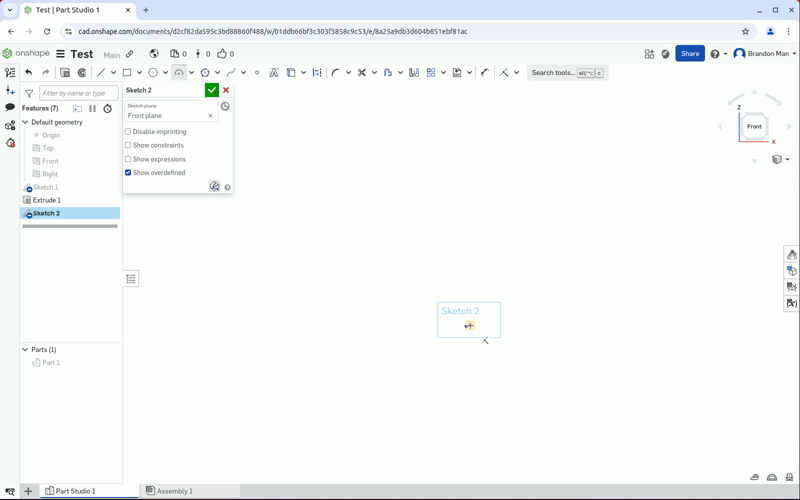
scroll(6)
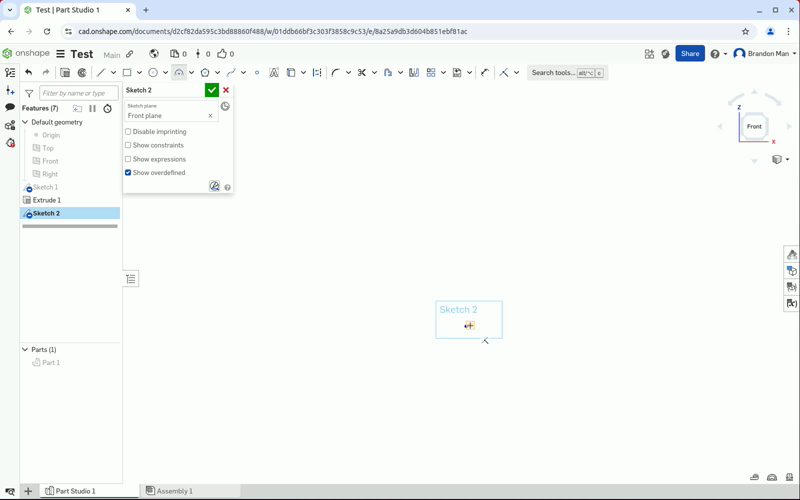
scroll(6)
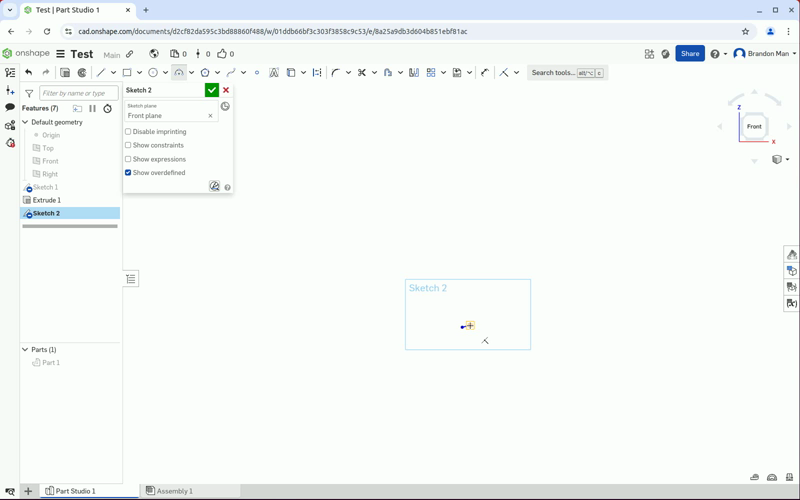
scroll(6)
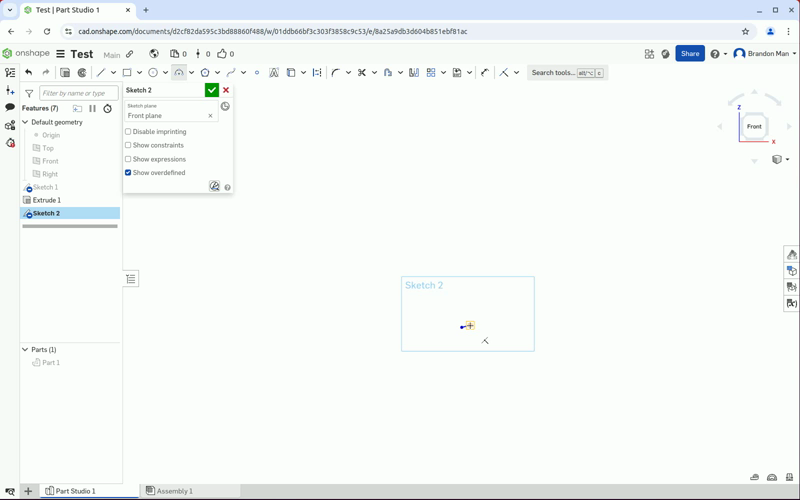
scroll(6)
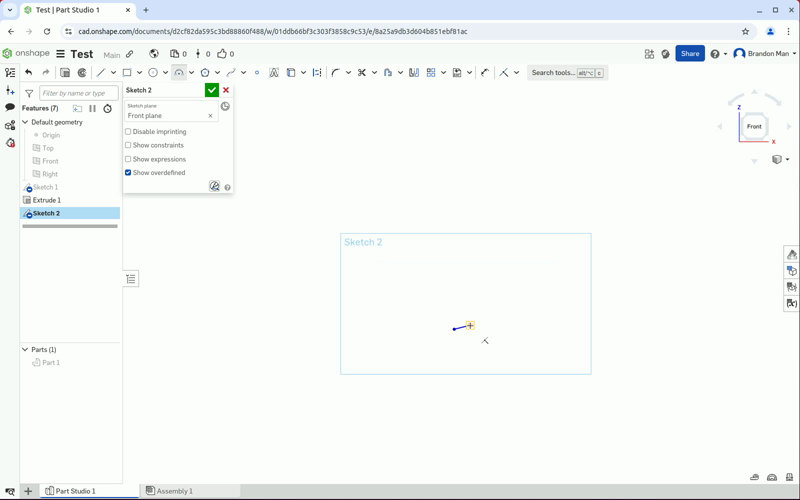
scroll(6)
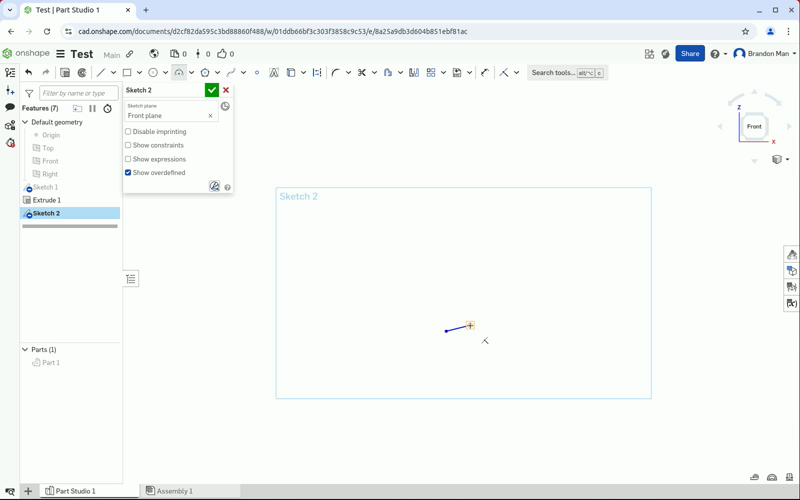
scroll(6)
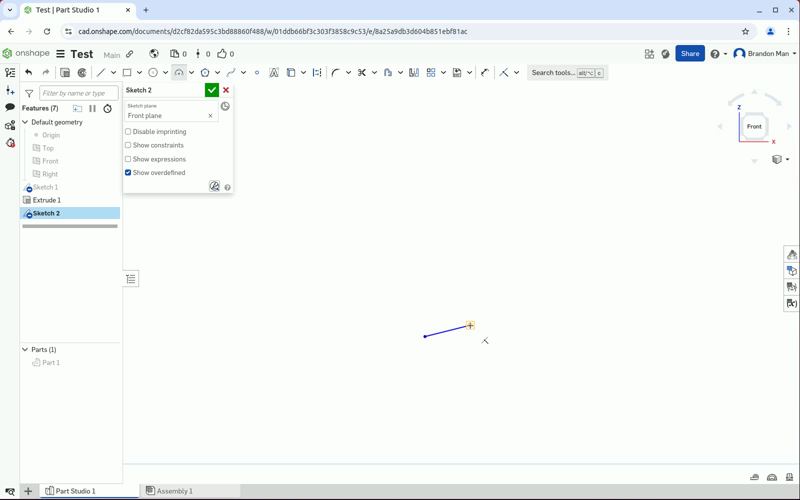
click(470, 325)
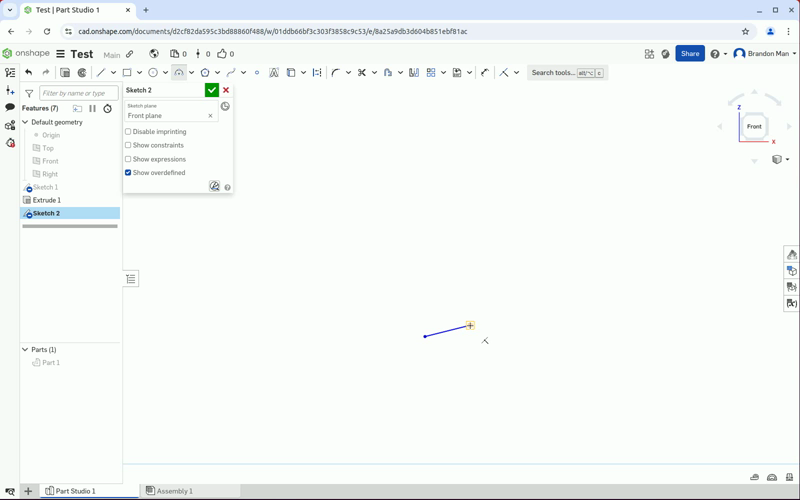
scroll(-6)
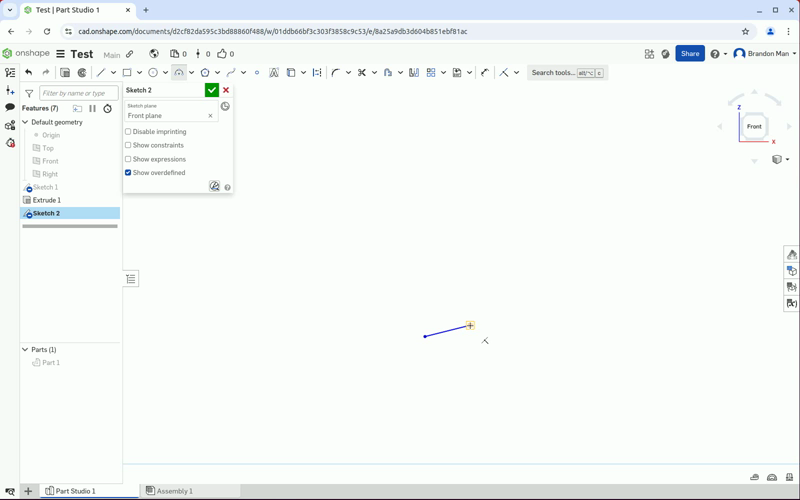
scroll(-6)
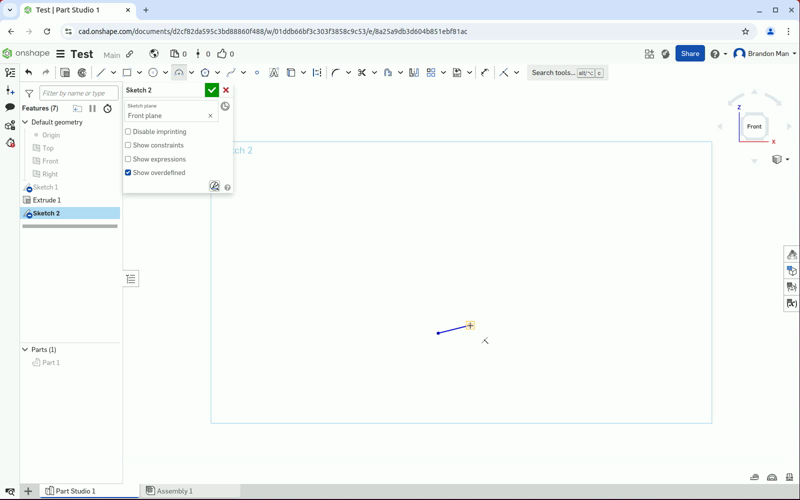
scroll(-6)
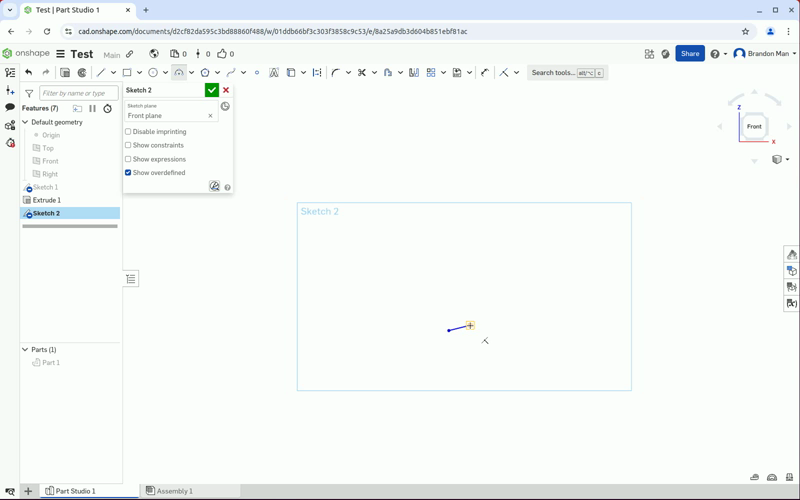
scroll(-6)
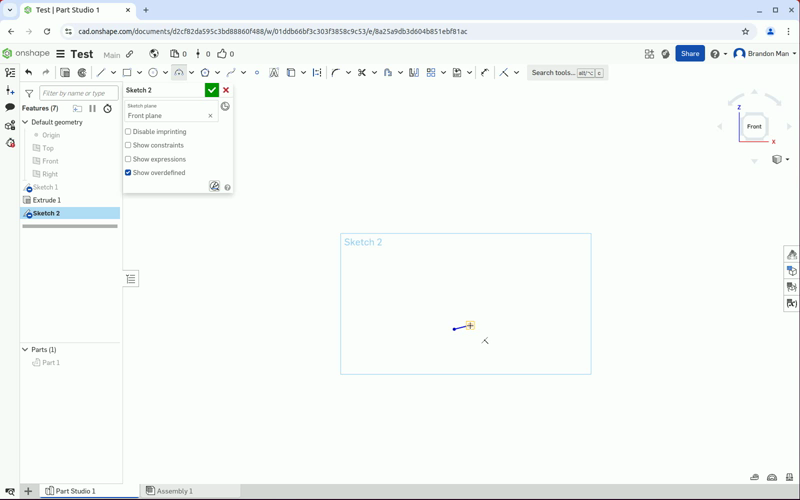
scroll(-6)
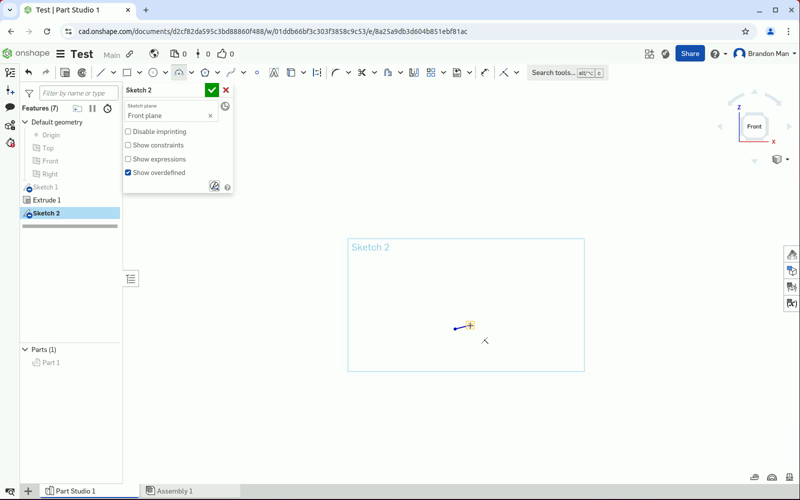
scroll(-6)
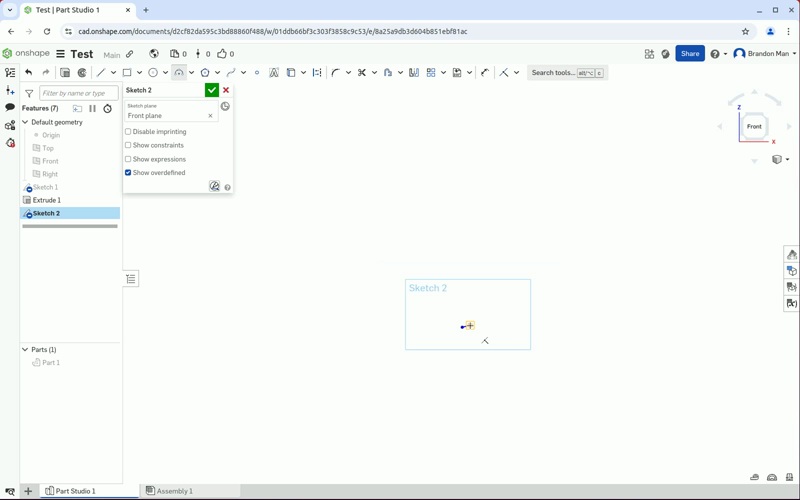
scroll(-6)
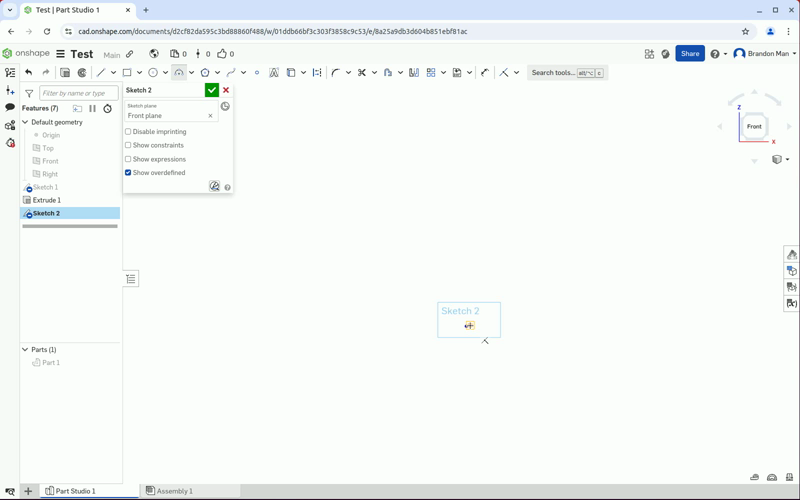
mouse_move(466, 326)
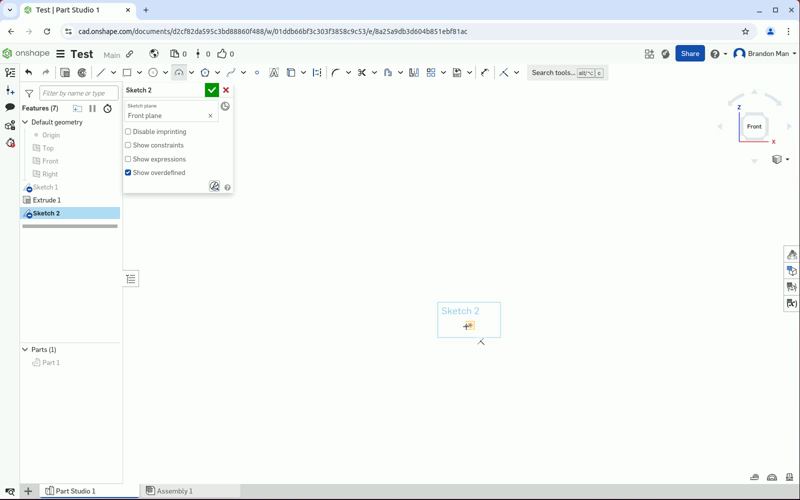
scroll(6)
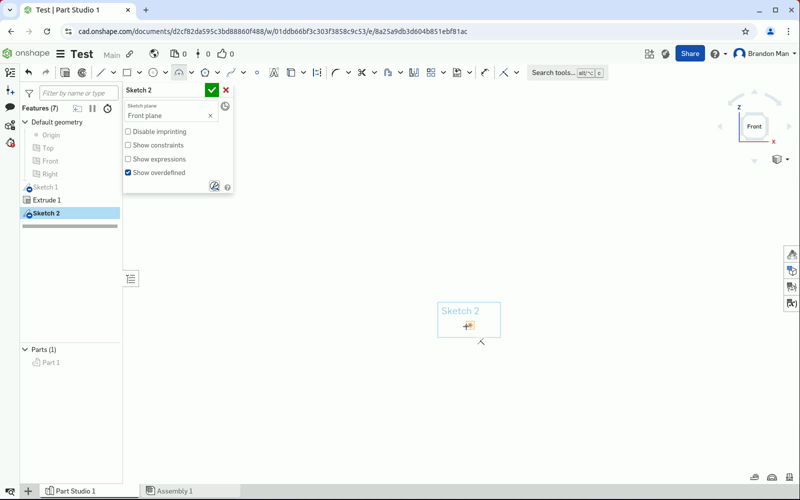
scroll(6)
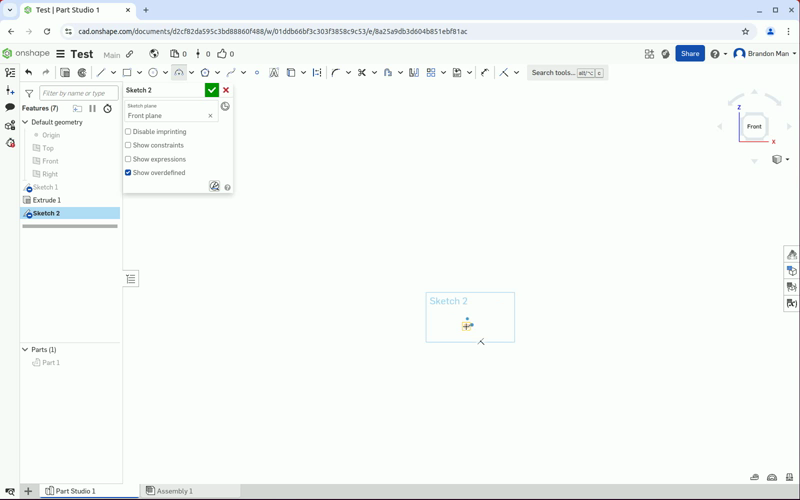
scroll(6)
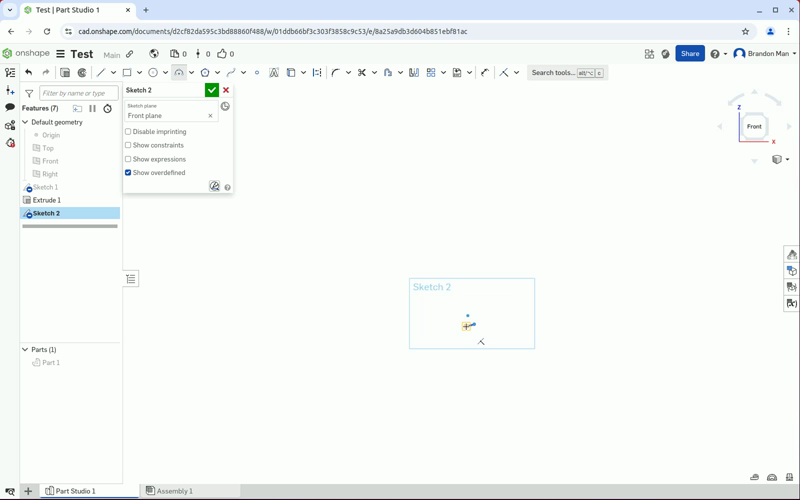
scroll(6)
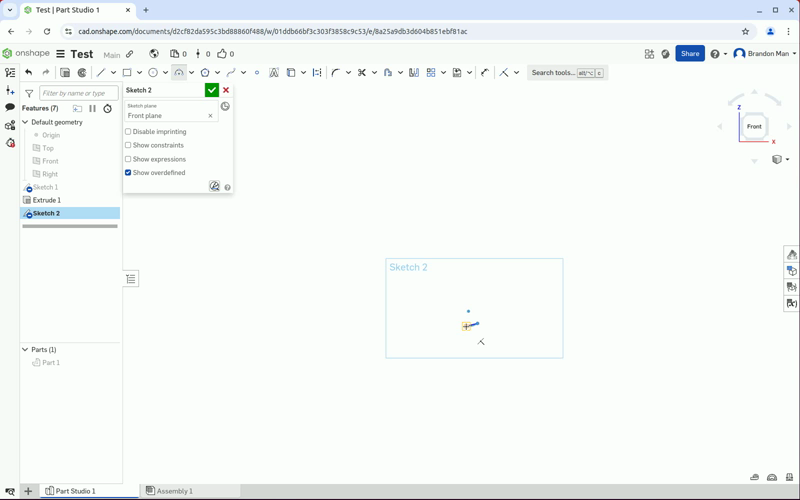
scroll(6)
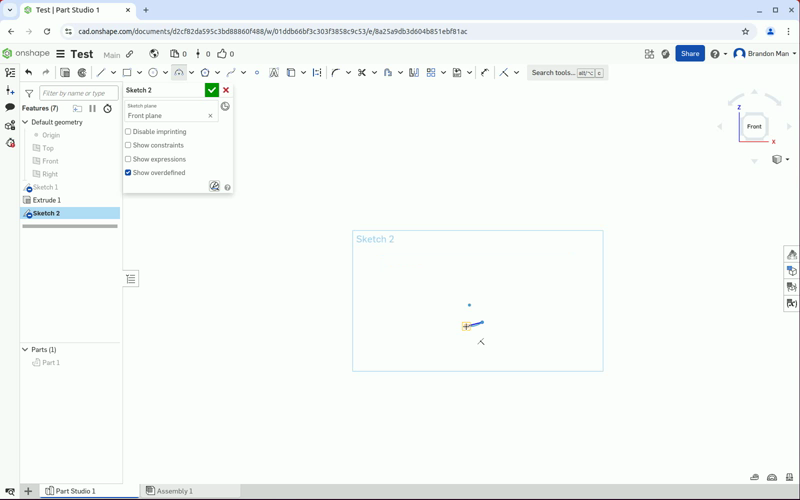
scroll(6)
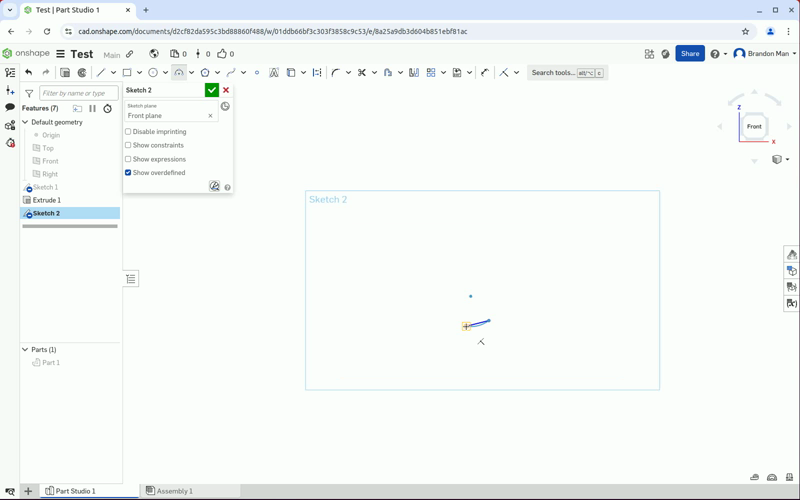
scroll(6)
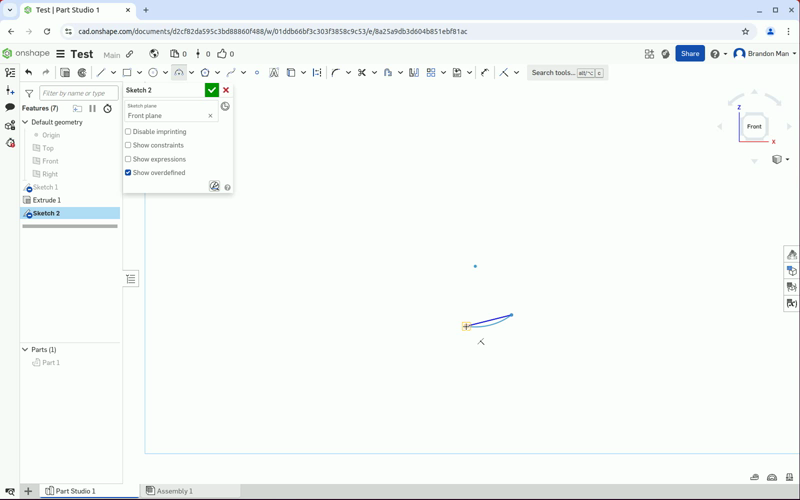
click(466, 326)
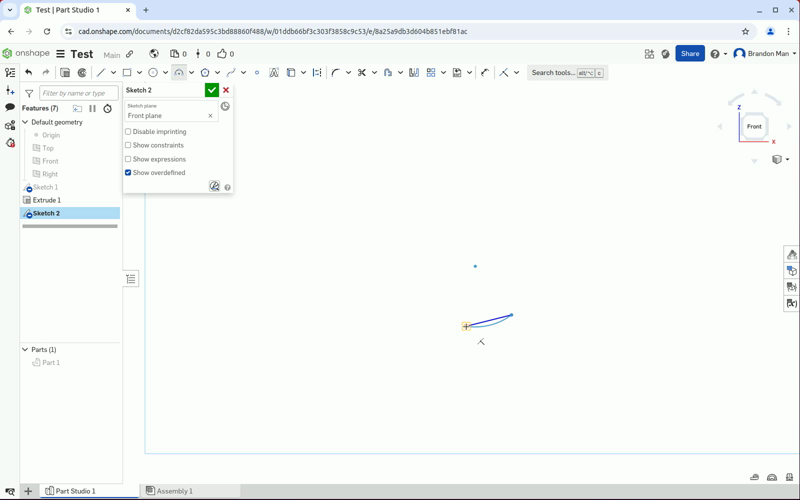
scroll(-6)
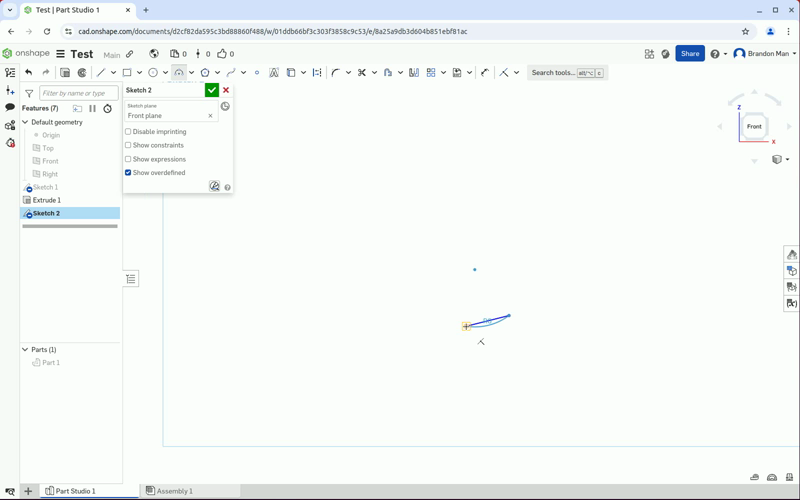
scroll(-6)
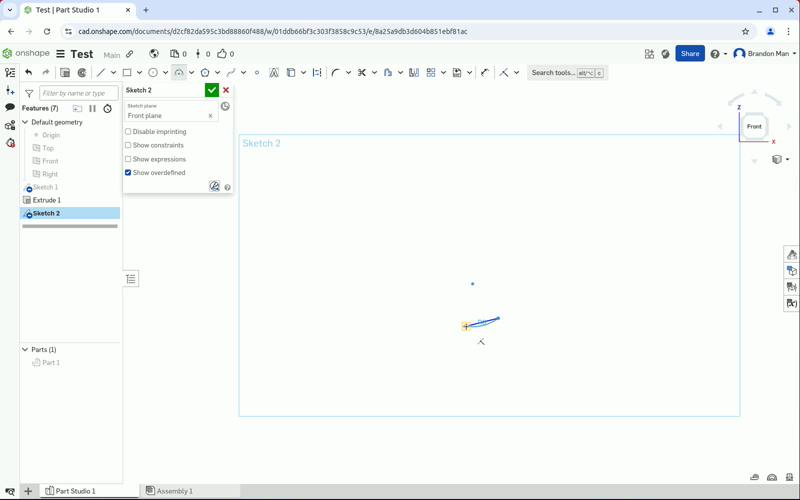
scroll(-6)
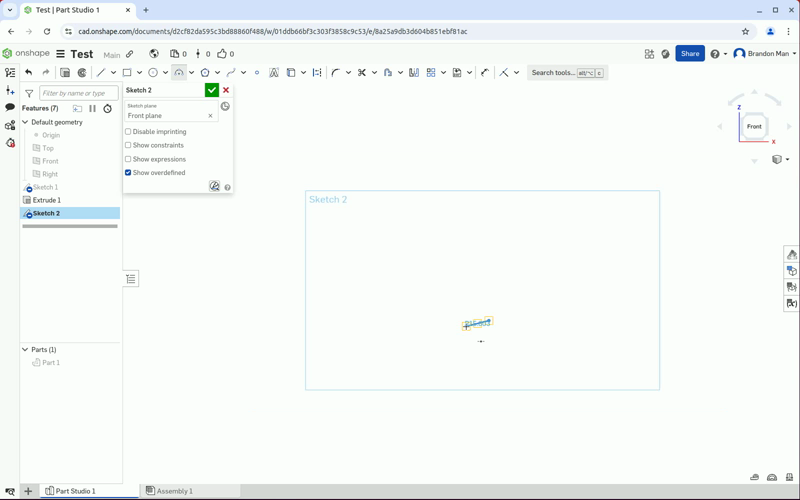
scroll(-6)
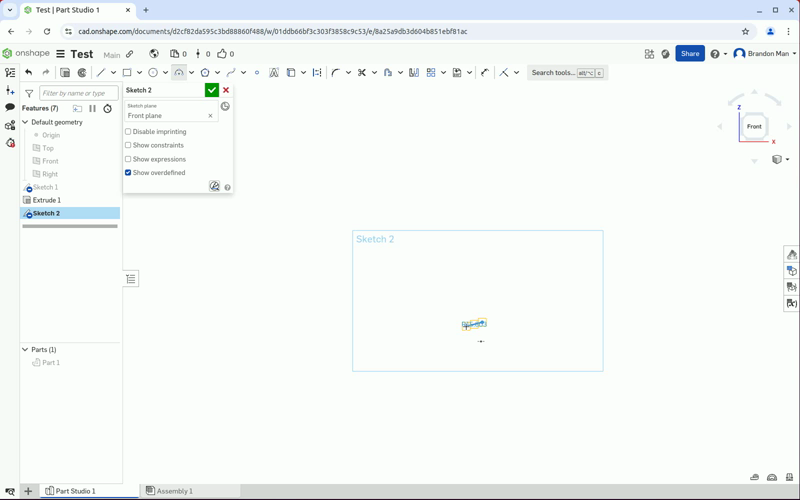
scroll(-6)
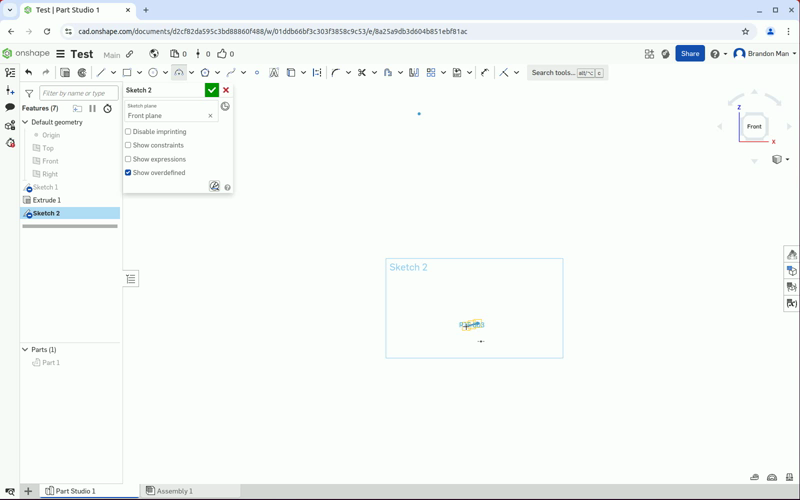
scroll(-6)
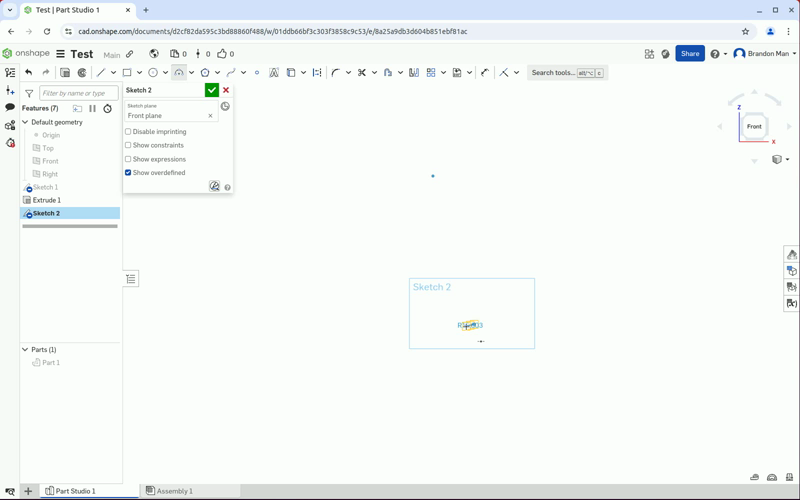
scroll(-6)
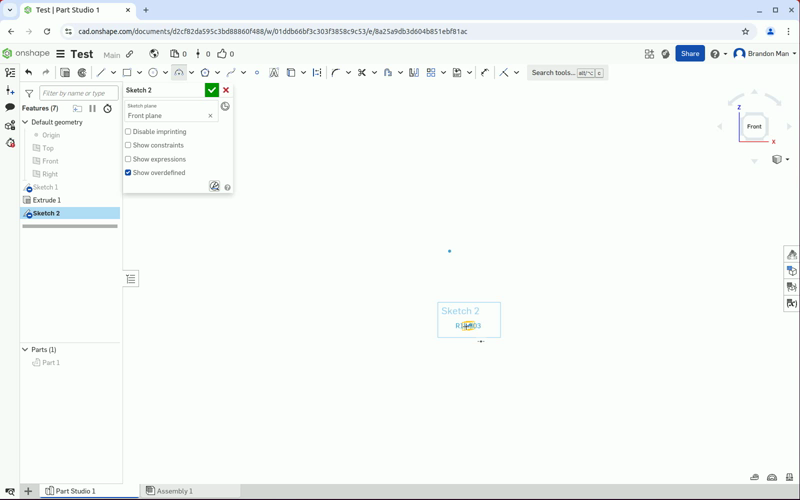
key_down(shift)
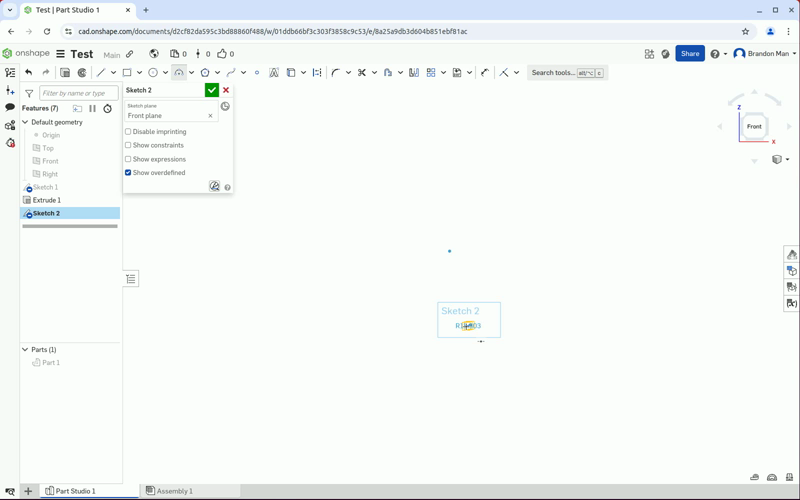
mouse_move(443, 225)
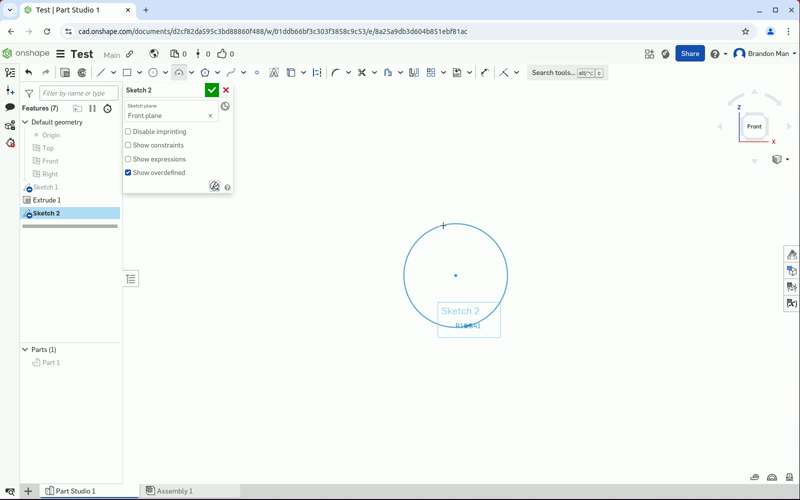
scroll(6)
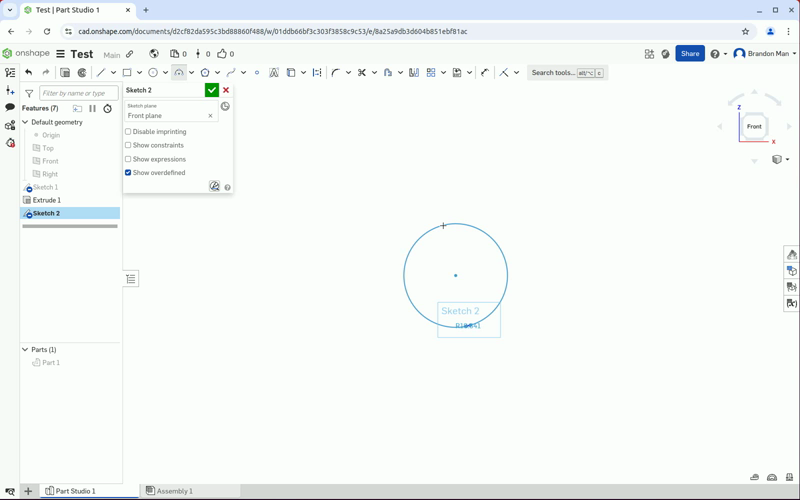
scroll(6)
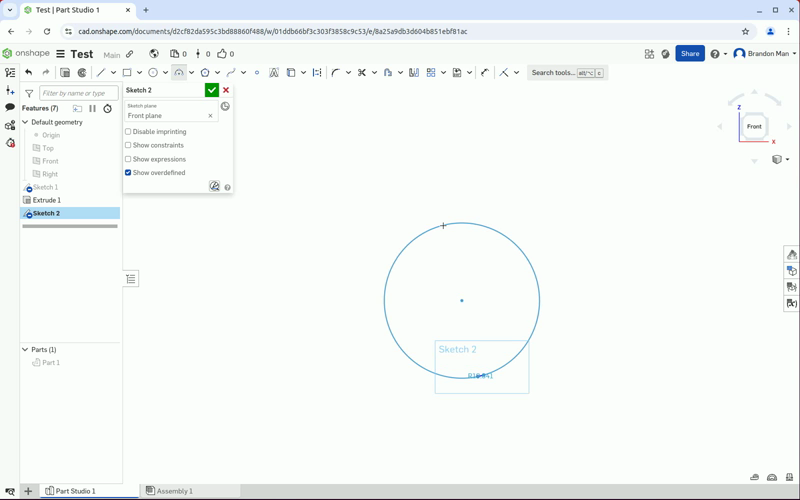
scroll(6)
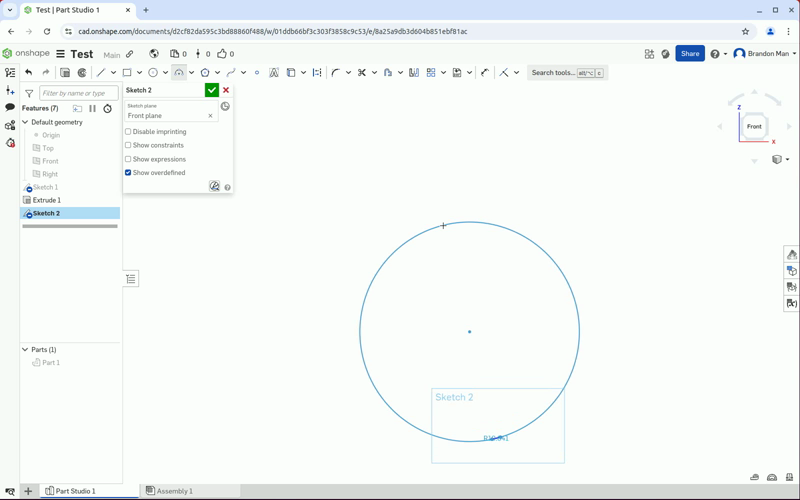
scroll(6)
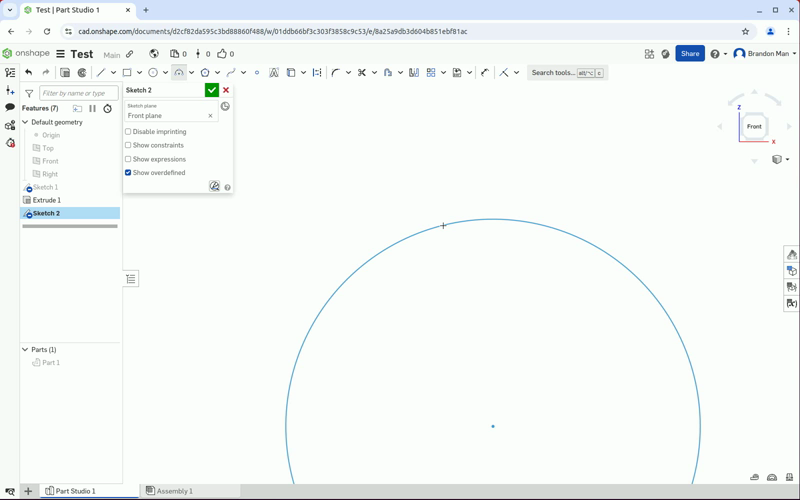
scroll(6)
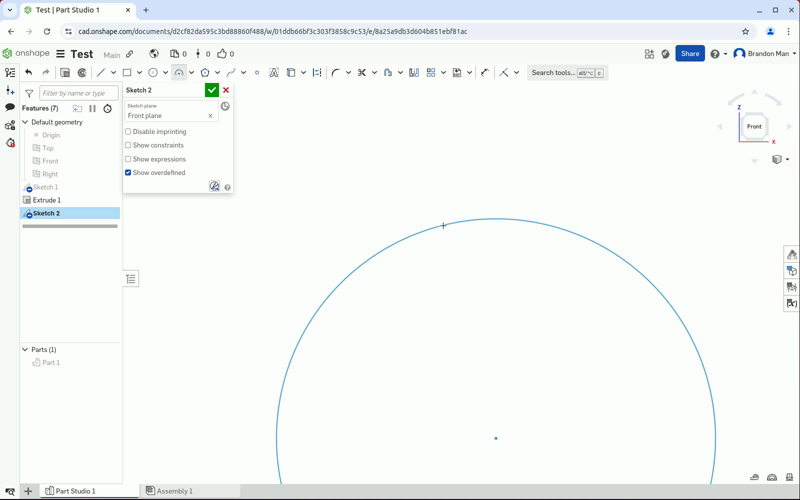
scroll(6)
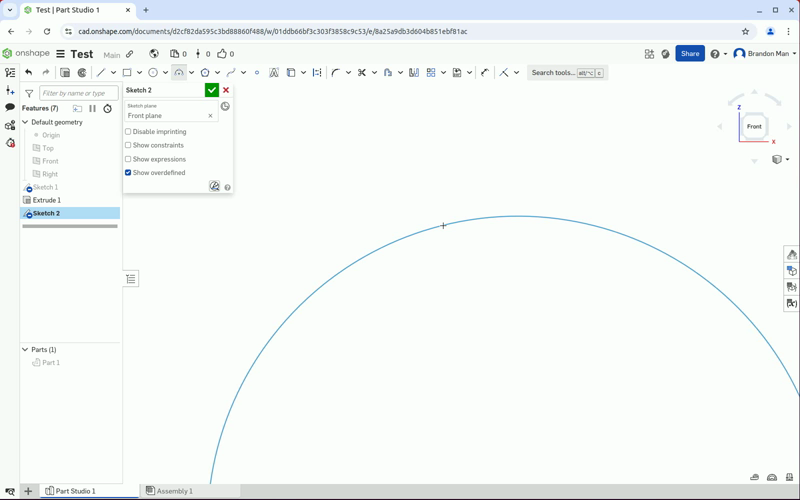
scroll(6)
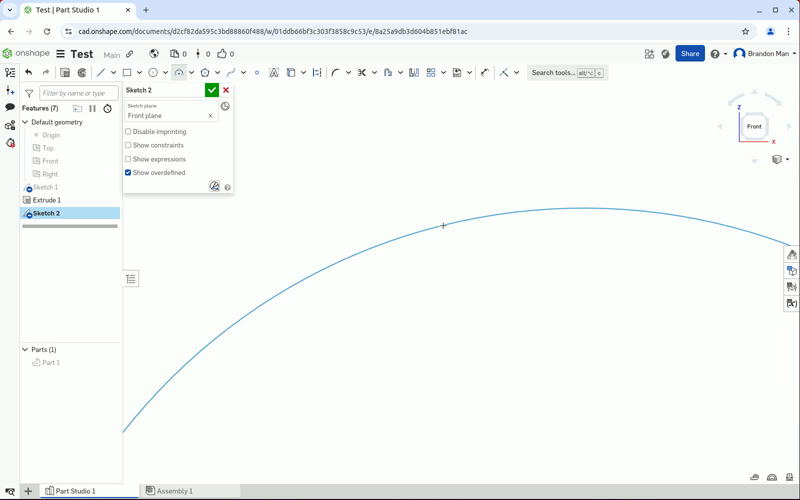
click(443, 225)
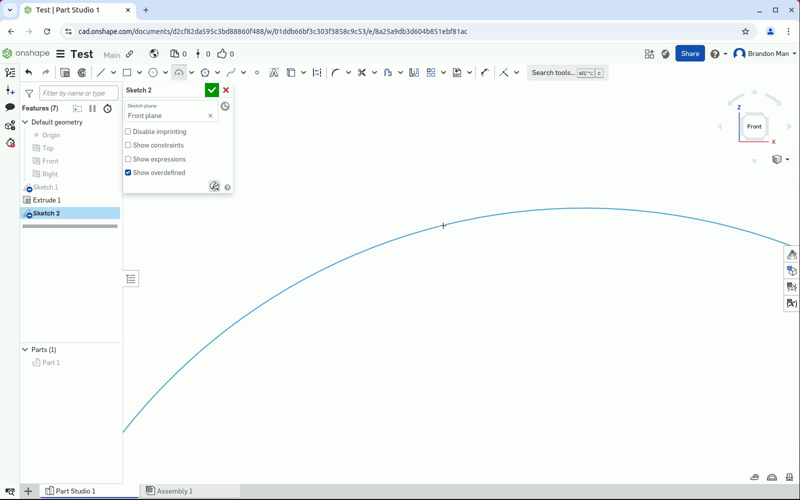
scroll(-6)
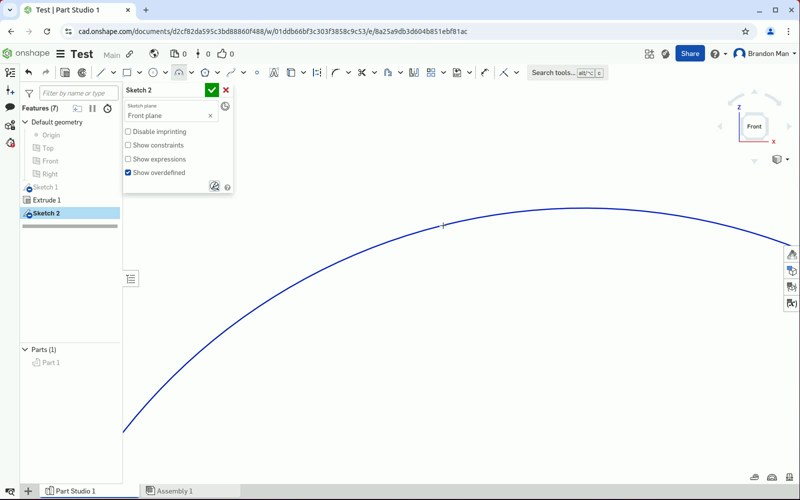
scroll(-6)
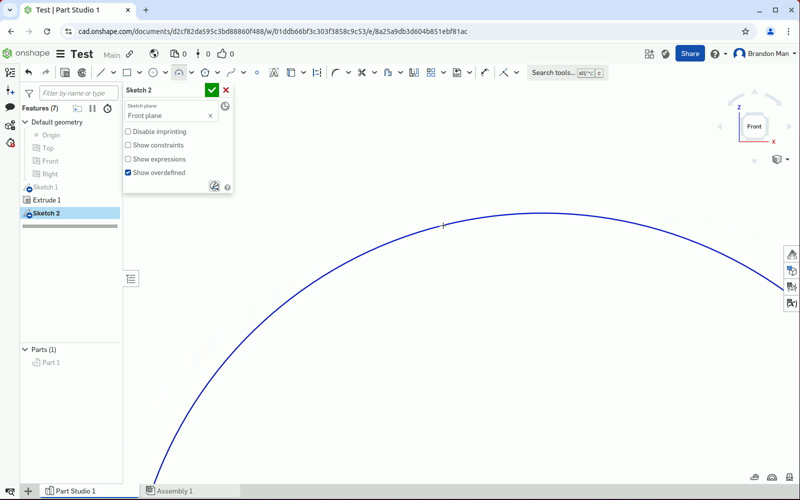
scroll(-6)
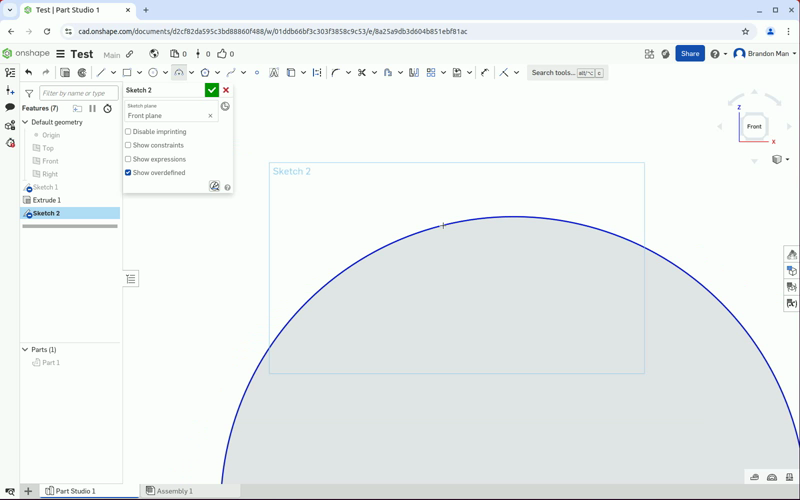
scroll(-6)
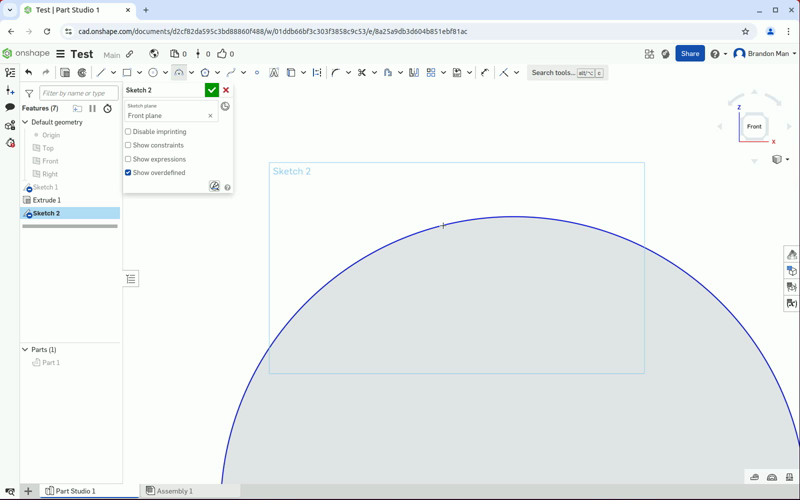
scroll(-6)
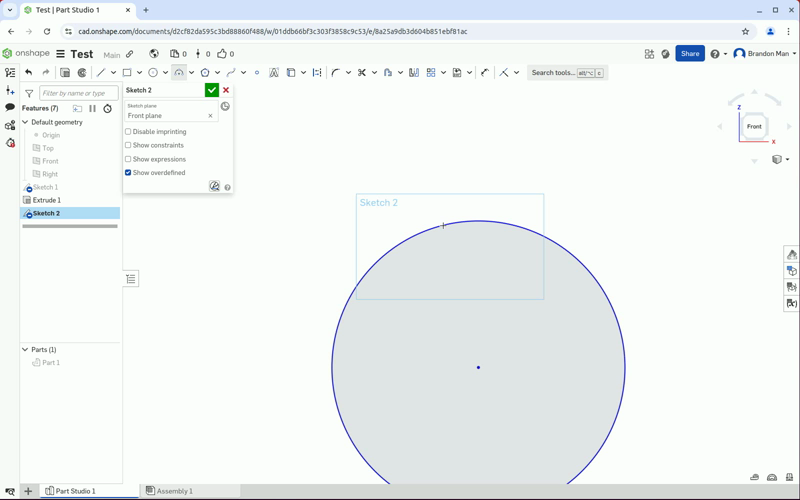
scroll(-6)
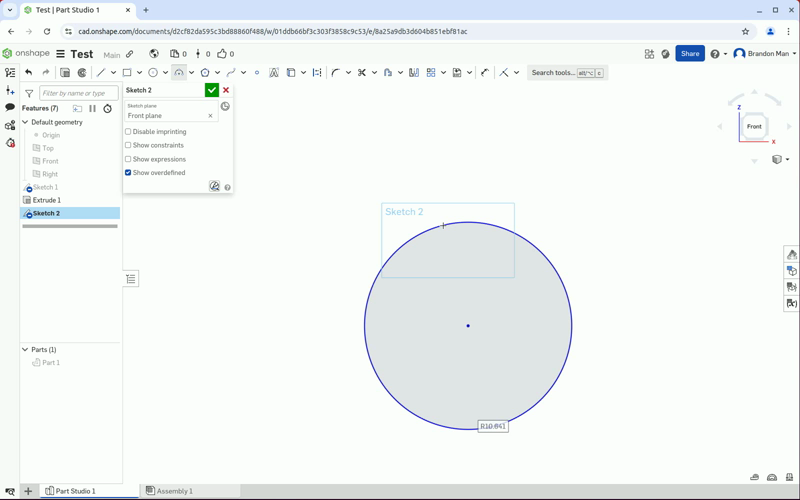
scroll(-6)
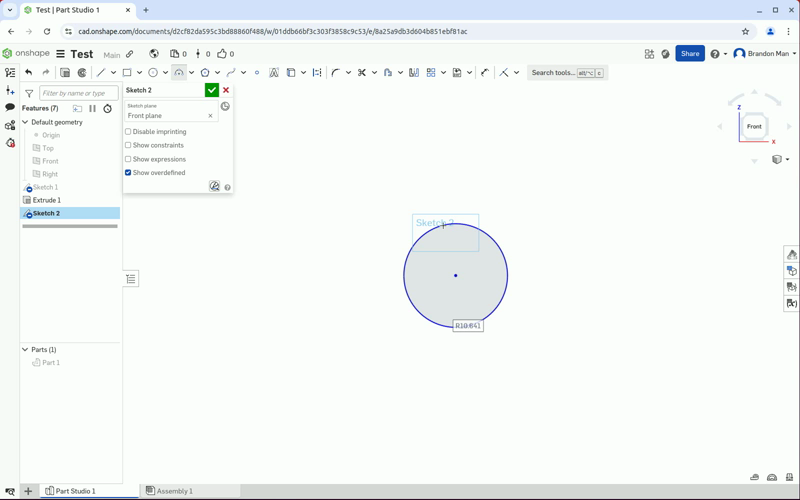
key_up(shift)
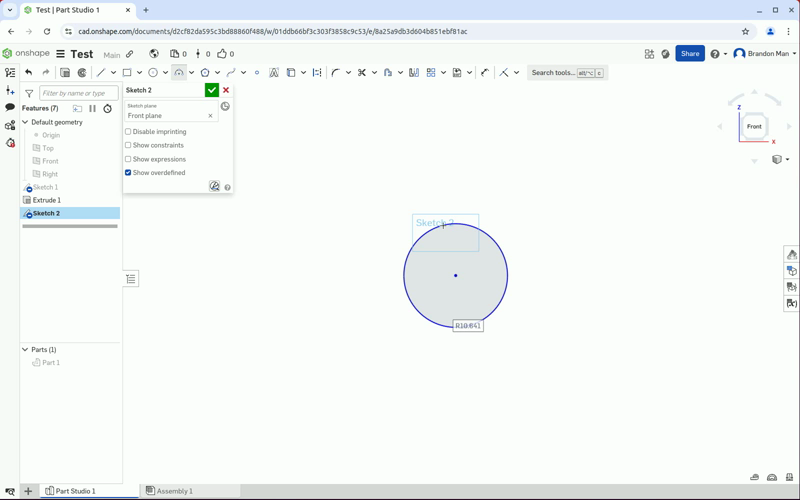
key(esc)
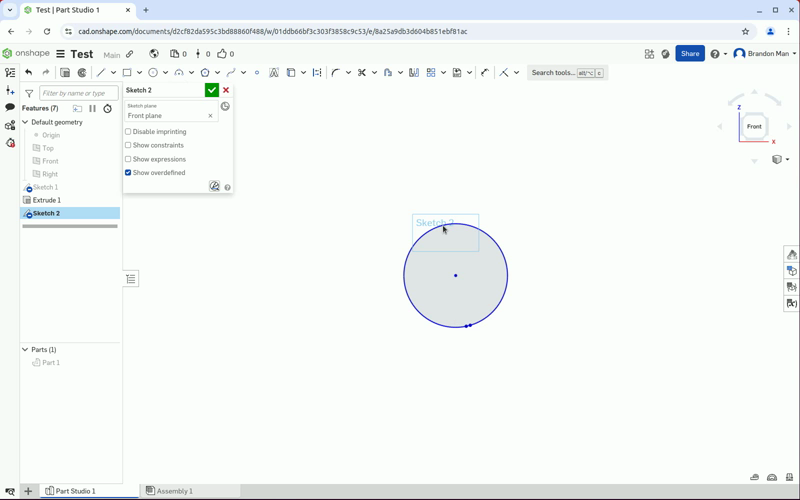
key(l)
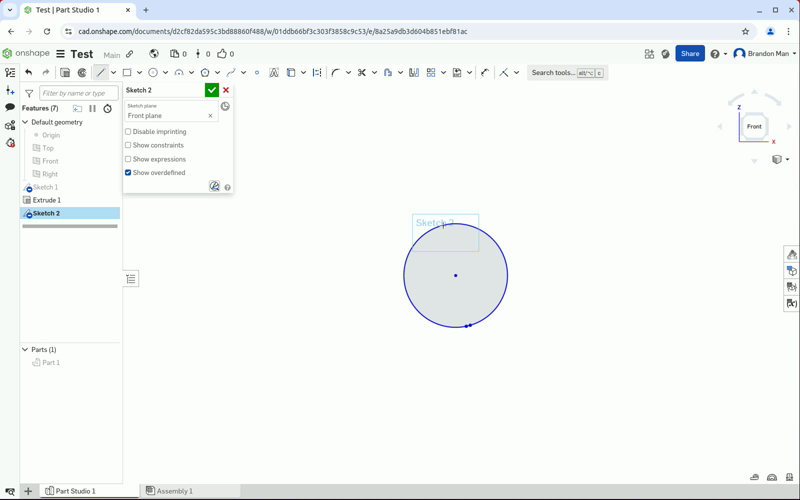
key_down(shift)
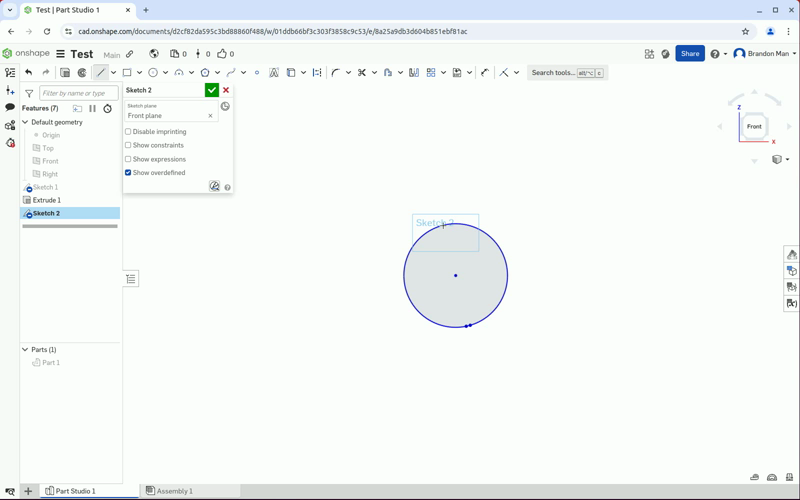
mouse_move(425, 290)
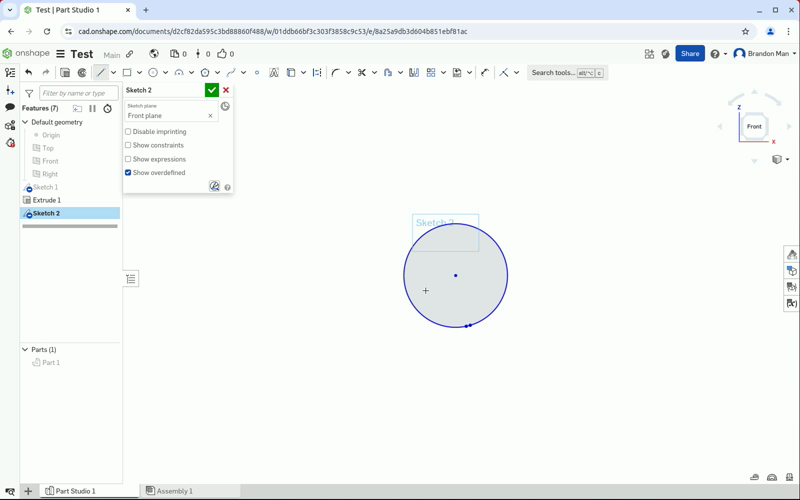
click(425, 290)
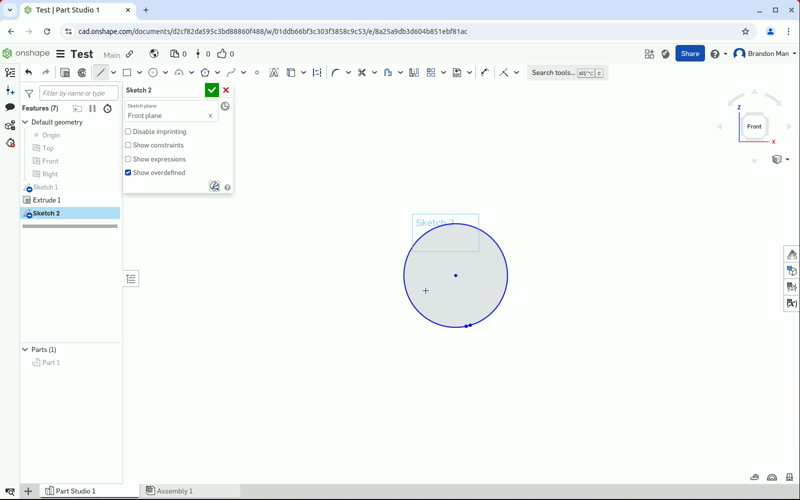
key_up(shift)
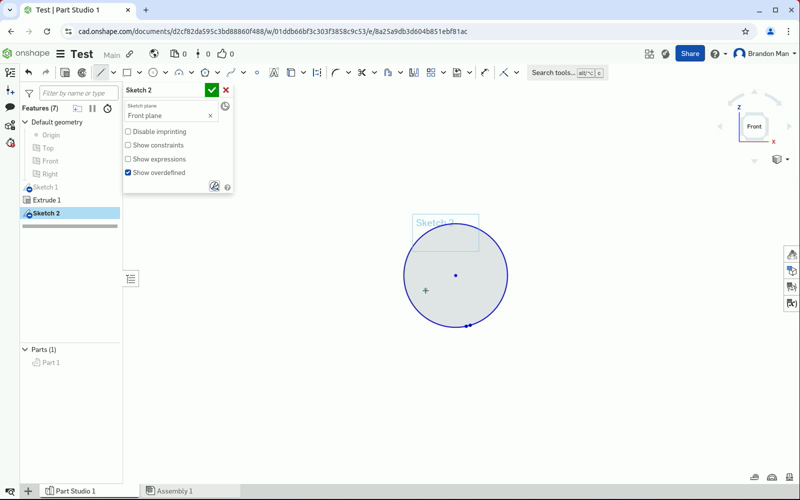
key_down(shift)
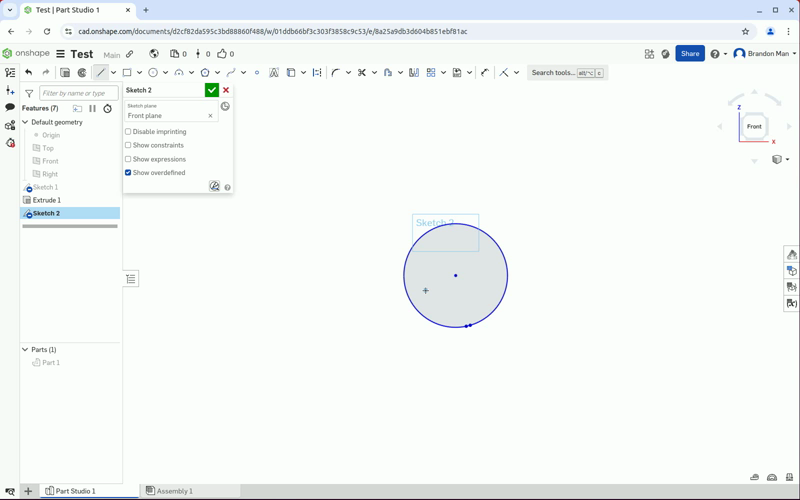
mouse_move(455, 290)
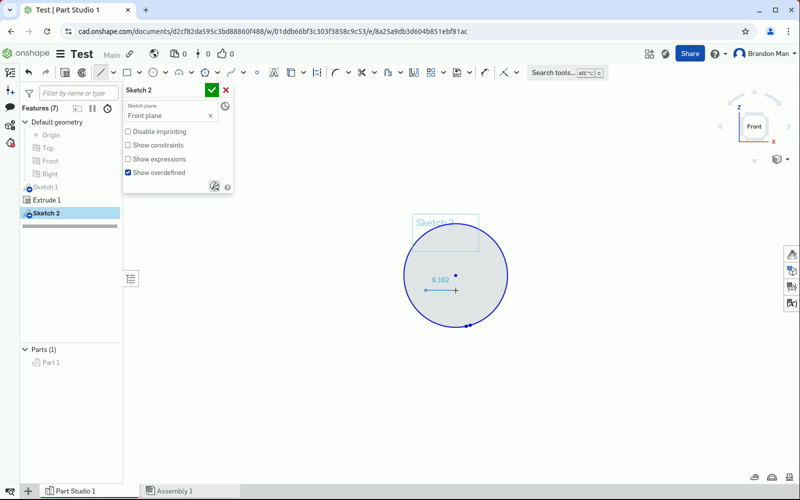
mouse_move(439, 290)
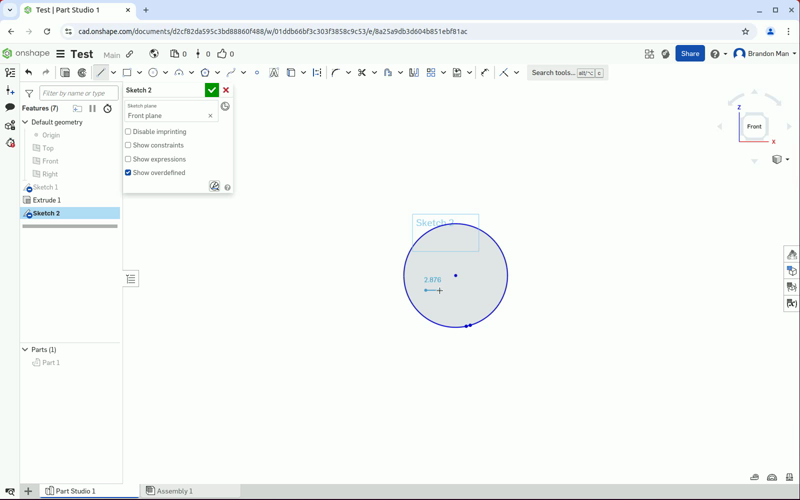
click(439, 290)
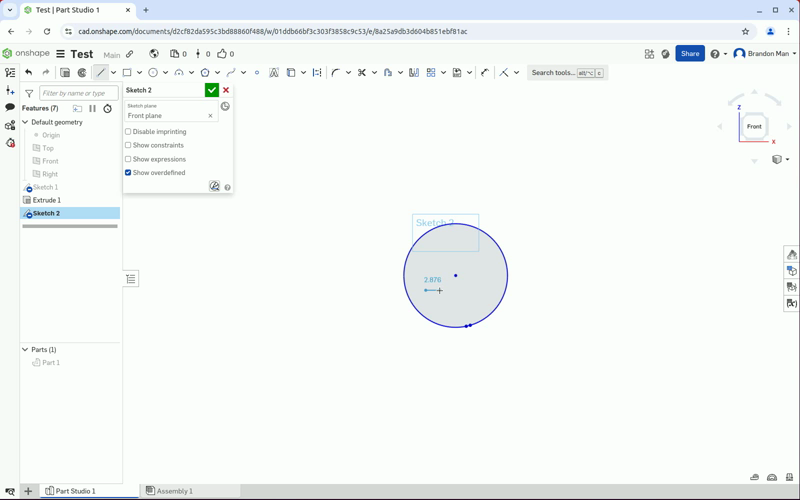
key_up(shift)
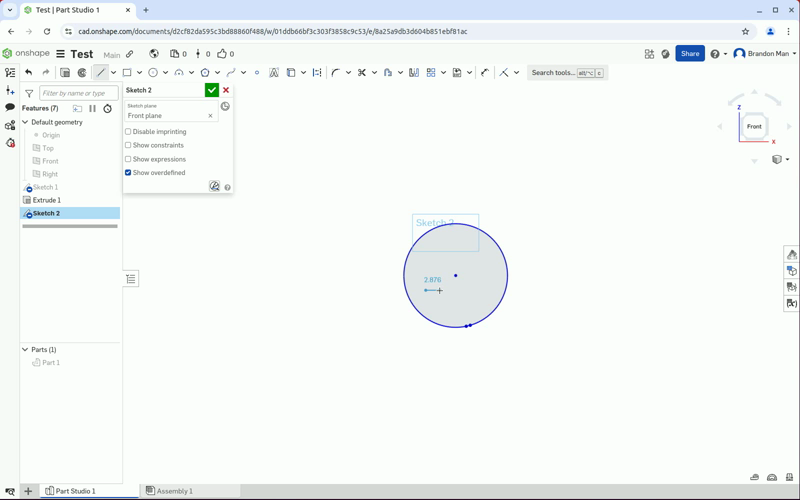
key(esc)
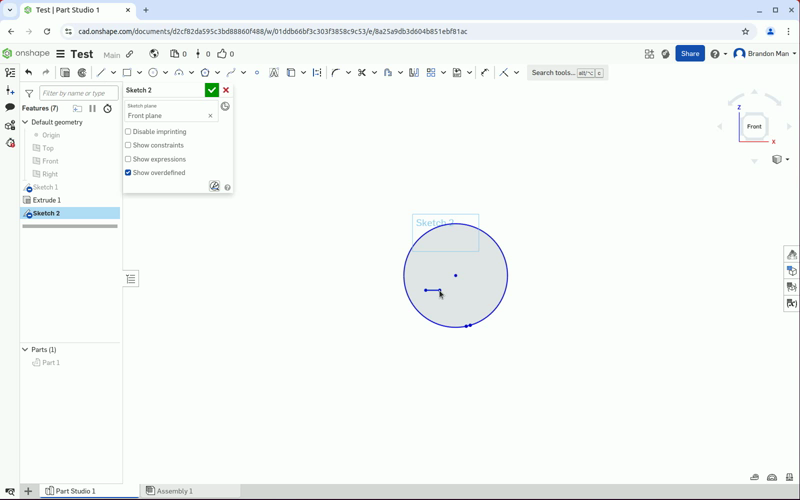
key(a)
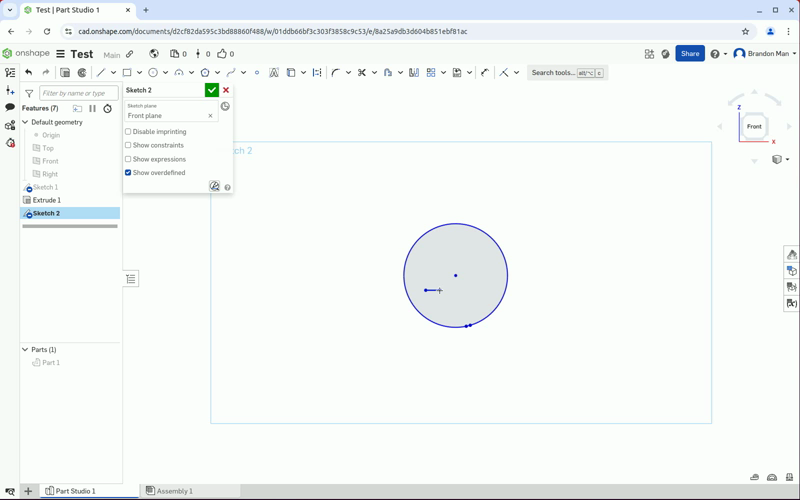
mouse_move(439, 290)
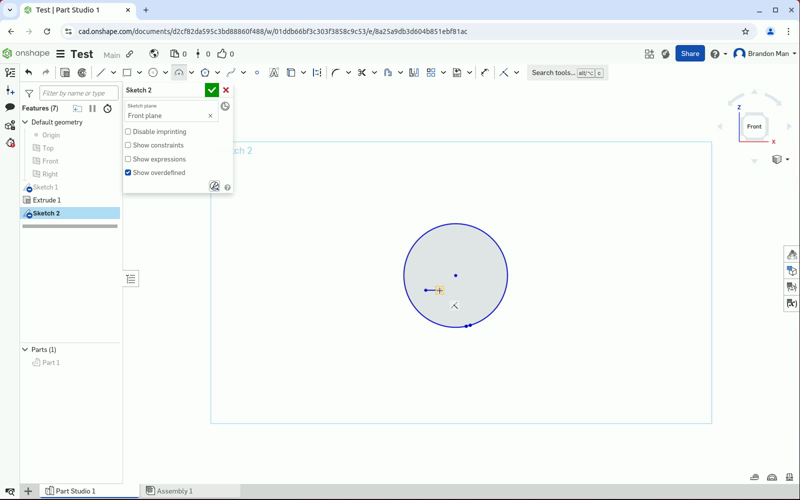
click(439, 290)
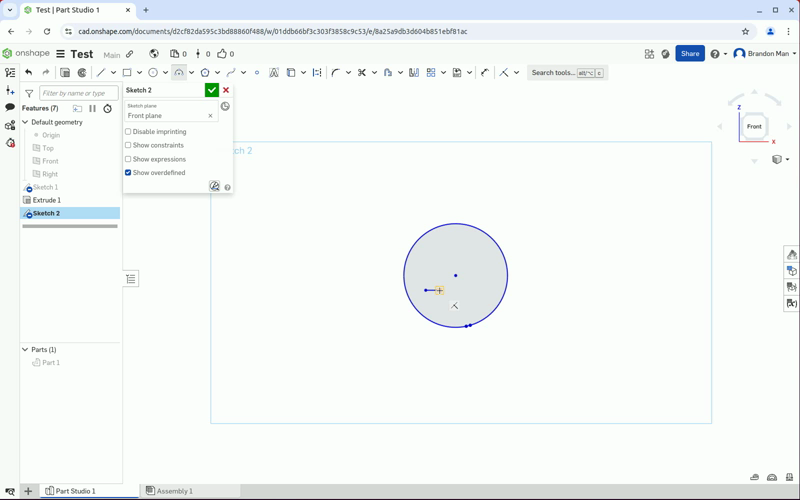
key_down(shift)
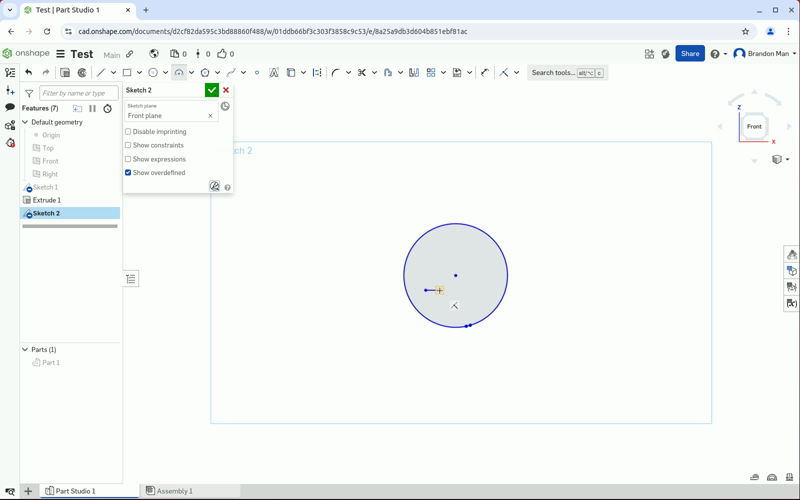
mouse_move(481, 290)
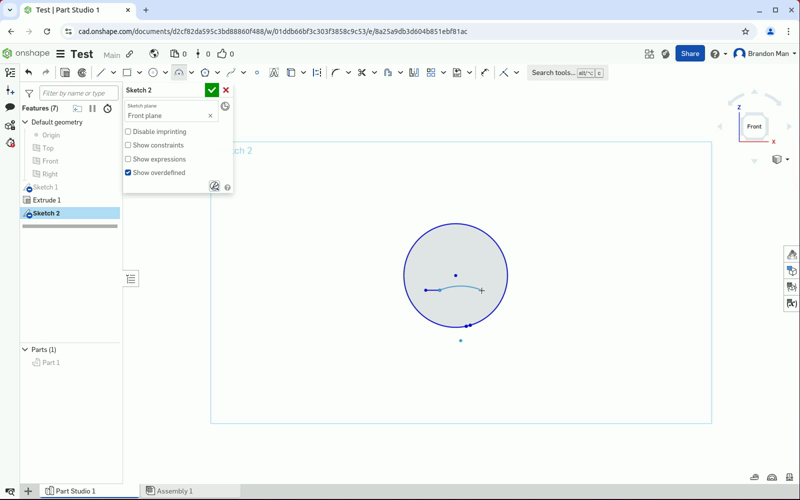
click(481, 290)
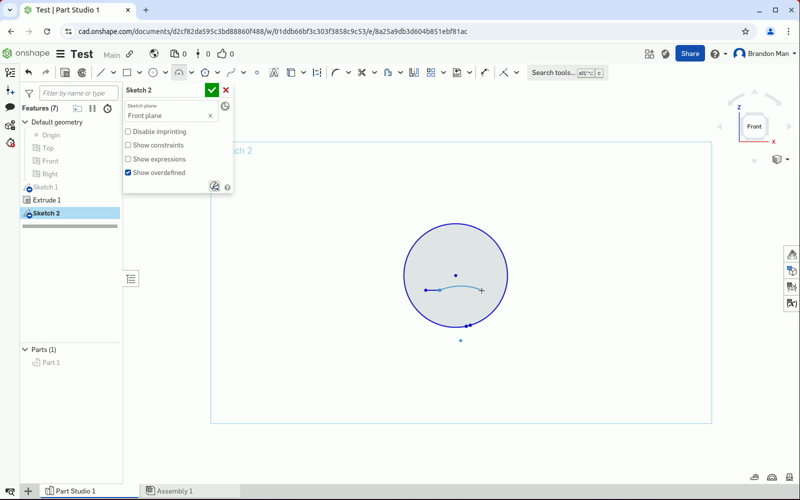
mouse_move(460, 304)
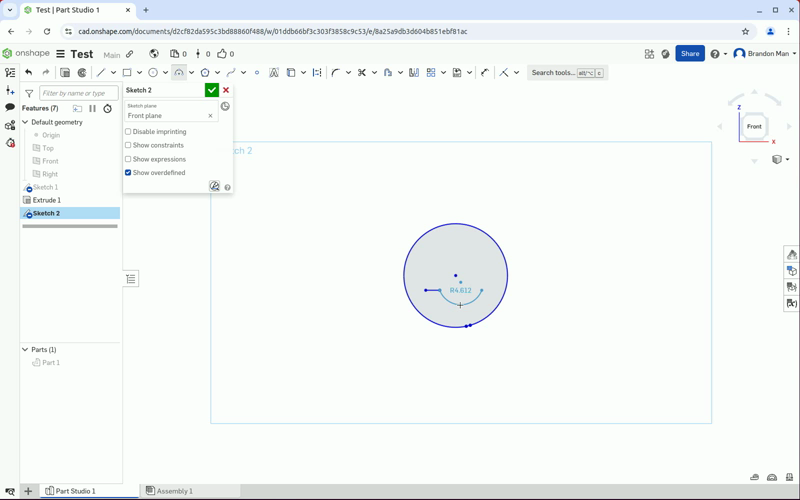
click(460, 304)
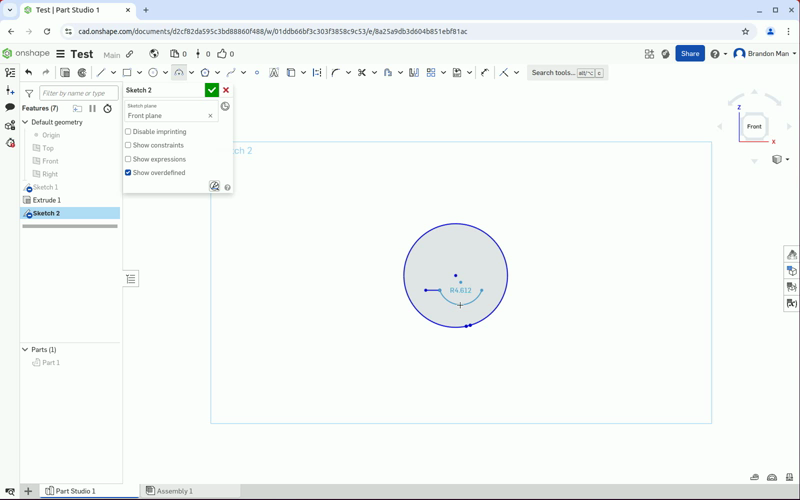
key_up(shift)
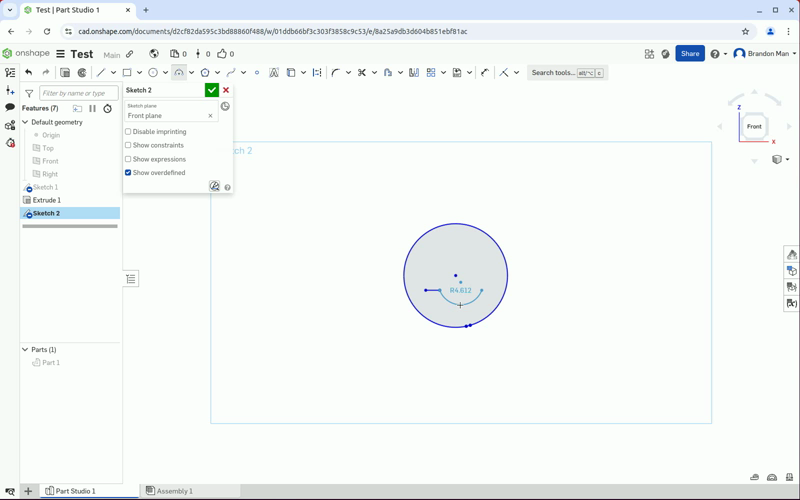
key(esc)
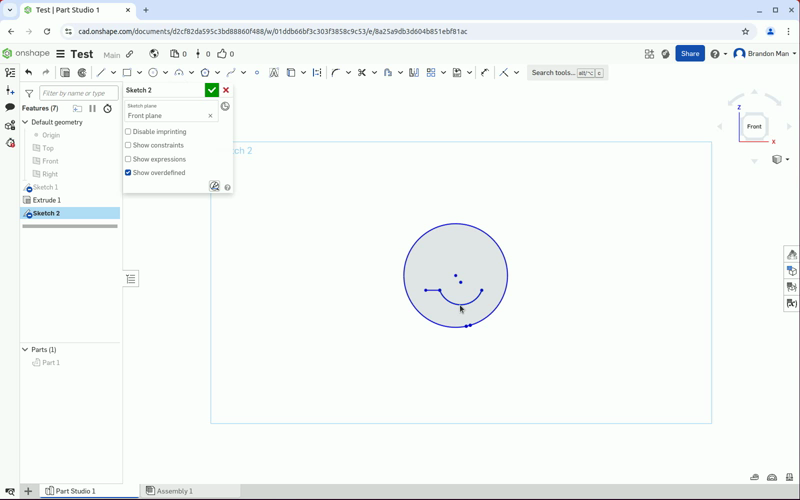
key(l)
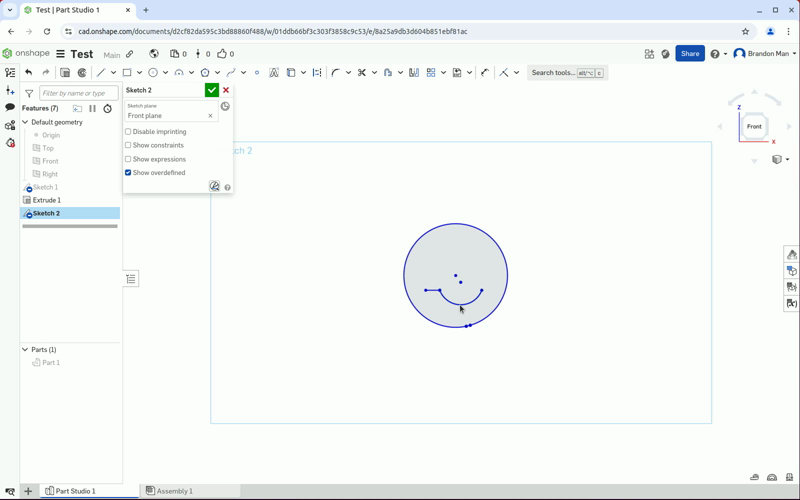
mouse_move(481, 290)
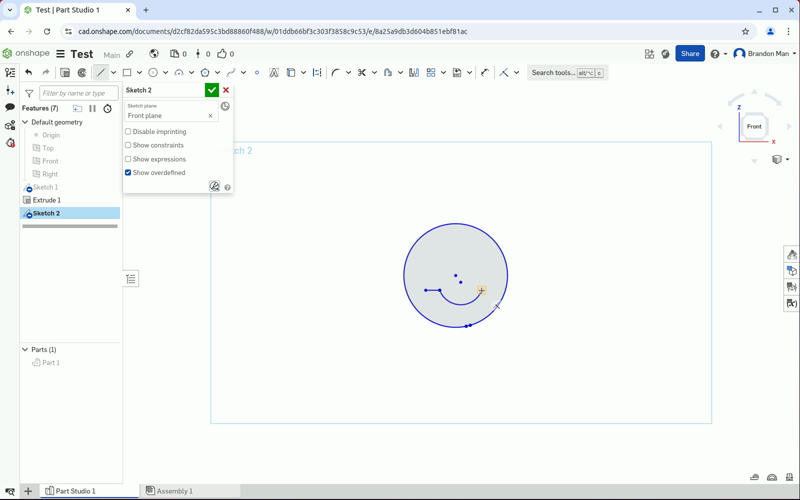
click(481, 290)
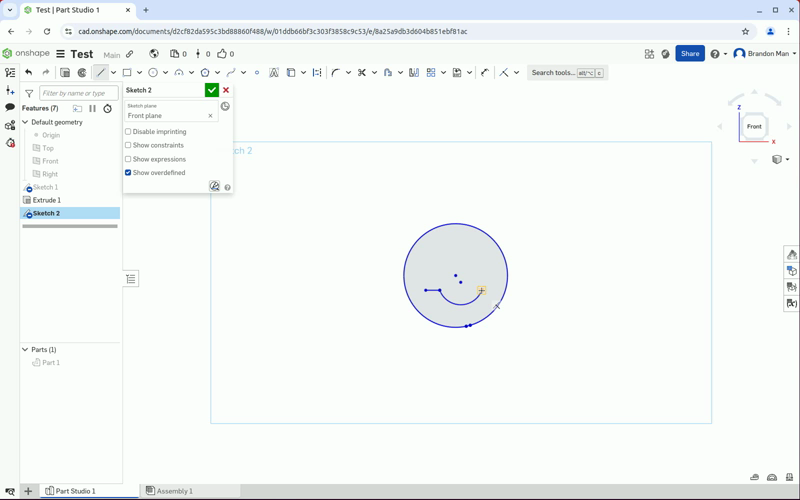
key_down(shift)
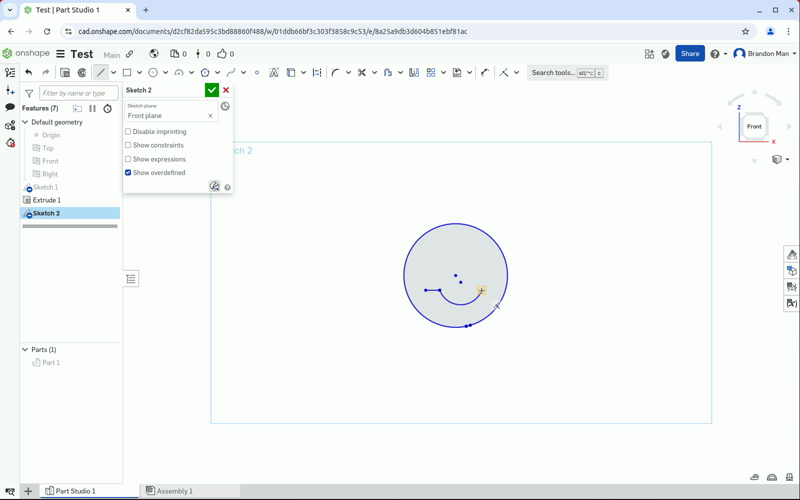
mouse_move(511, 290)
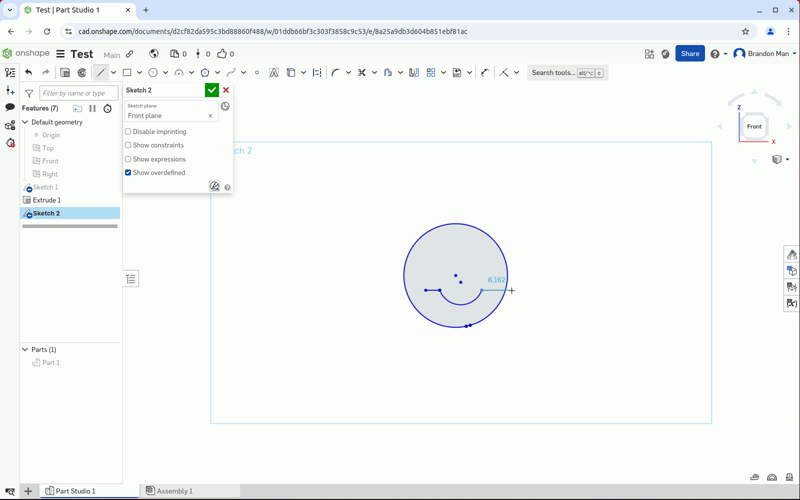
mouse_move(495, 290)
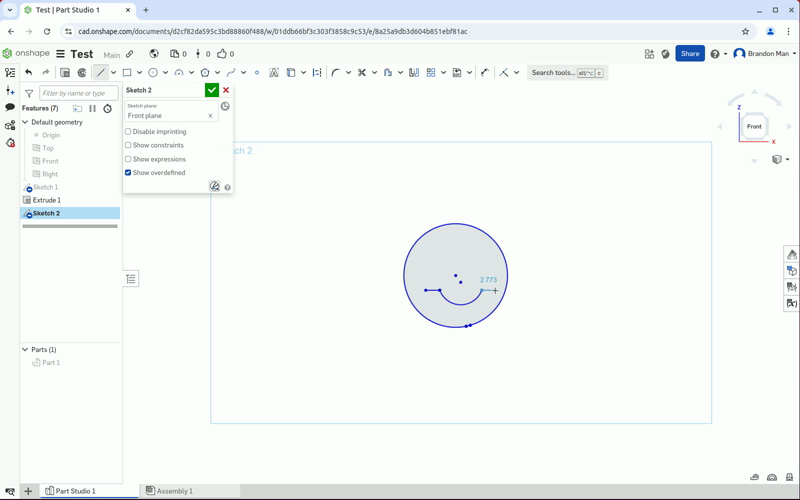
click(495, 290)
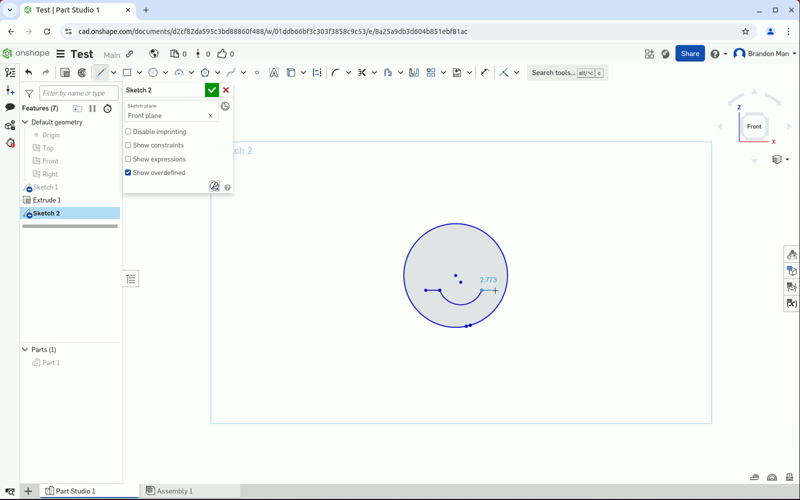
key_up(shift)
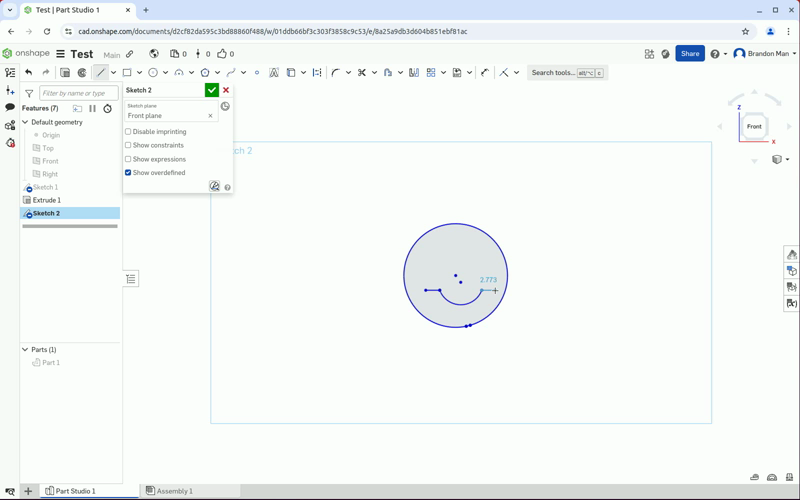
key_down(shift)
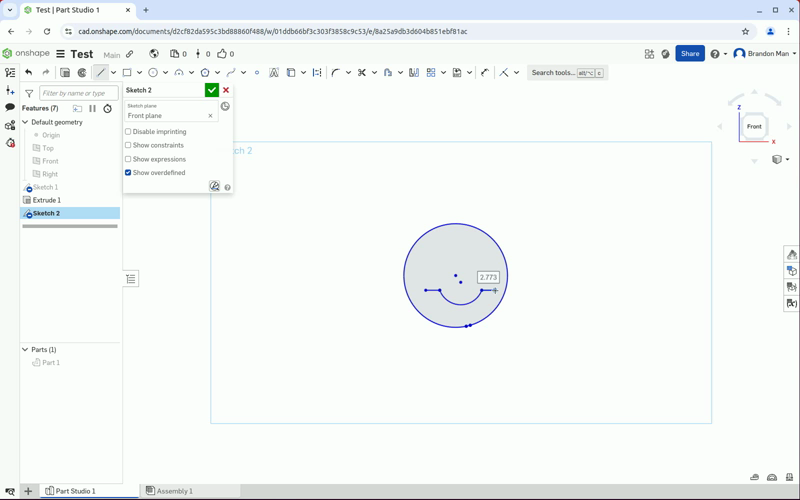
mouse_move(525, 290)
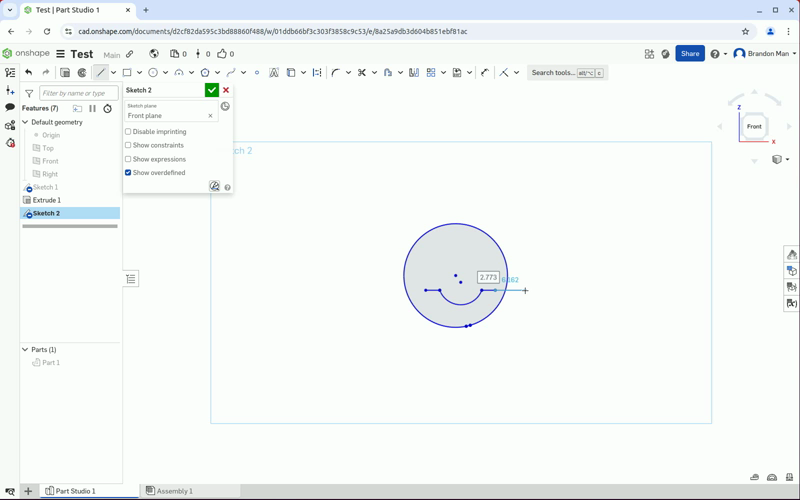
mouse_move(495, 275)
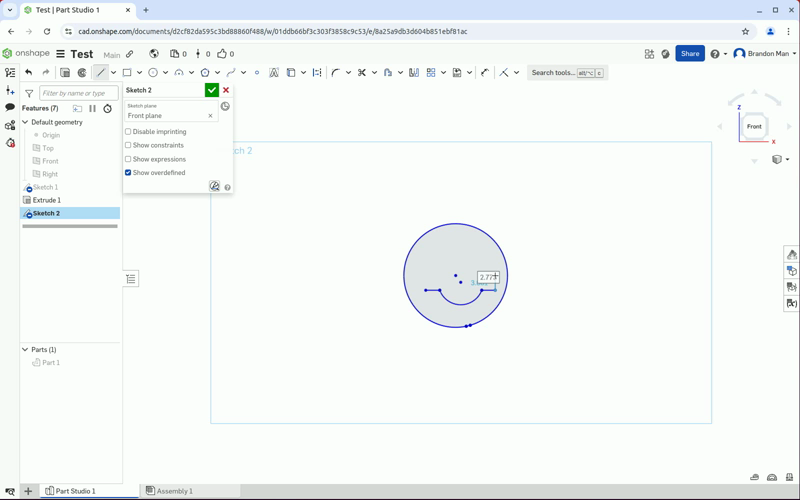
click(495, 275)
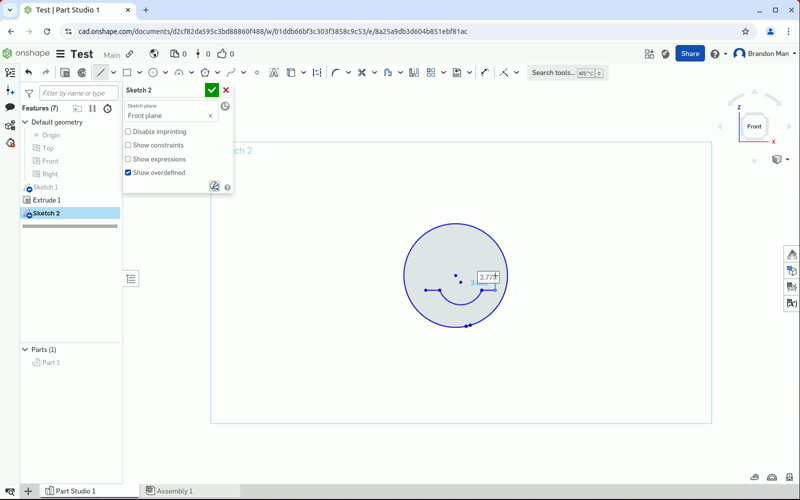
key_up(shift)
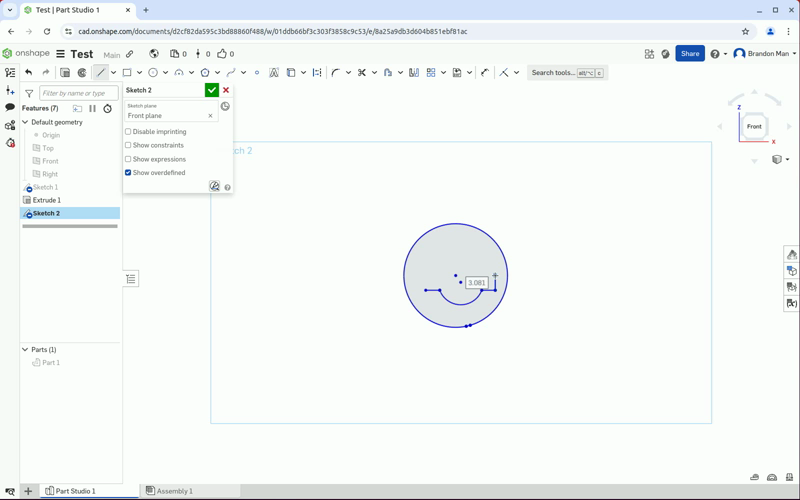
key_down(shift)
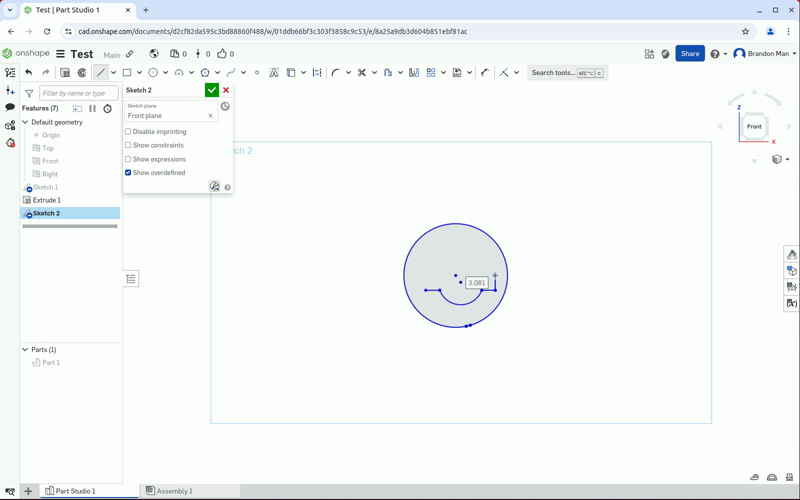
mouse_move(525, 275)
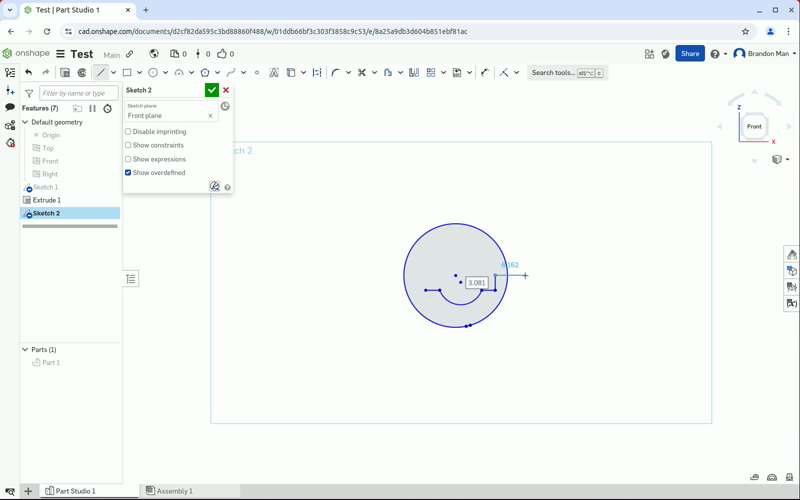
mouse_move(481, 275)
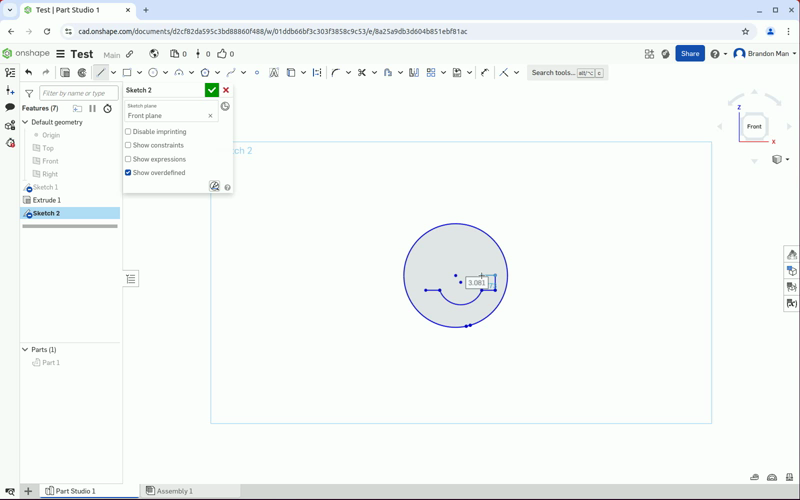
click(481, 275)
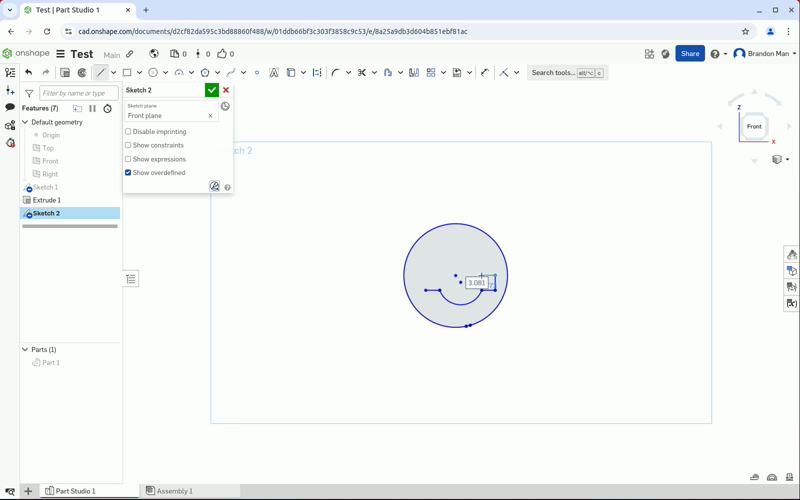
key_up(shift)
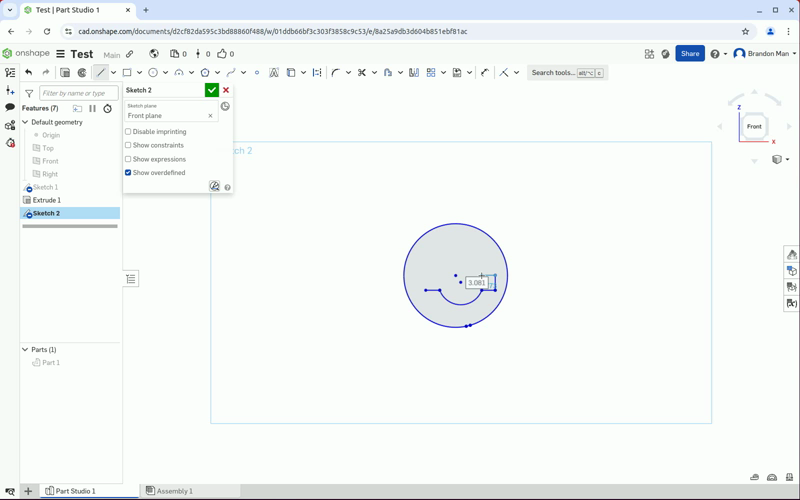
key(esc)
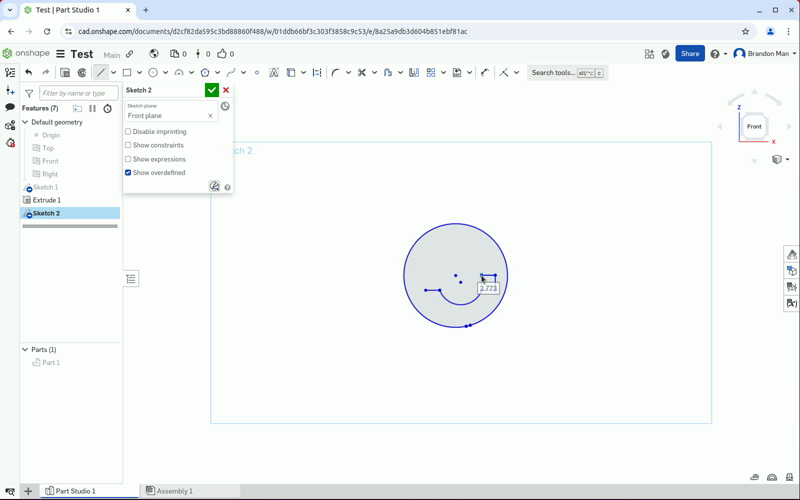
key(a)
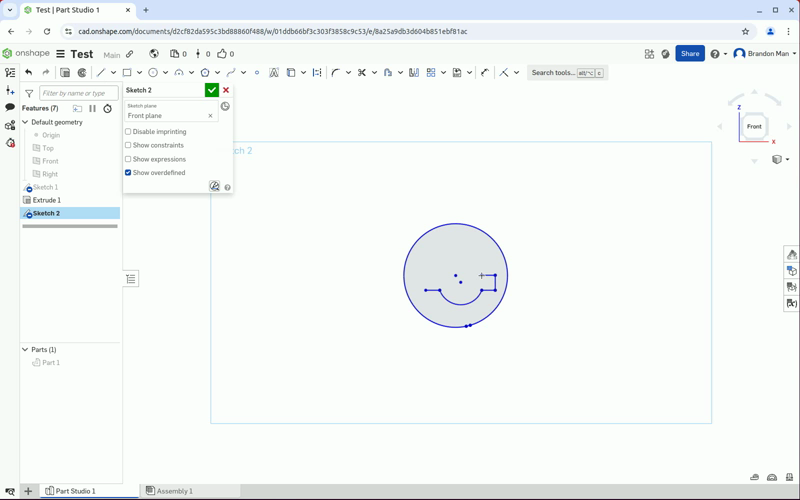
mouse_move(481, 275)
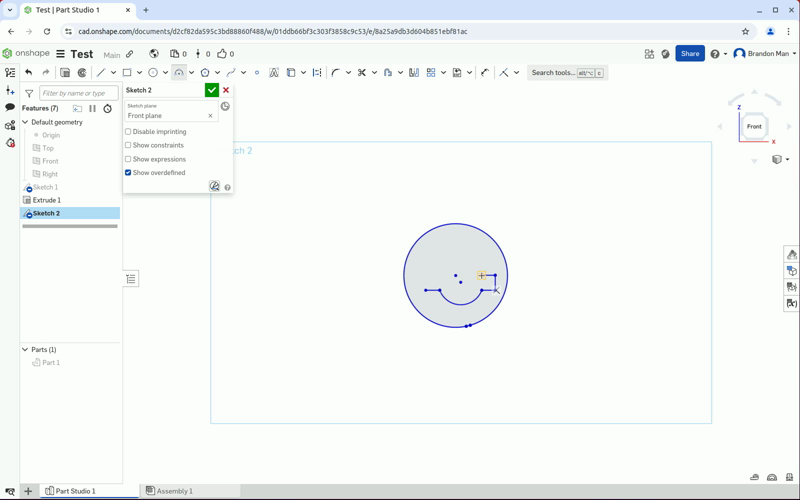
click(481, 275)
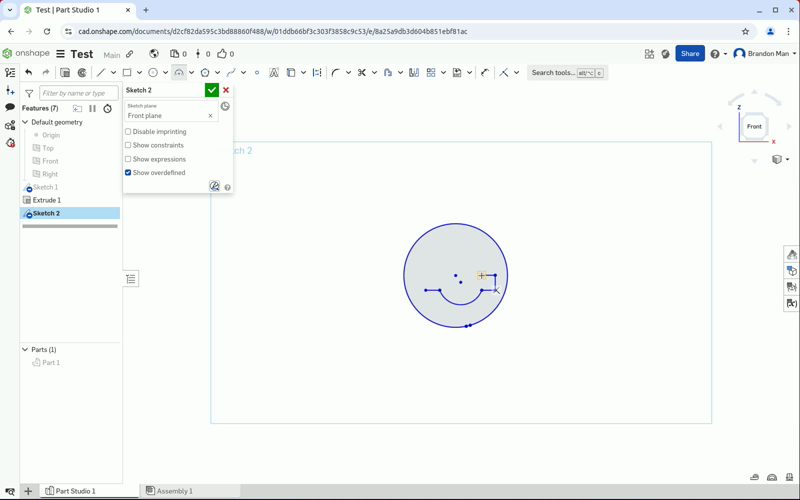
key_down(shift)
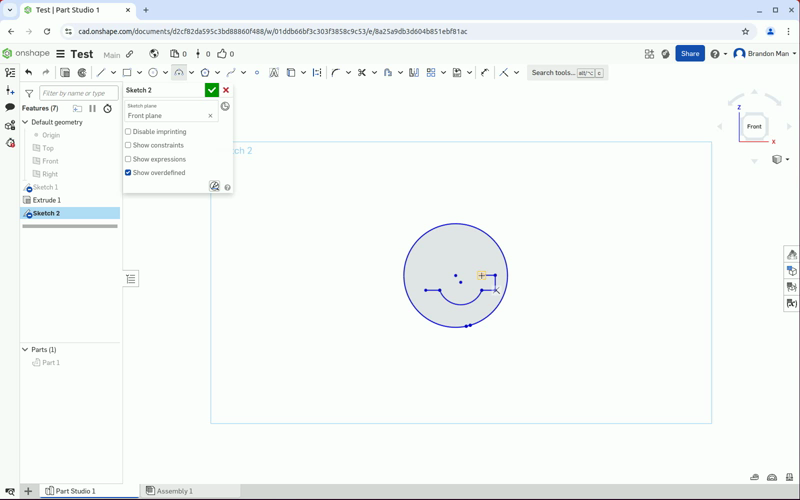
mouse_move(439, 275)
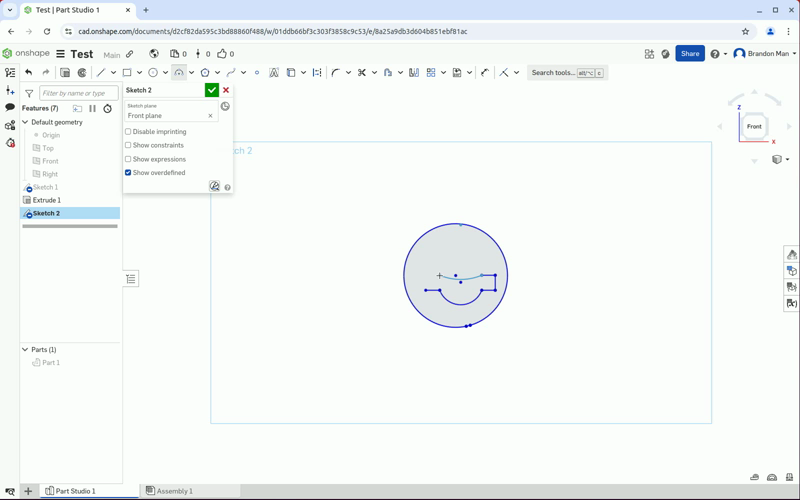
click(439, 275)
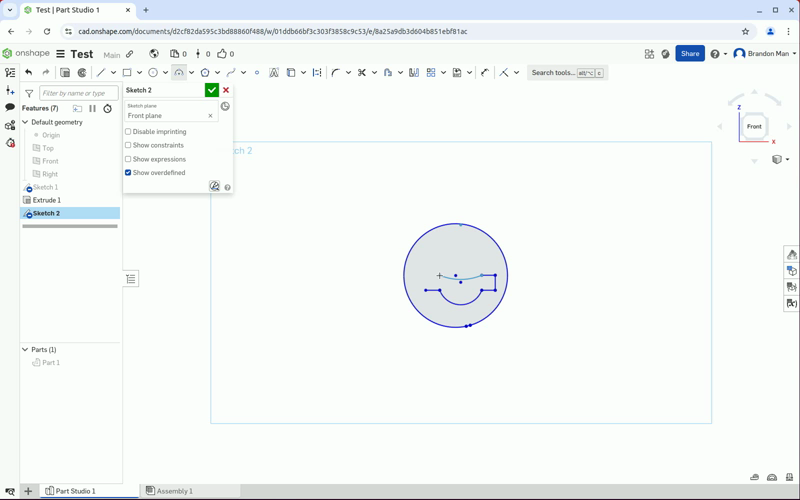
mouse_move(460, 260)
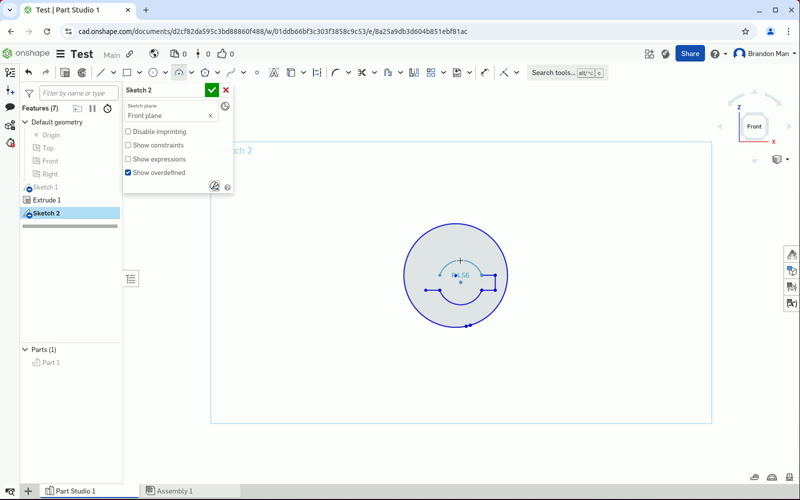
click(460, 260)
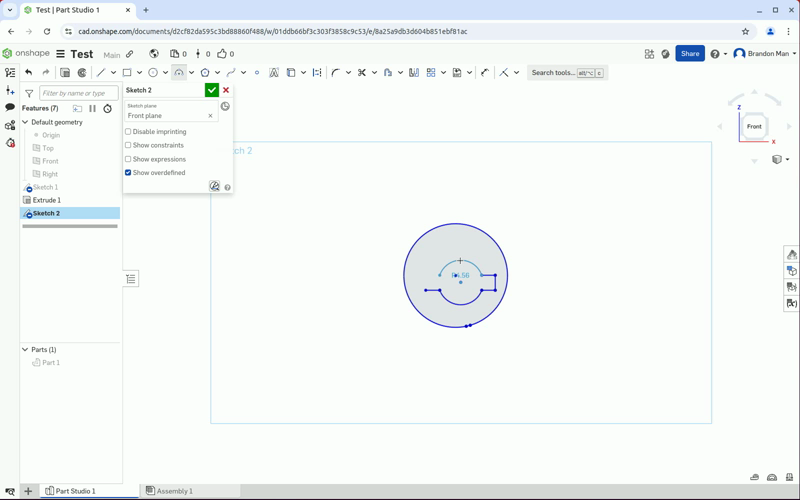
key_up(shift)
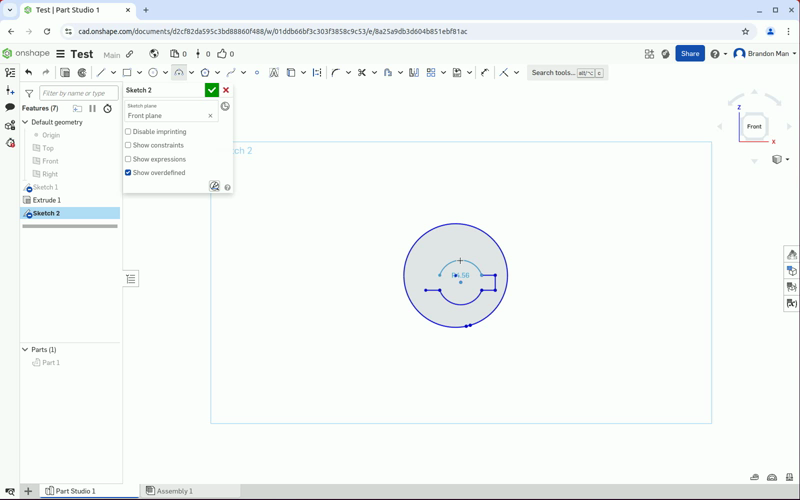
key(esc)
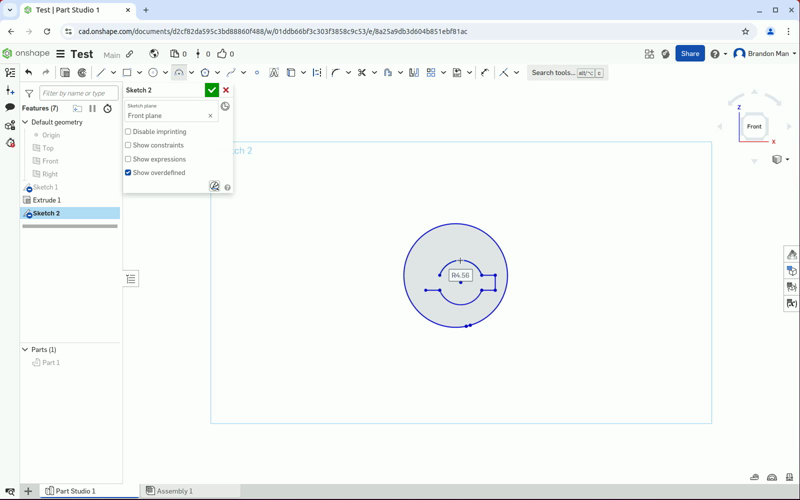
key(l)
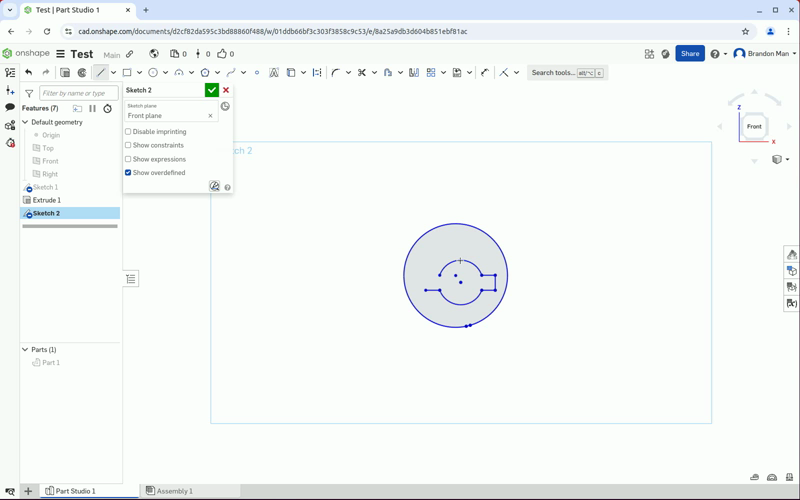
mouse_move(439, 275)
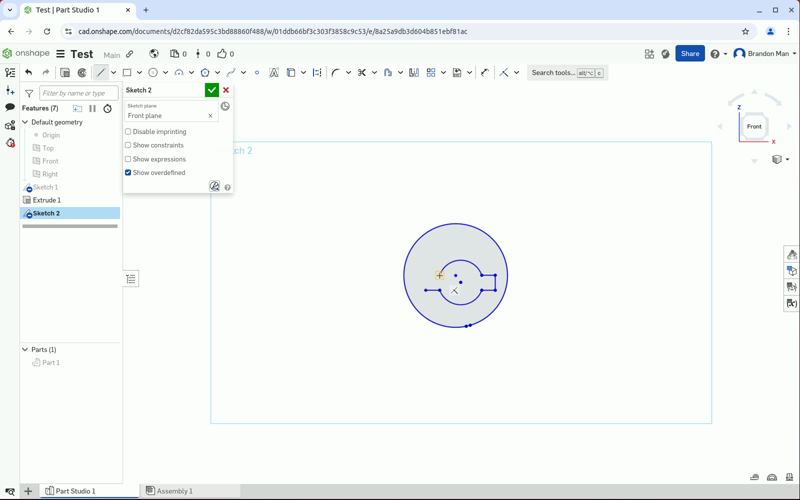
click(439, 275)
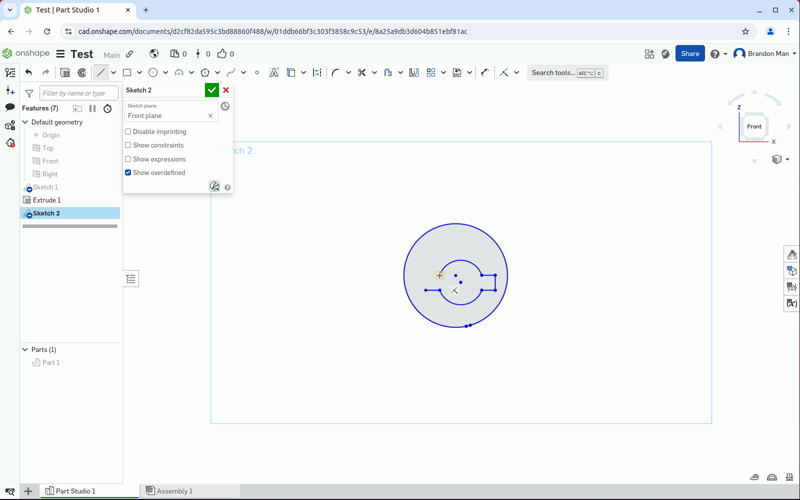
key_down(shift)
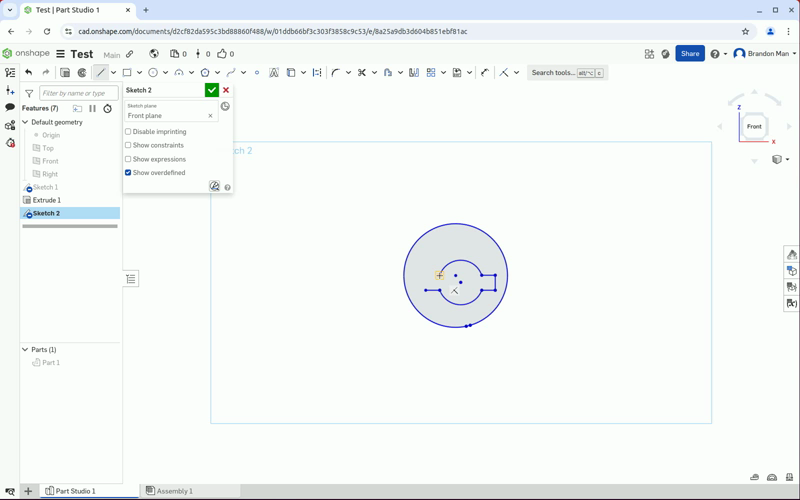
mouse_move(469, 275)
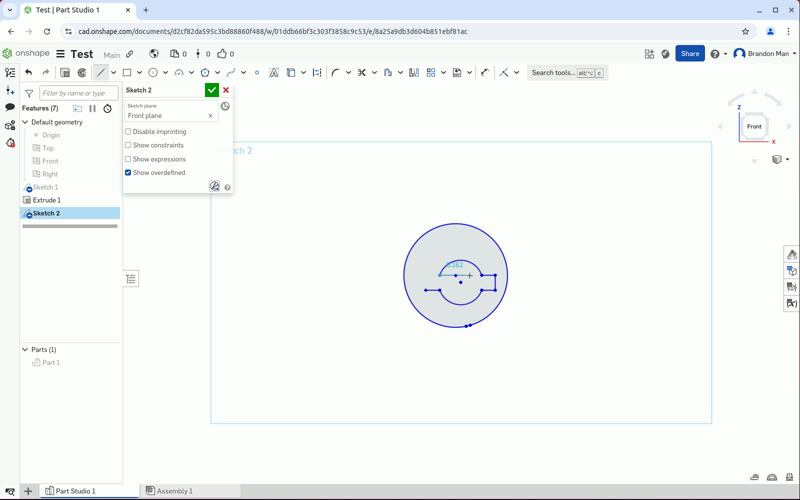
mouse_move(425, 275)
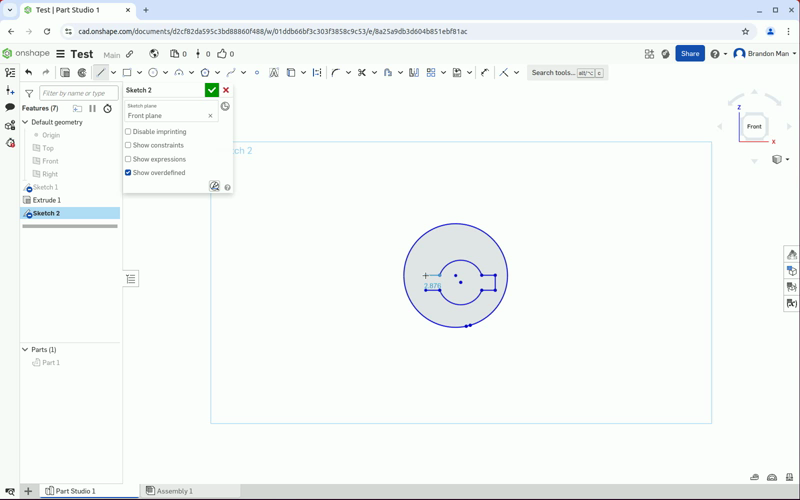
click(425, 275)
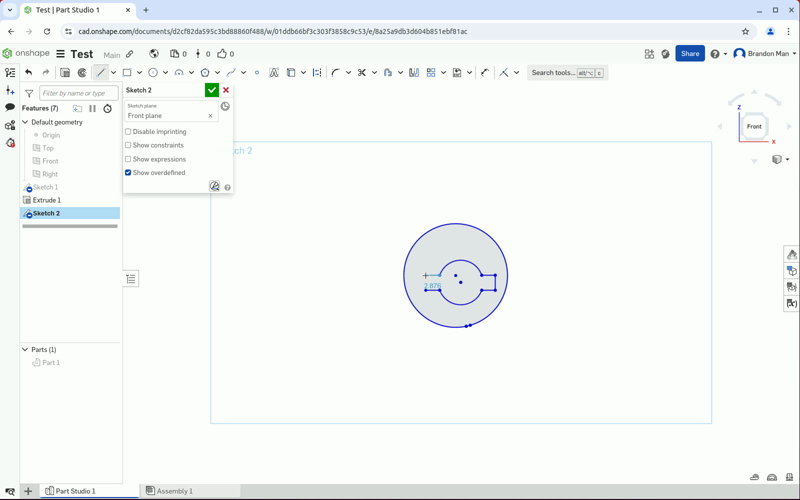
key_up(shift)
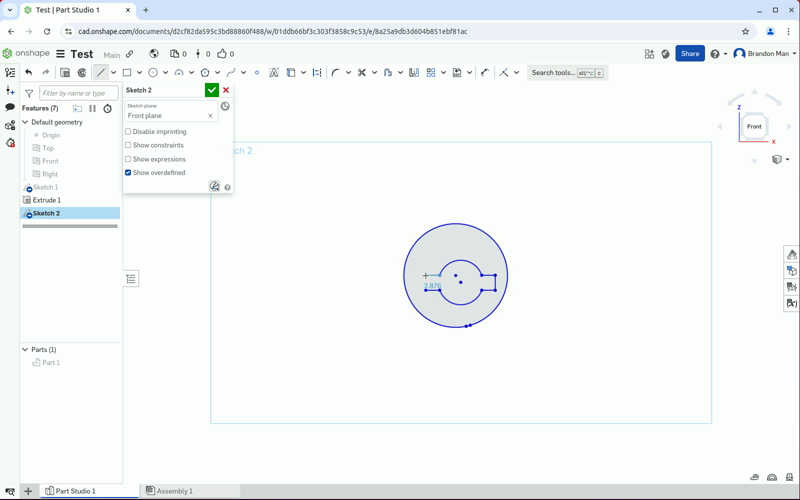
mouse_move(455, 275)
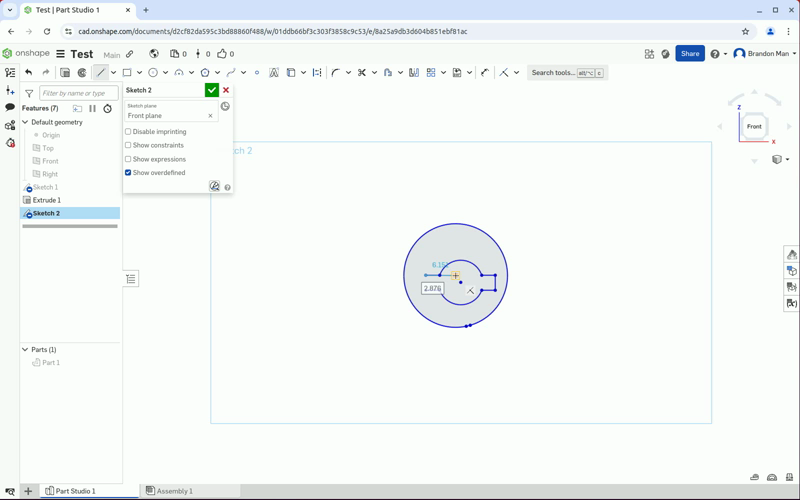
key_down(shift)
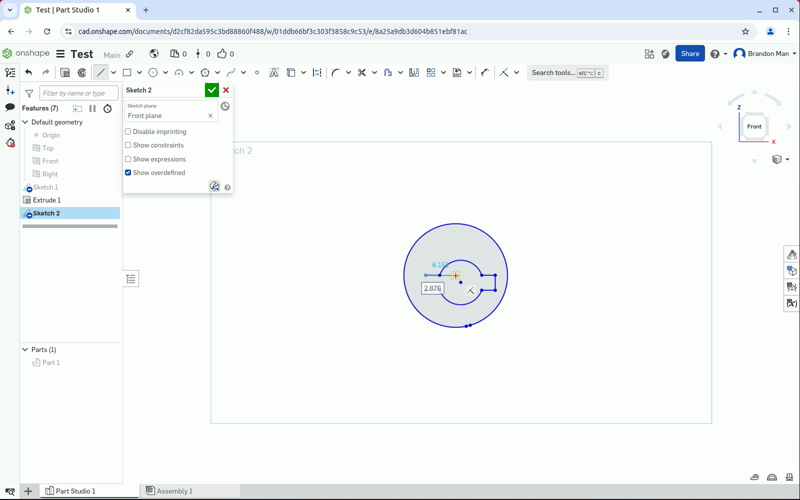
mouse_move(425, 290)
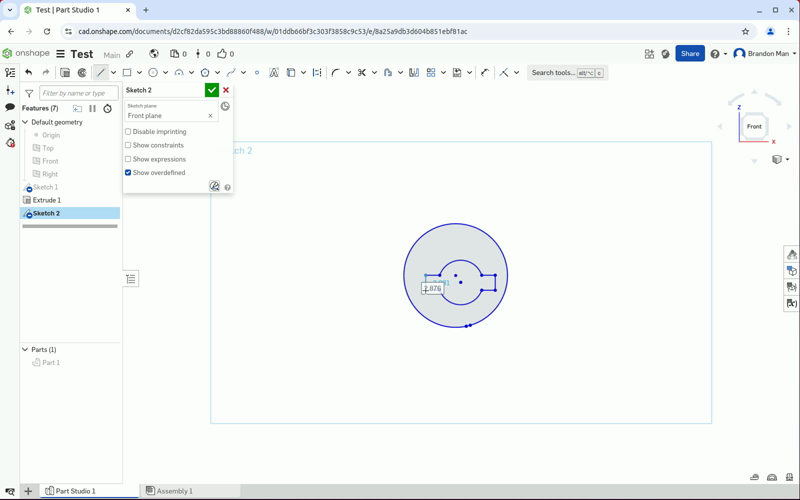
key_up(shift)
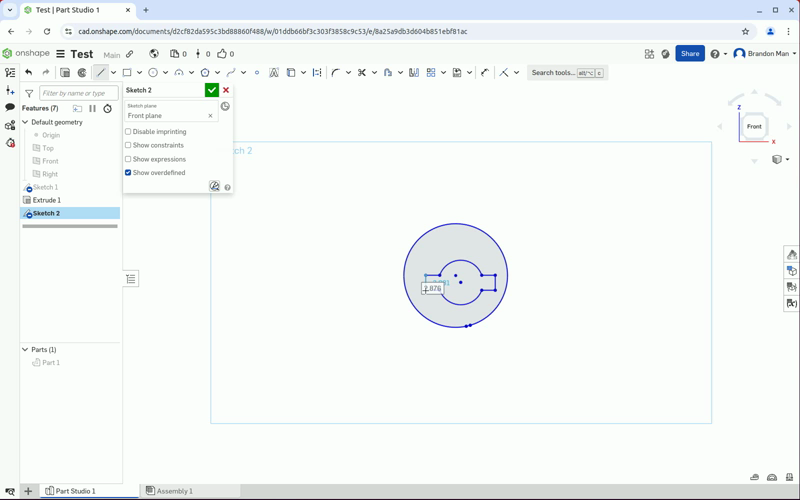
click(425, 290)
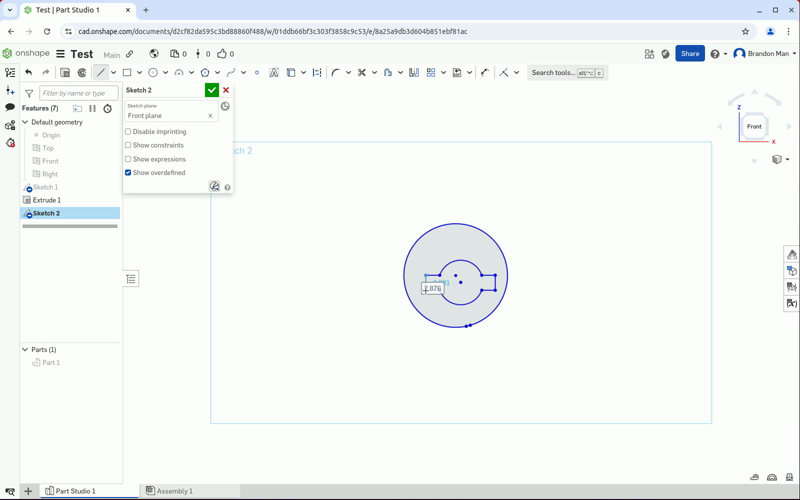
key(esc)
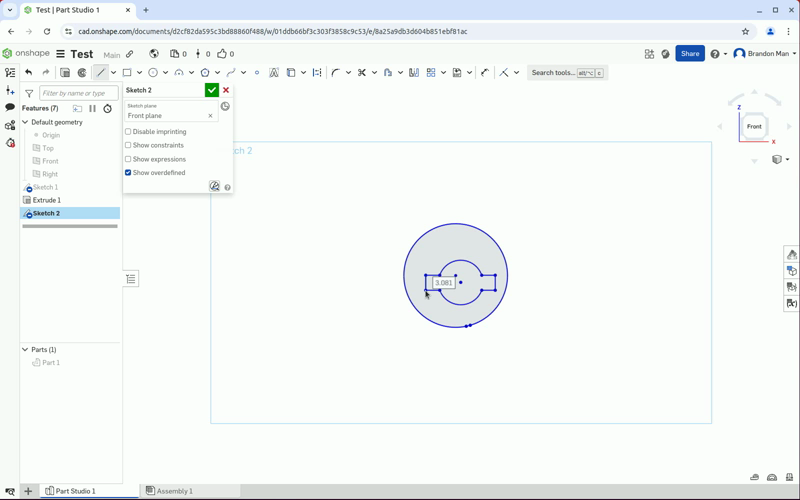
mouse_move(477, 259)
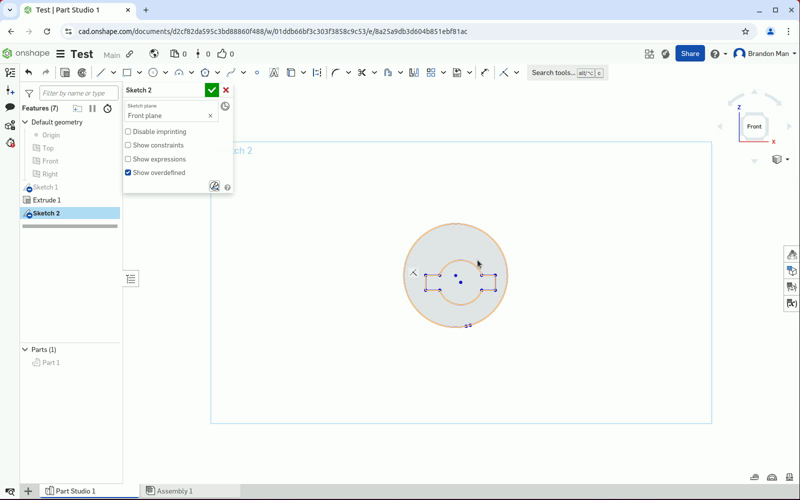
click(477, 259)
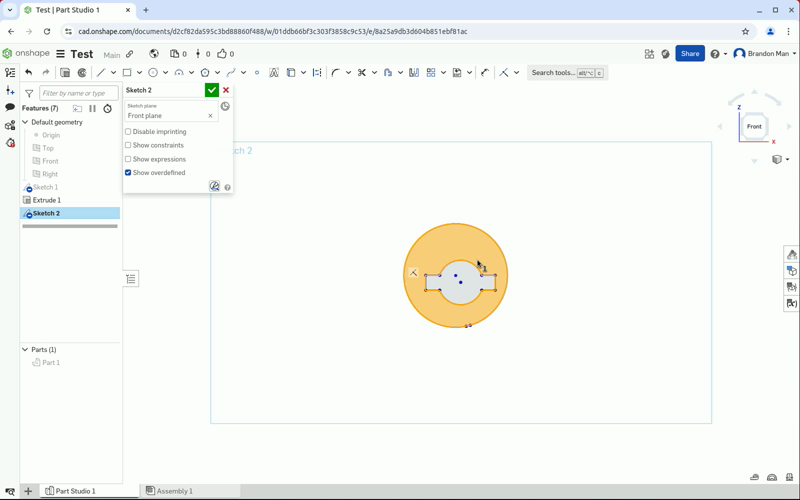
mouse_move(73, 352)
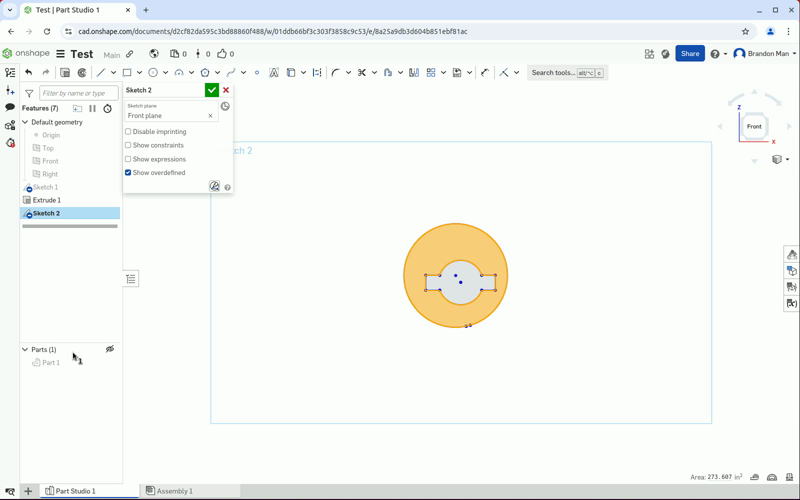
key(shift+y)
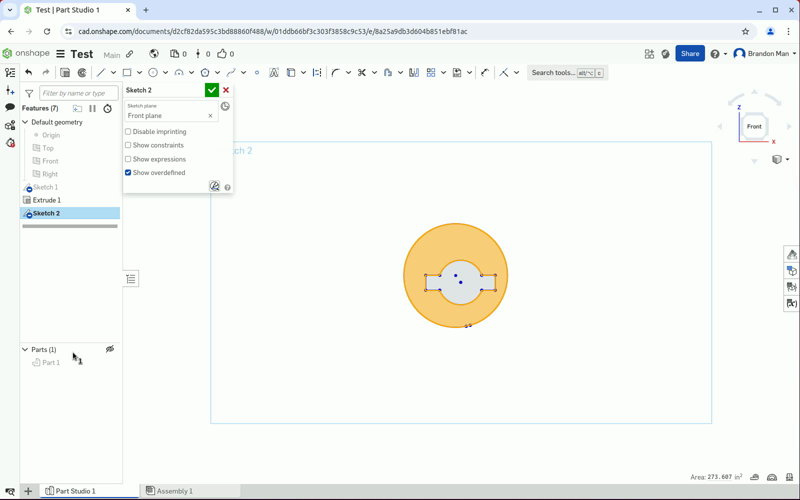
key(shift+e)
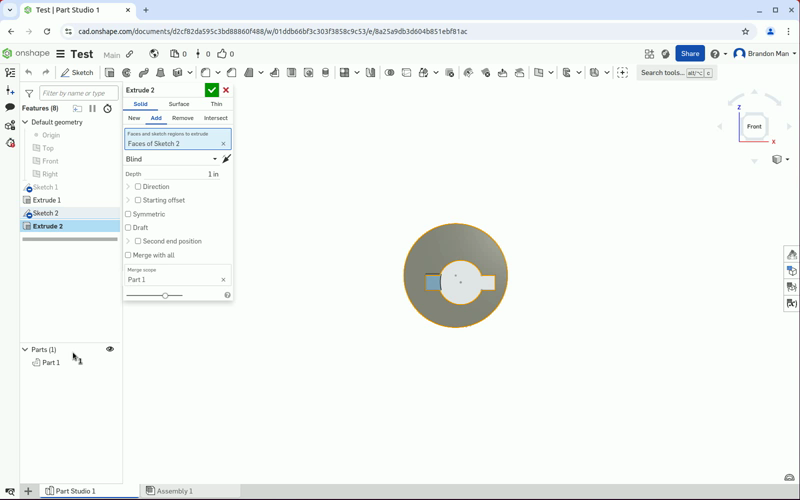
mouse_move(143, 106)
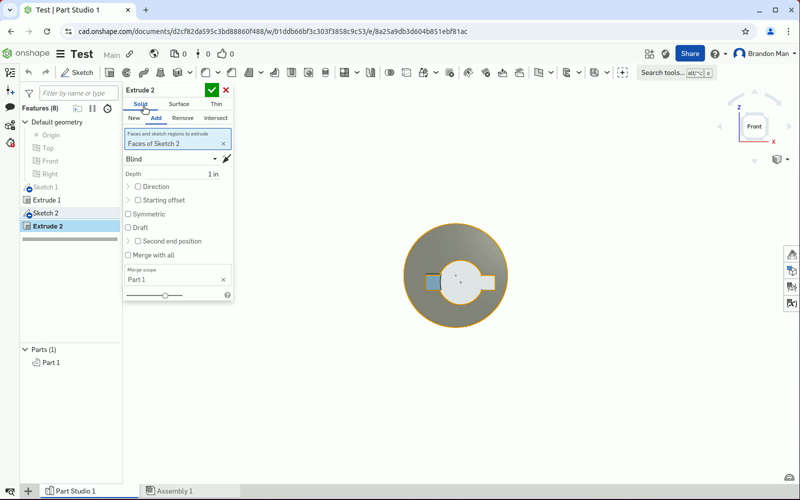
click(143, 106)
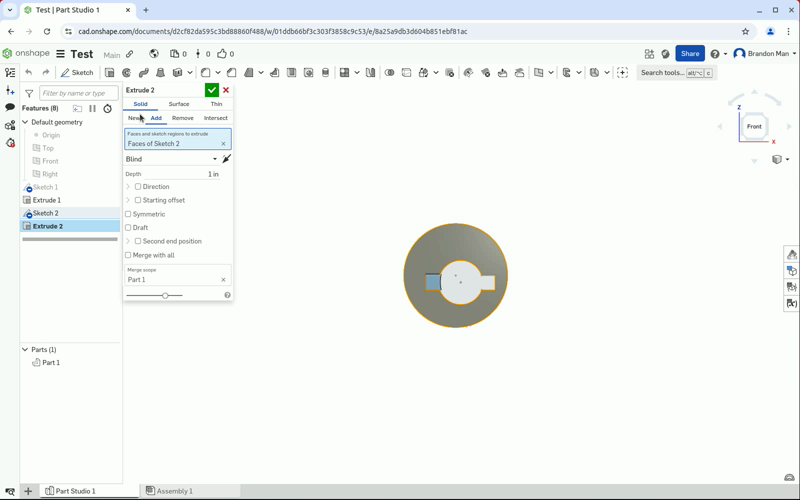
mouse_move(137, 120)
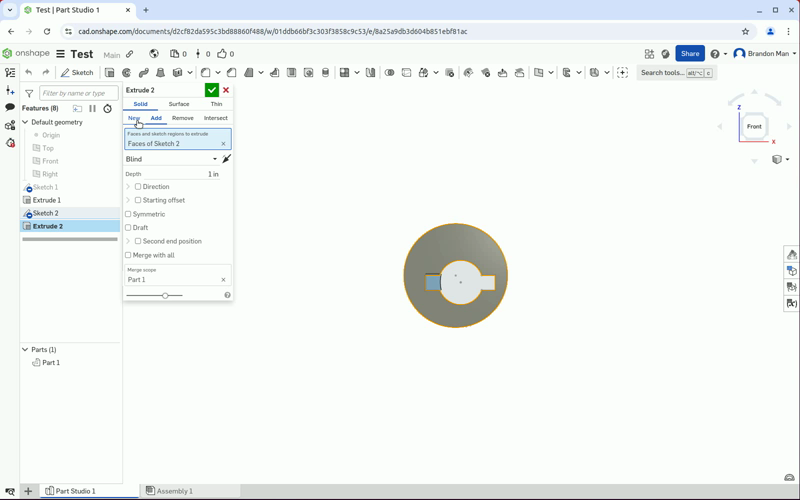
click(137, 120)
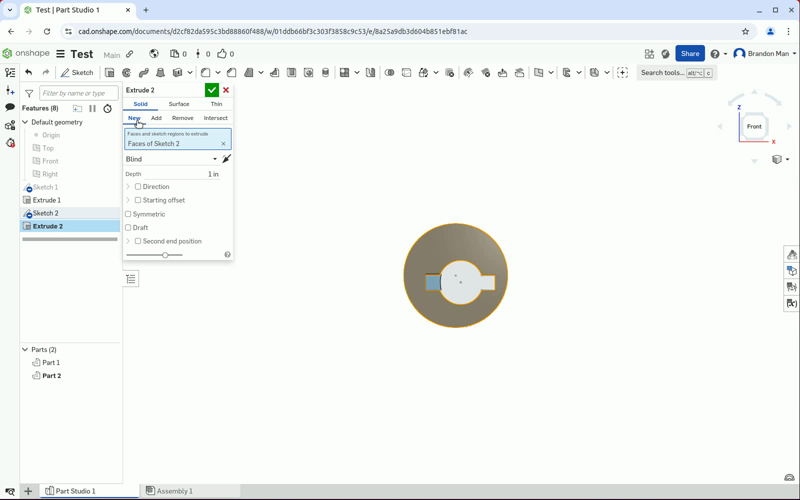
key(tab, 4)
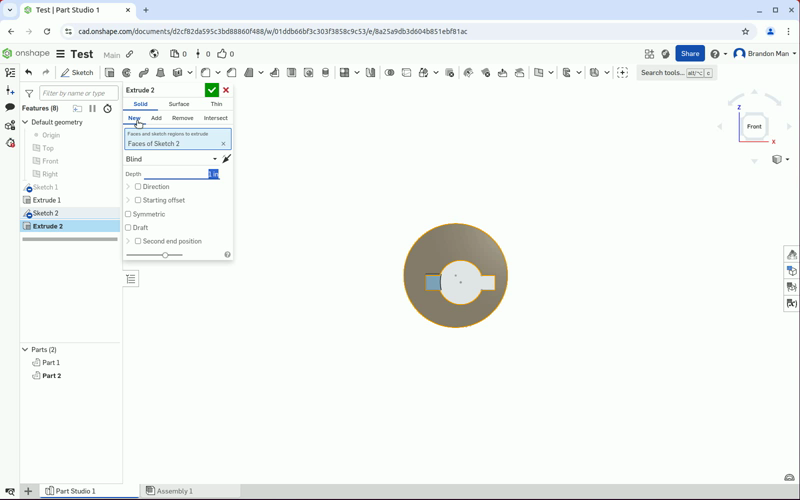
text(16.128)
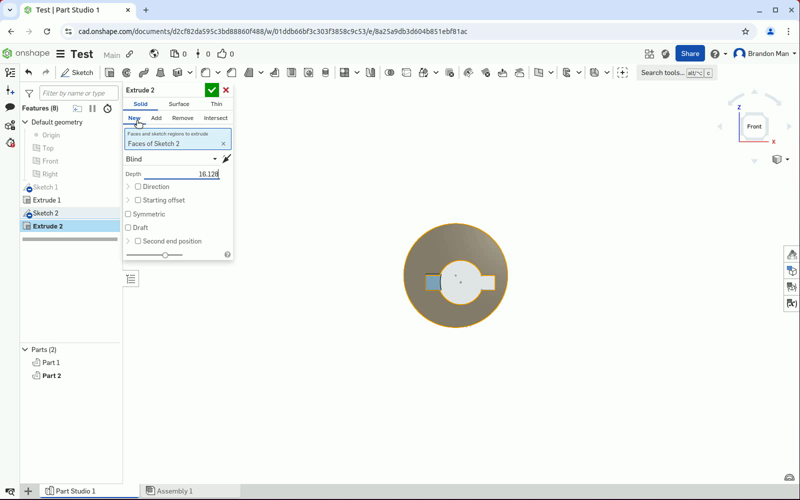
key(enter)
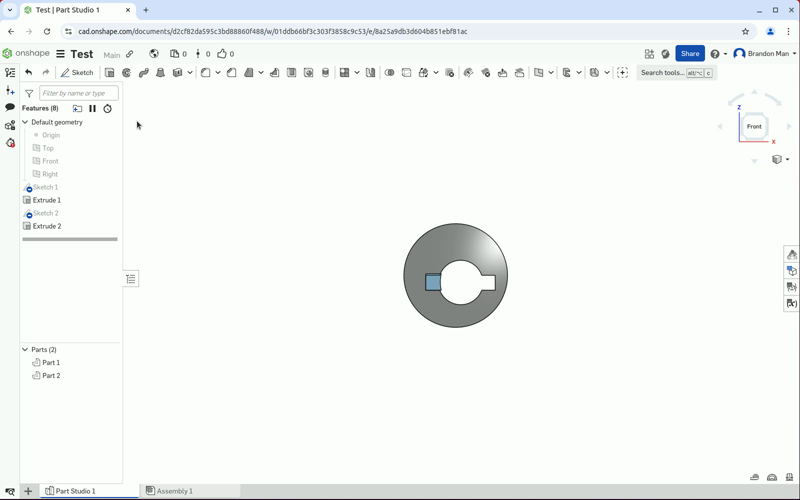
key(shift+h)
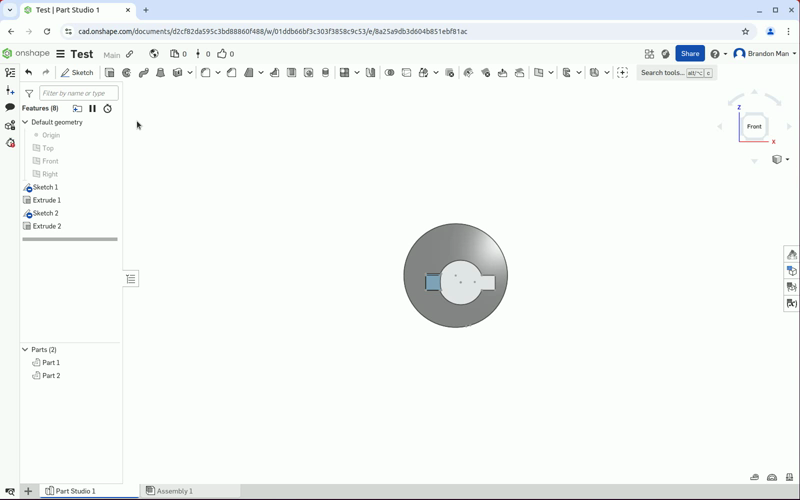
key(shift+h)
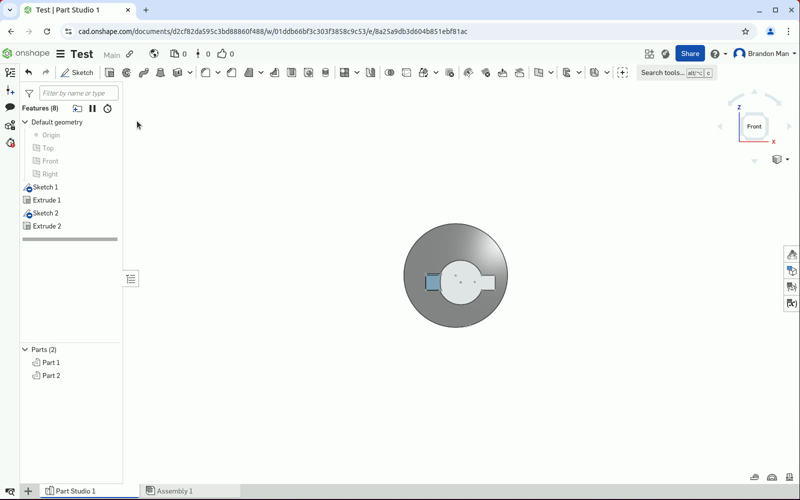
key(shift+7)
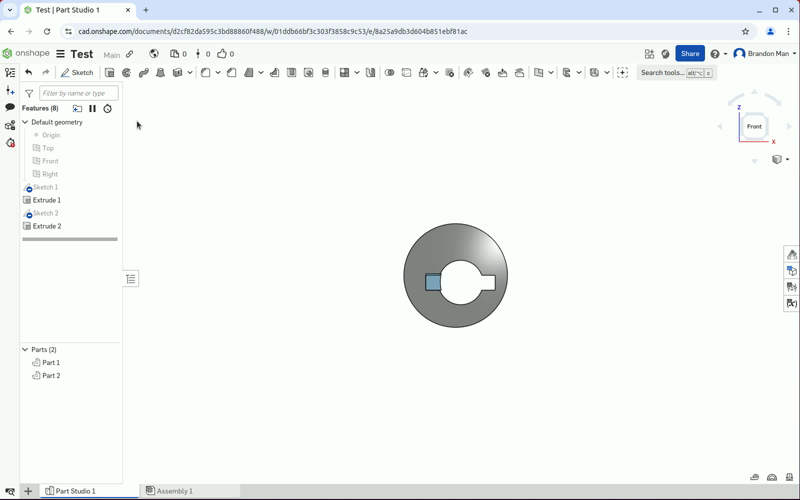
key(left, 2)
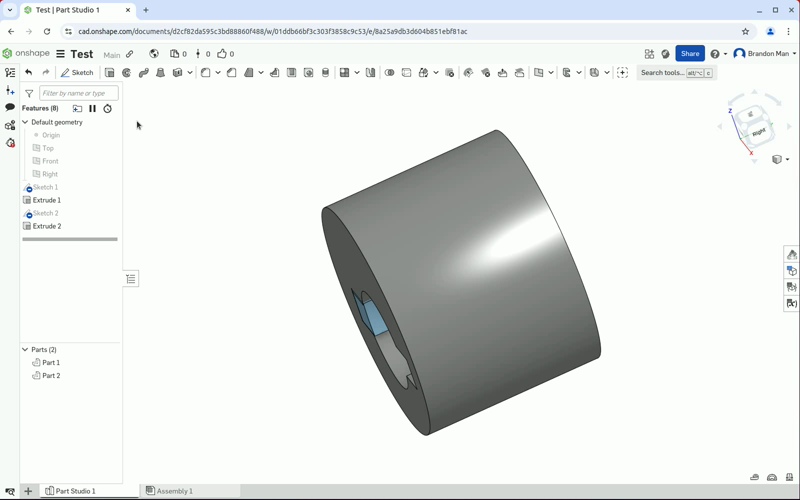
key(down, 2)
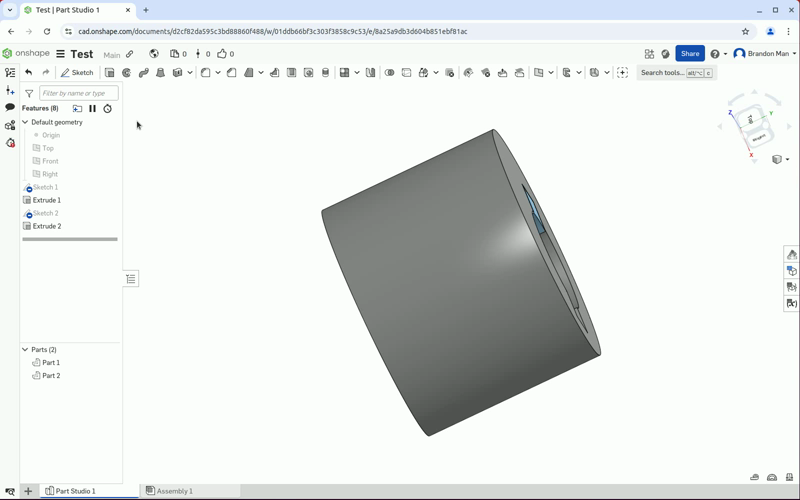
key(up, 2)
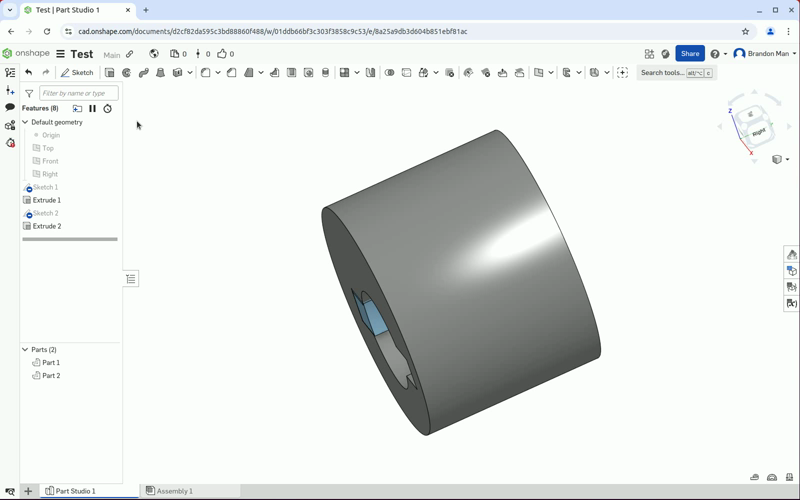
key(right, 2)
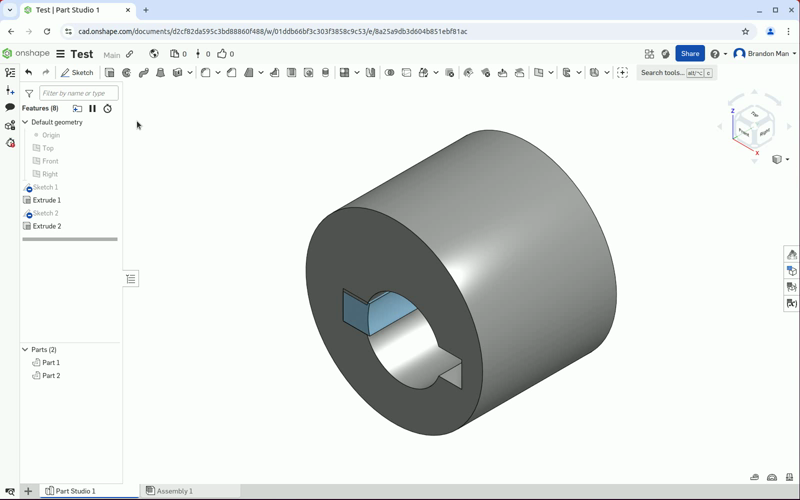
mouse_move(73, 189)
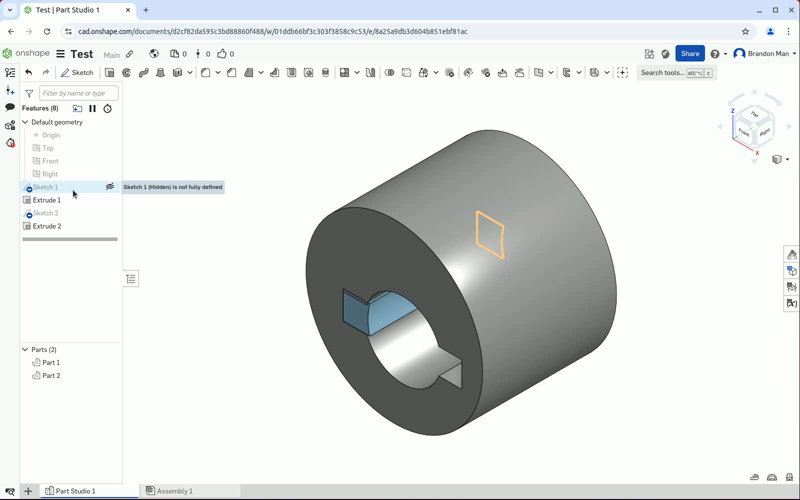
click(73, 189)